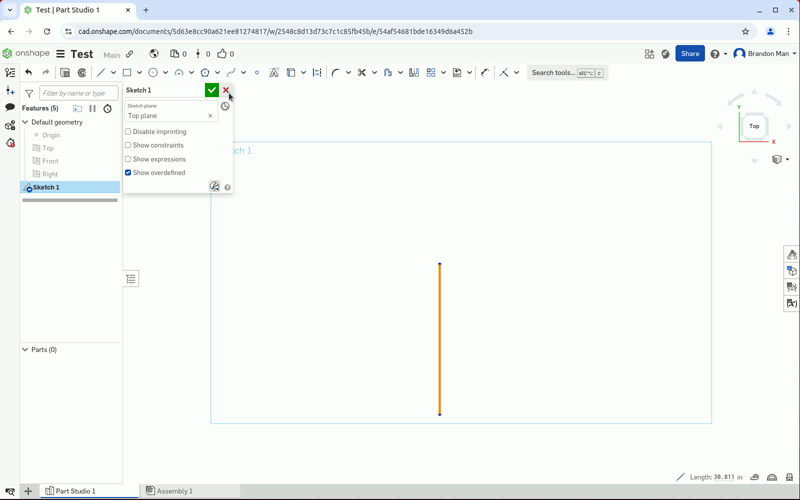
key(shift+h)
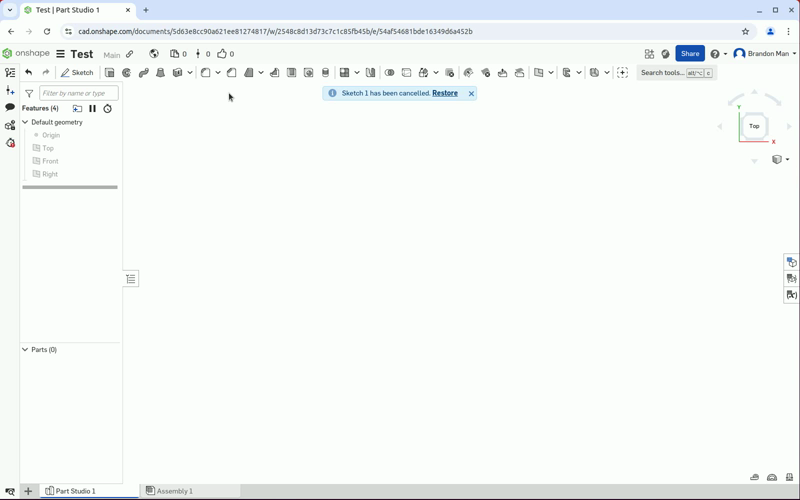
mouse_move(73, 352)
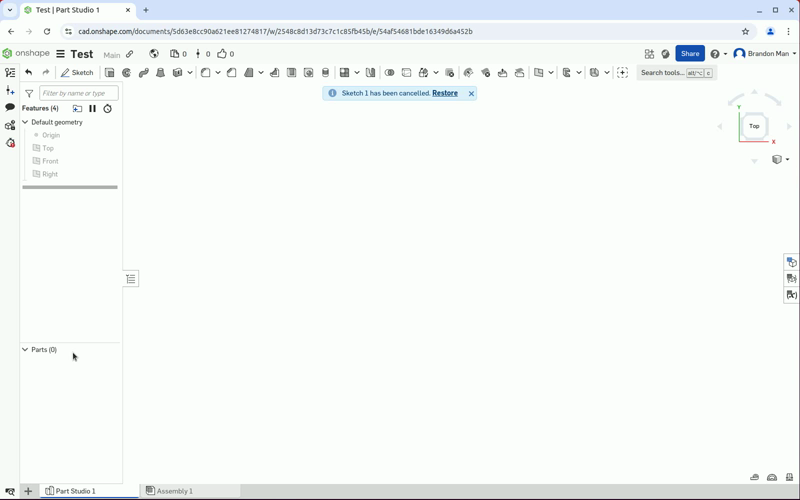
key(y)
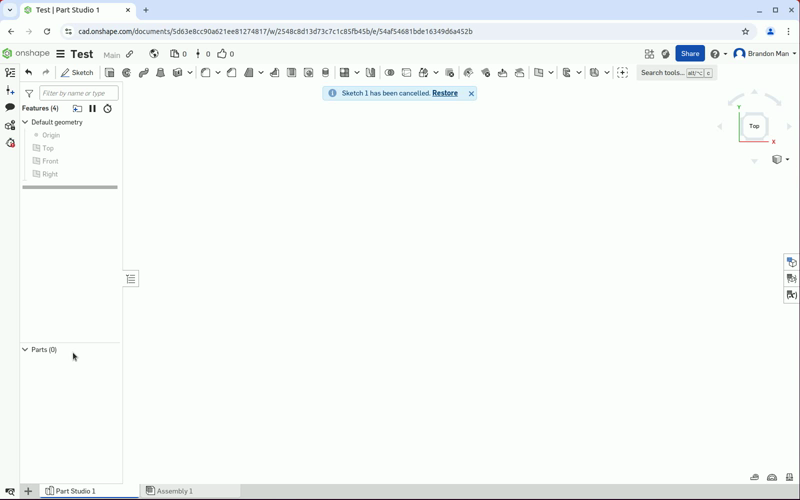
key(shift+p)
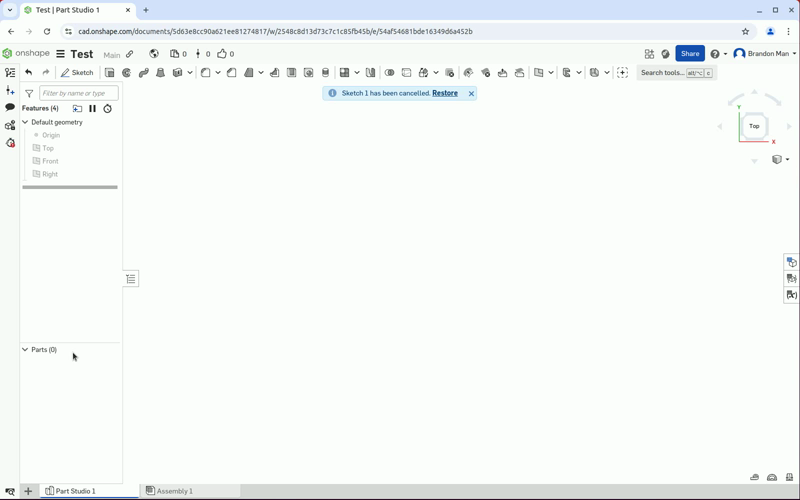
key(space)
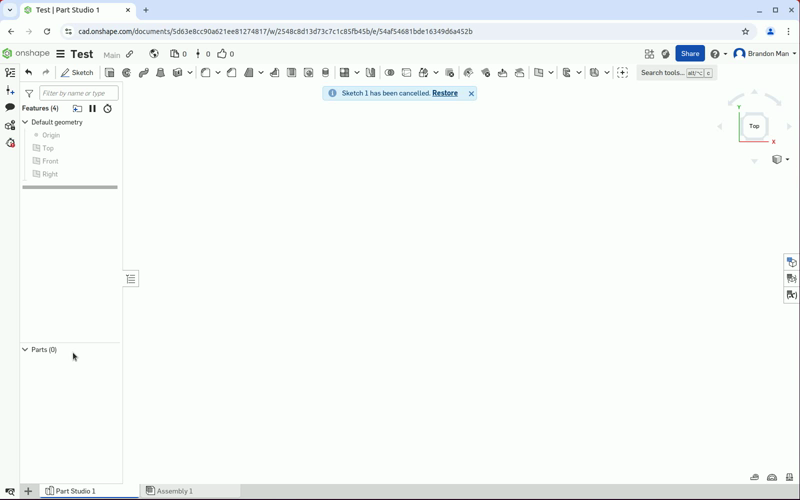
key_down(shift)
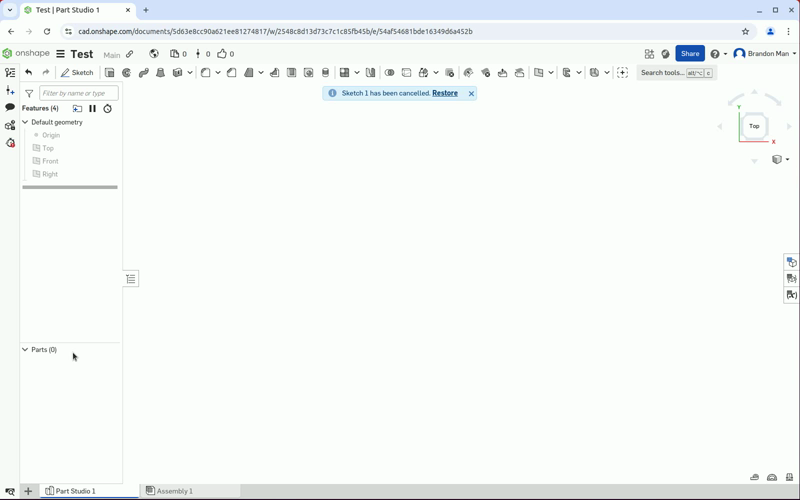
key(up)
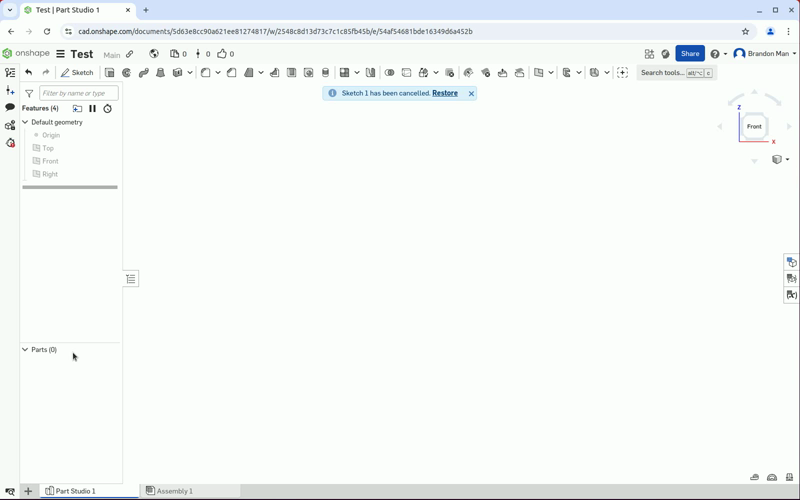
key_up(shift)
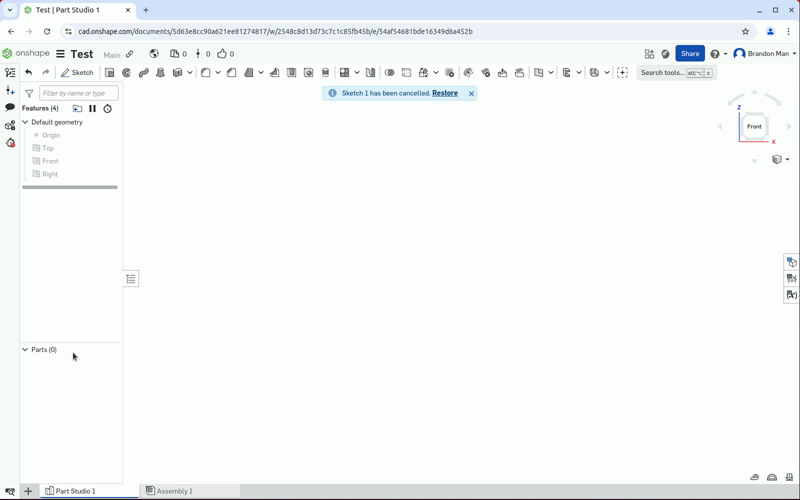
mouse_move(73, 352)
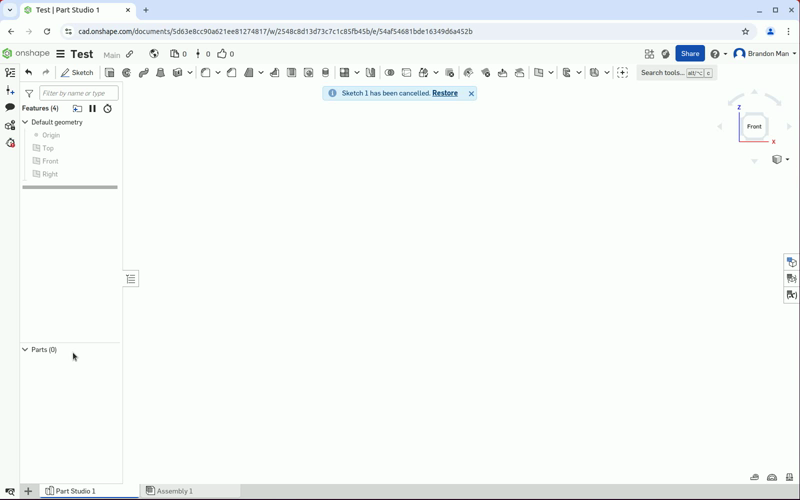
key(shift+y)
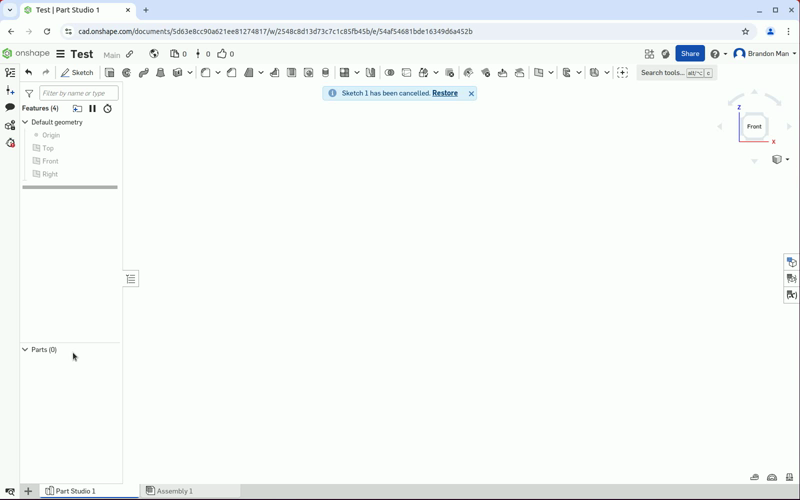
key(shift+s)
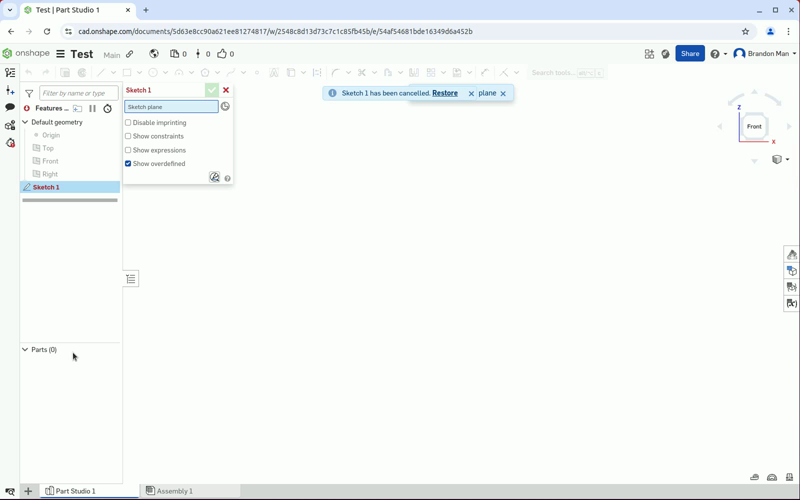
mouse_move(73, 163)
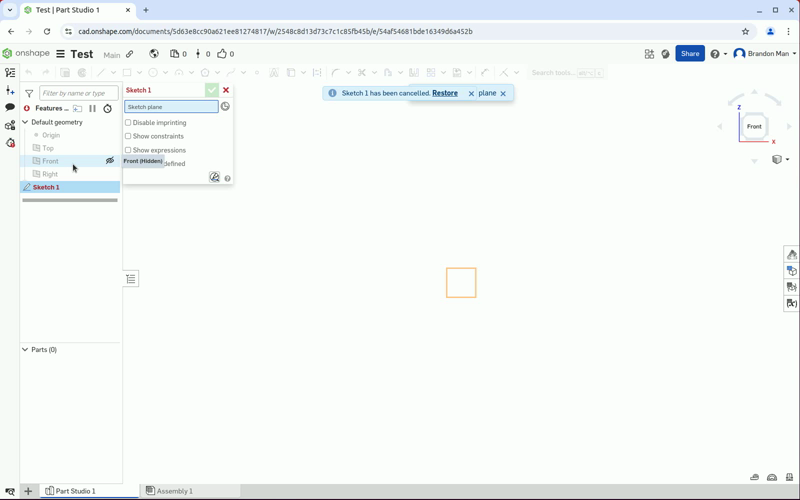
click(73, 163)
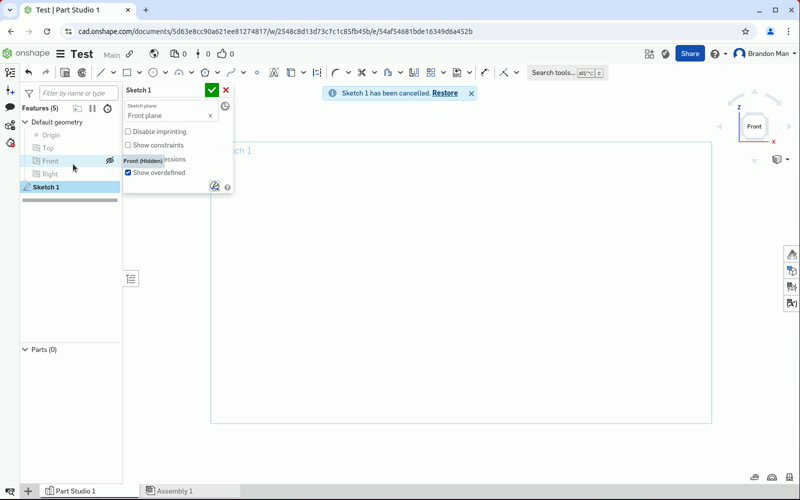
mouse_move(73, 352)
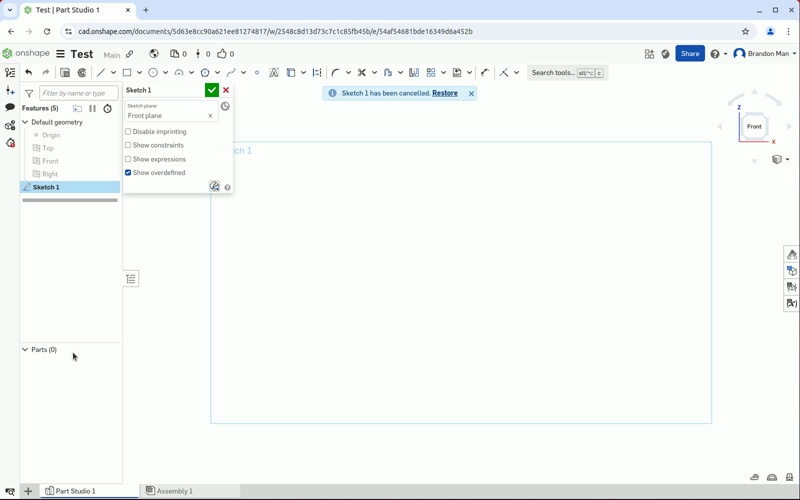
key(y)
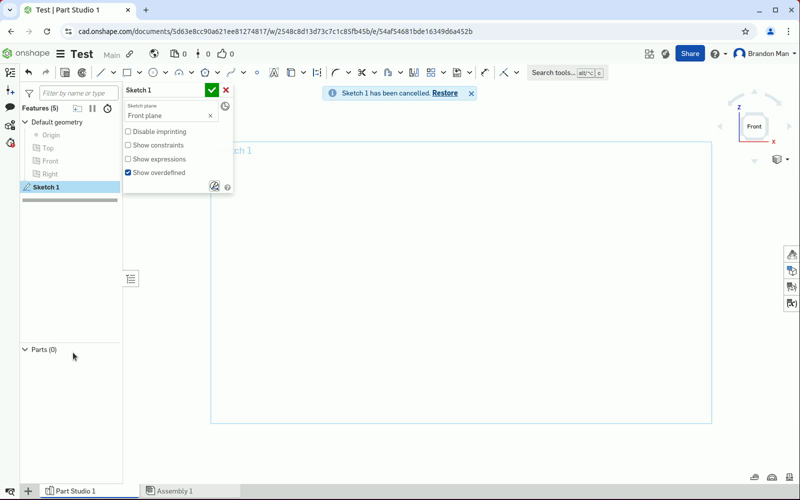
key(l)
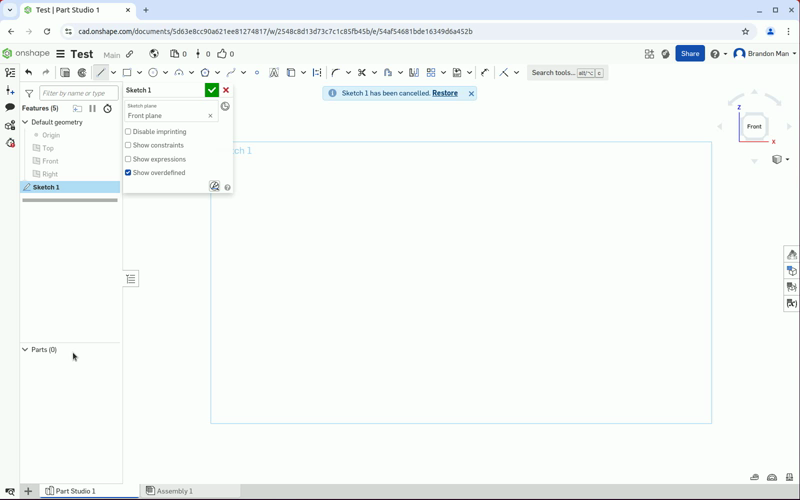
key_down(shift)
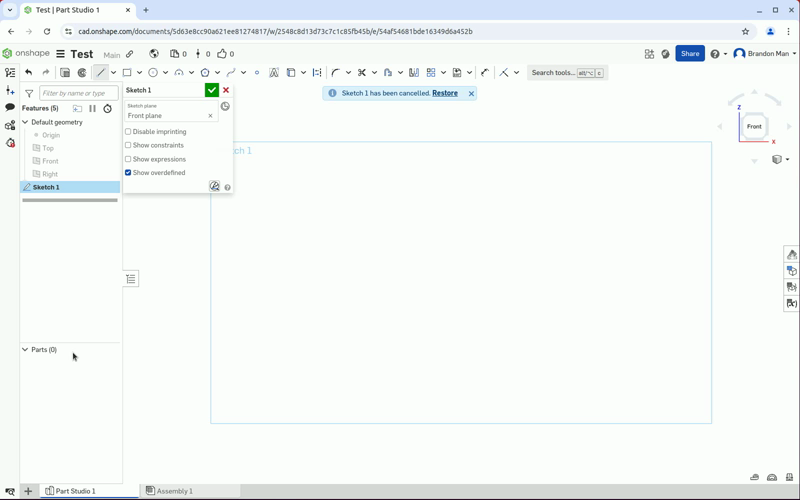
mouse_move(460, 282)
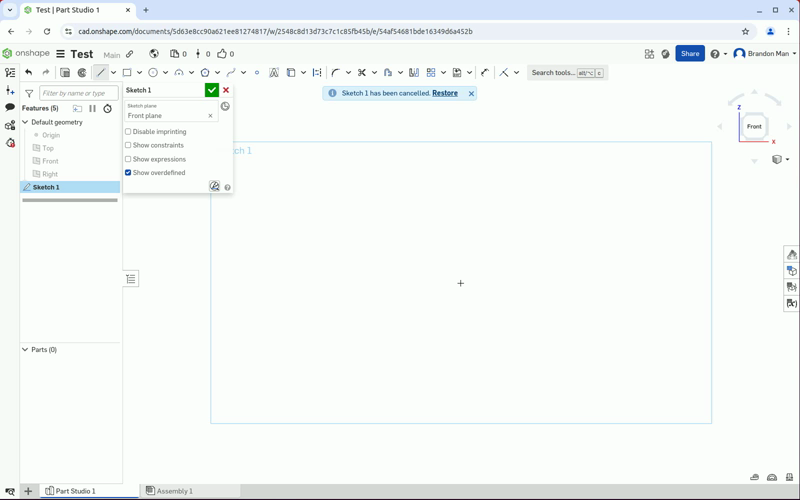
click(460, 282)
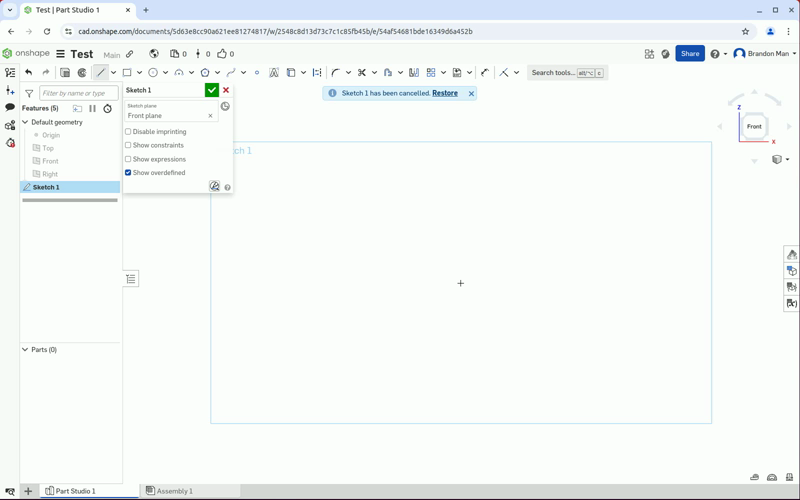
key_up(shift)
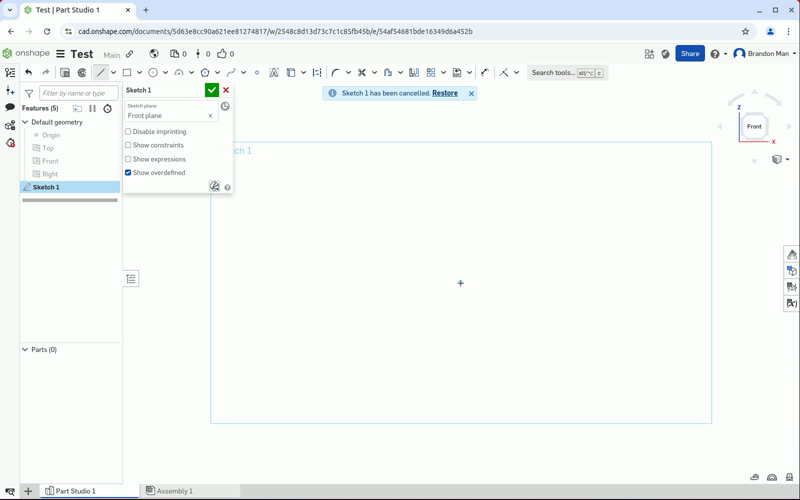
key_down(shift)
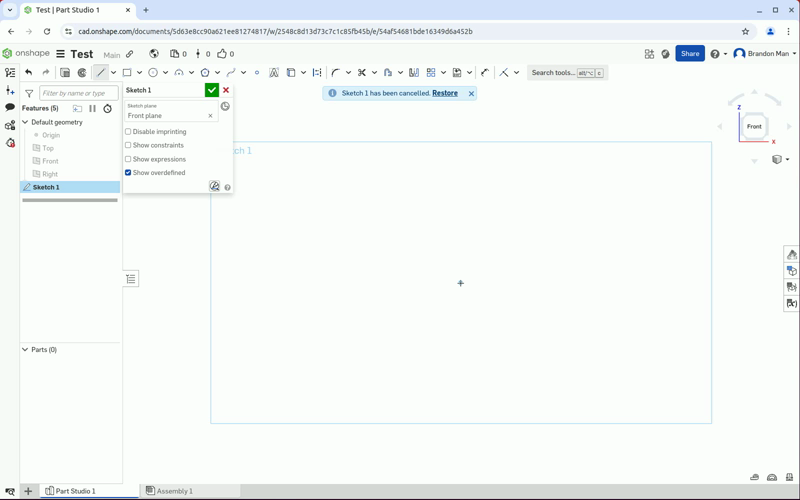
mouse_move(573, 282)
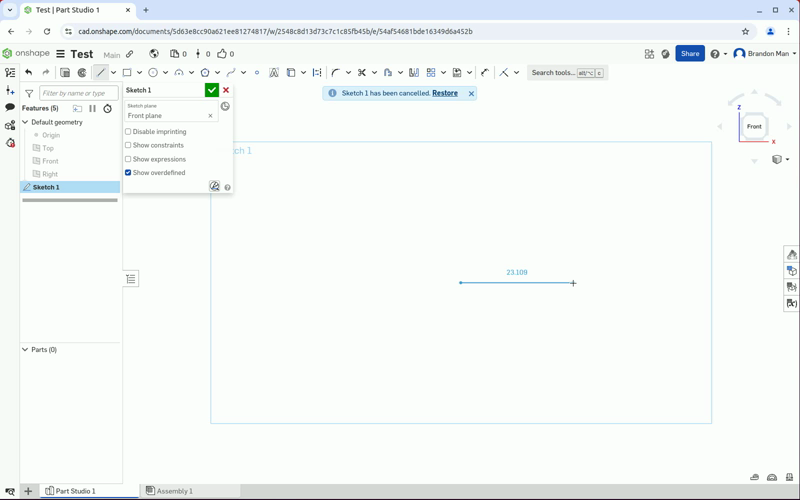
click(573, 282)
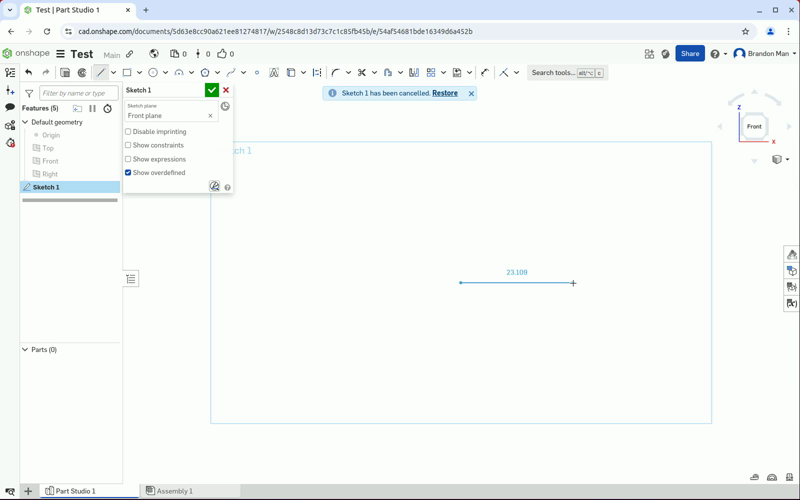
key_up(shift)
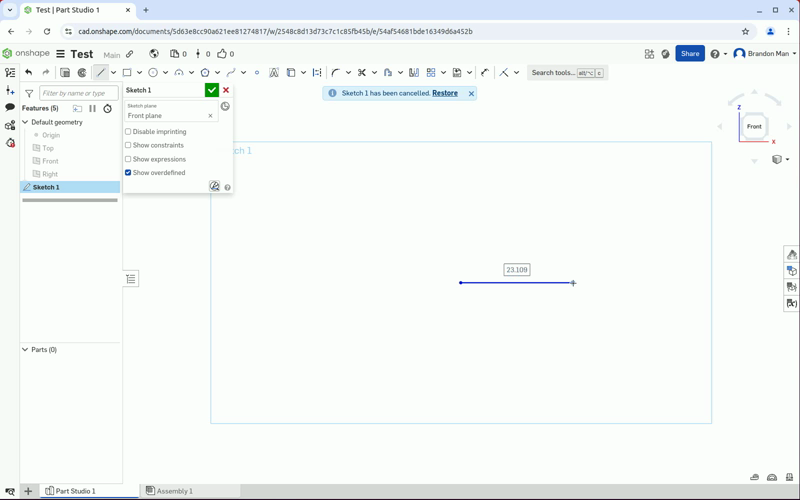
key_down(shift)
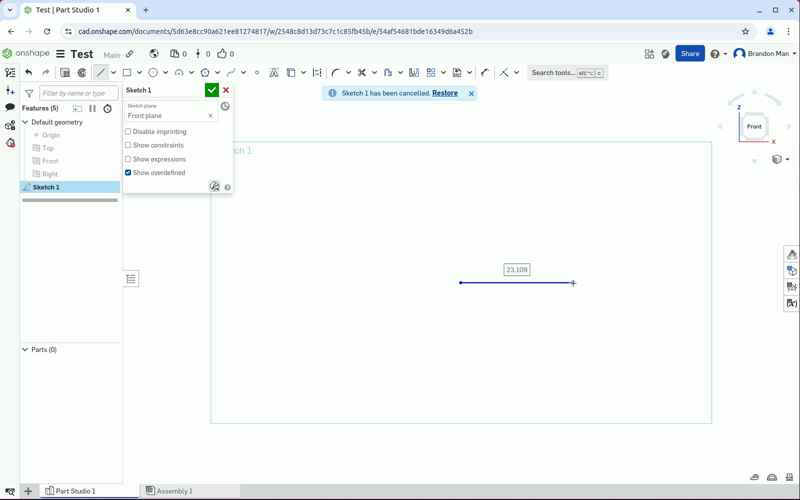
mouse_move(589, 282)
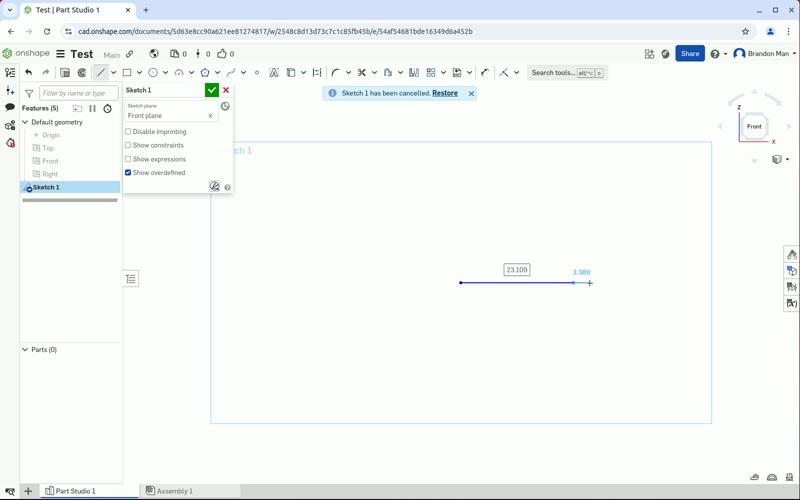
mouse_move(573, 264)
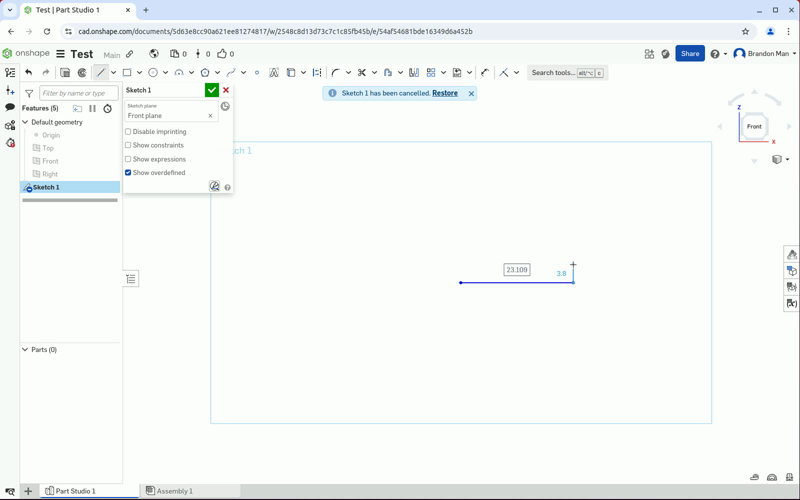
click(573, 264)
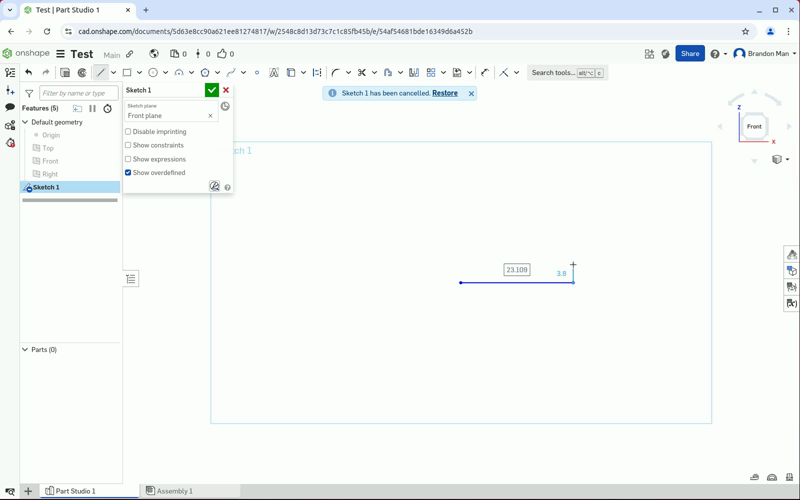
key_up(shift)
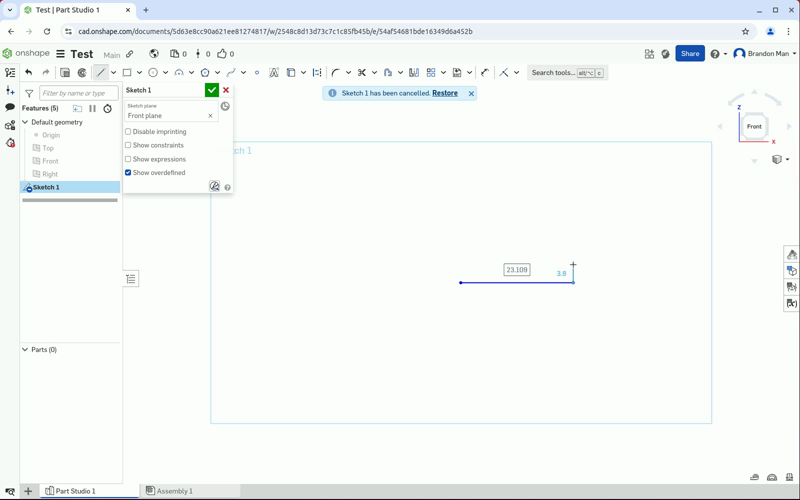
key_down(shift)
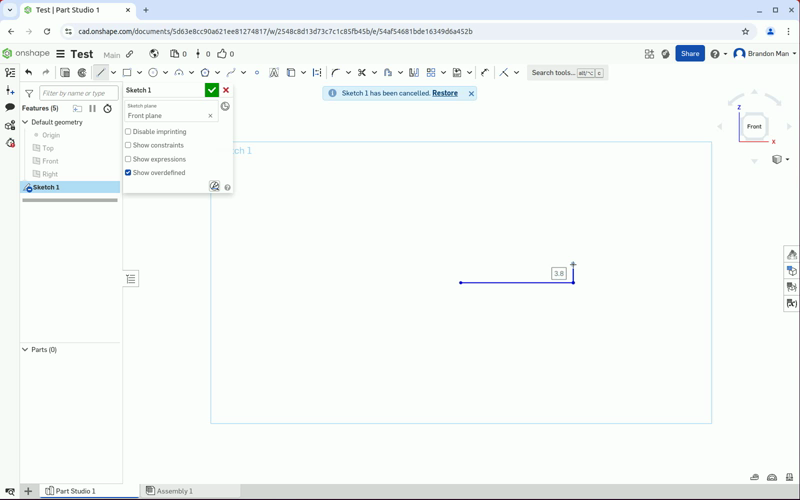
mouse_move(589, 264)
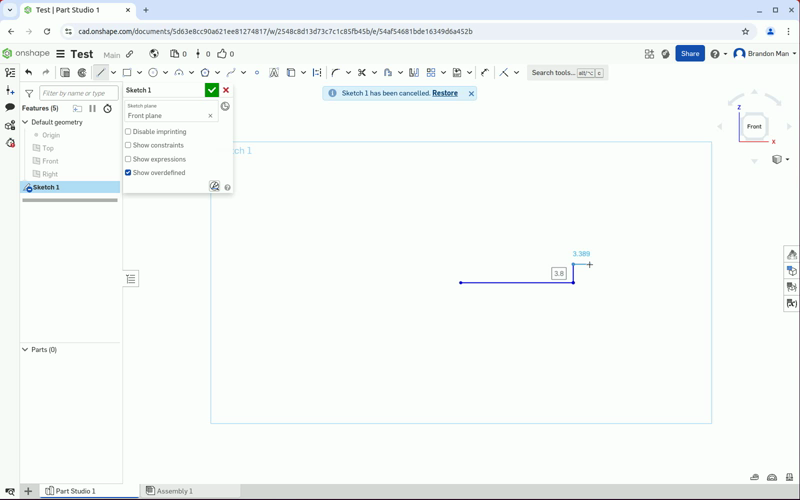
mouse_move(535, 264)
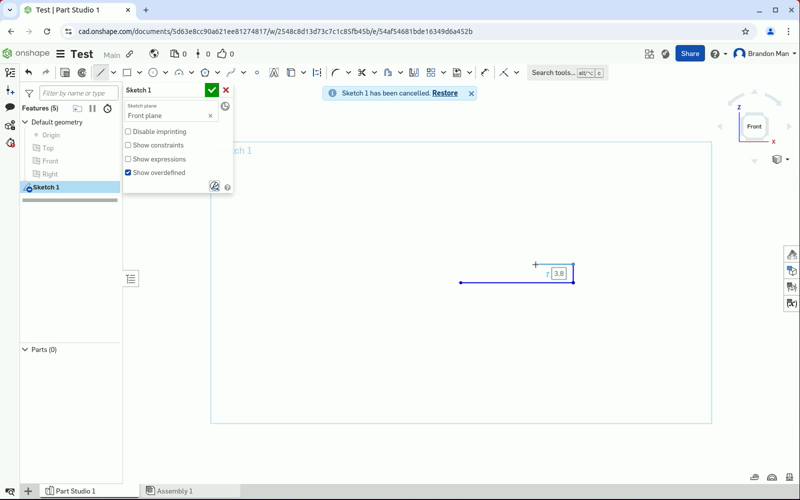
click(535, 264)
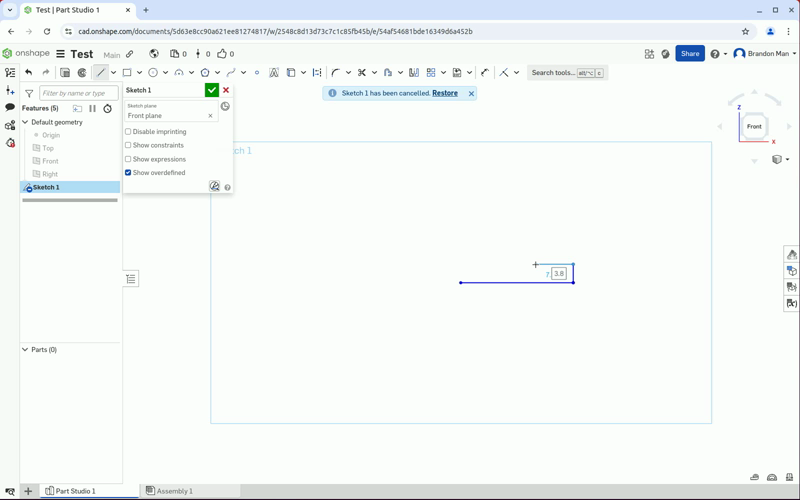
key_up(shift)
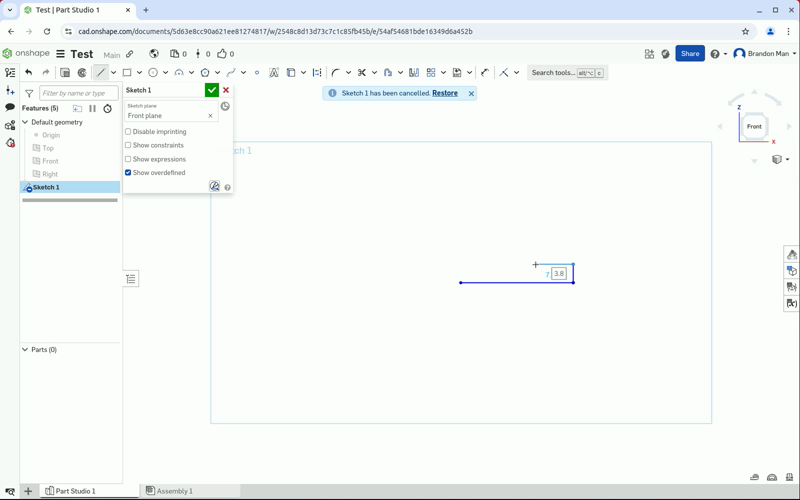
key_down(shift)
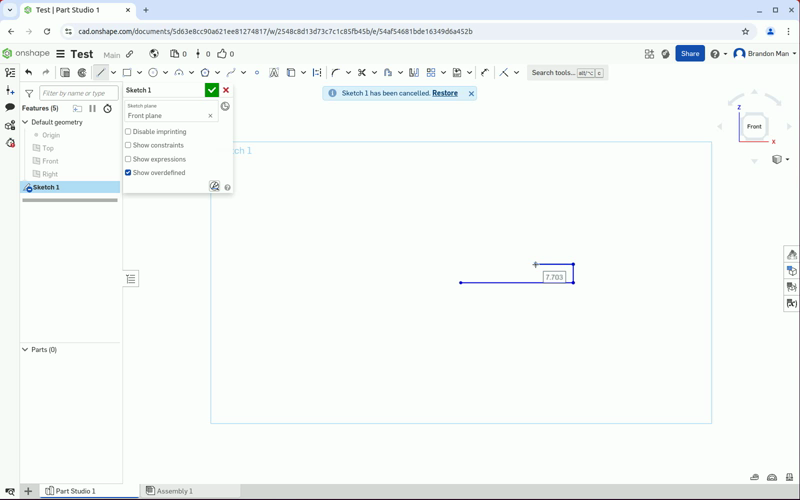
mouse_move(565, 264)
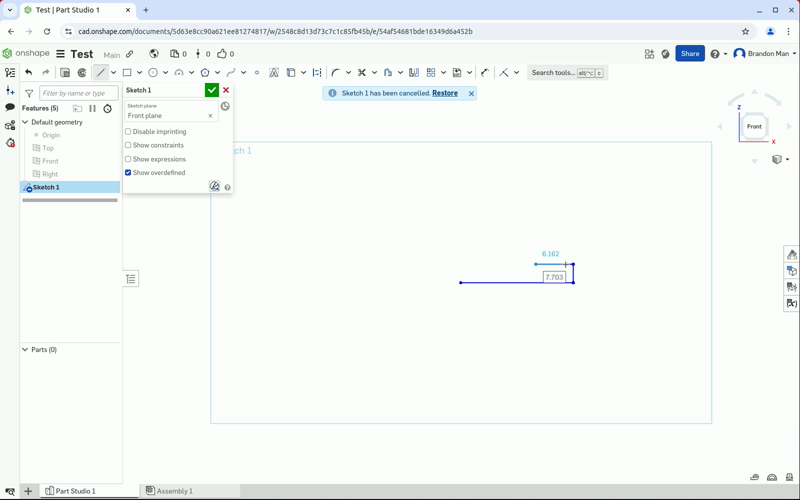
mouse_move(535, 245)
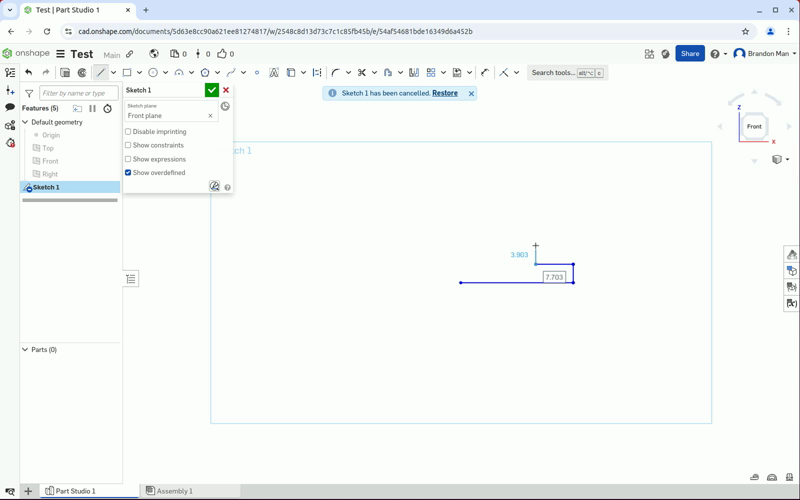
click(535, 245)
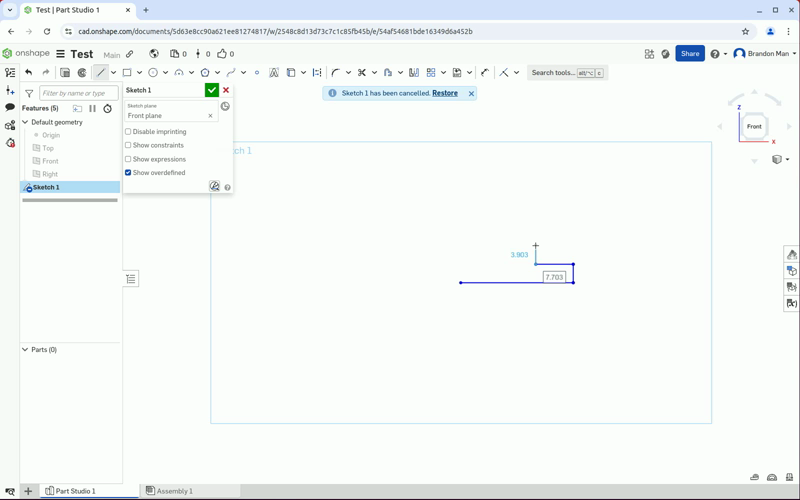
key_up(shift)
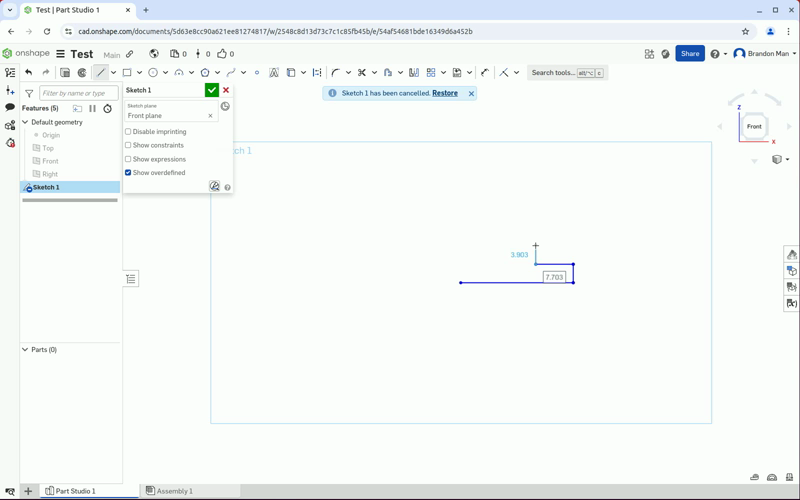
key_down(shift)
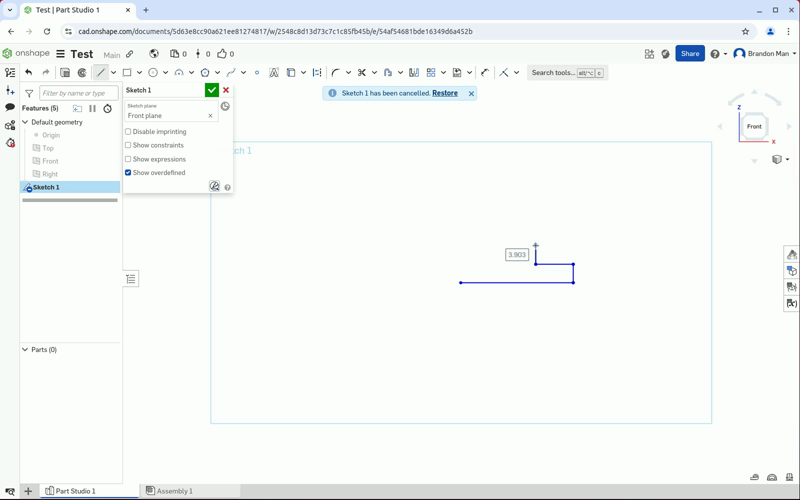
mouse_move(565, 245)
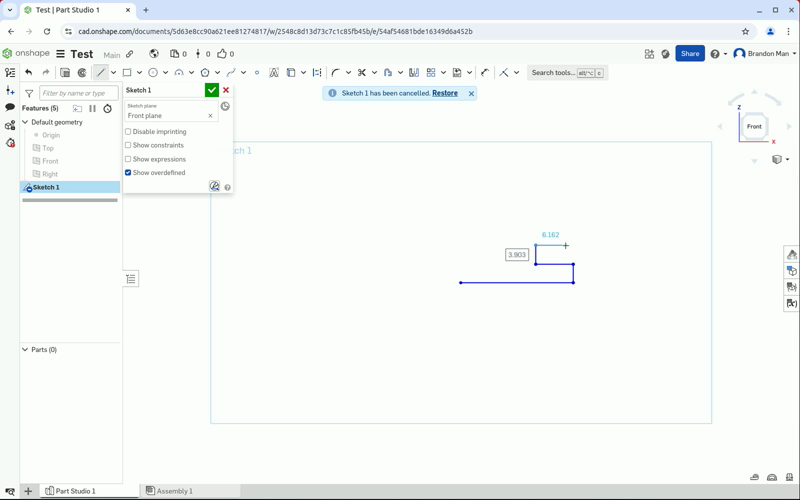
mouse_move(498, 245)
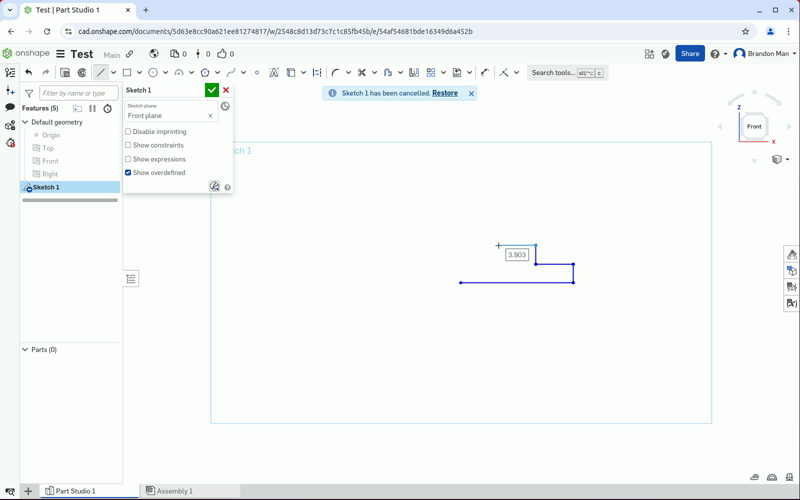
click(498, 245)
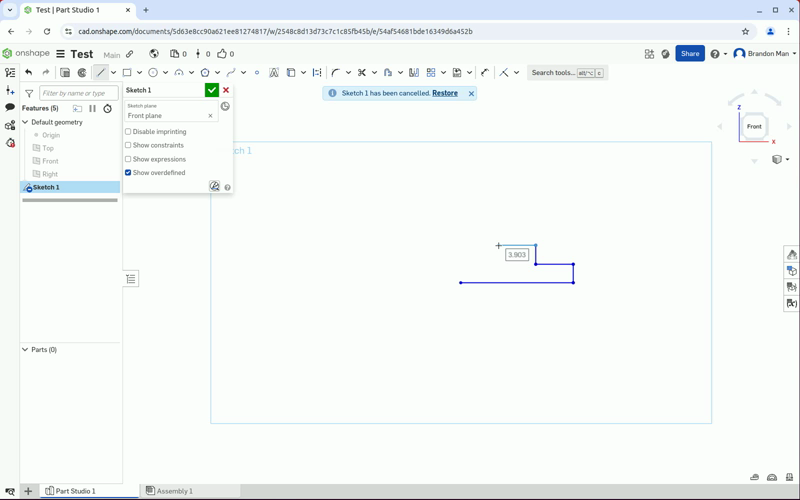
key_up(shift)
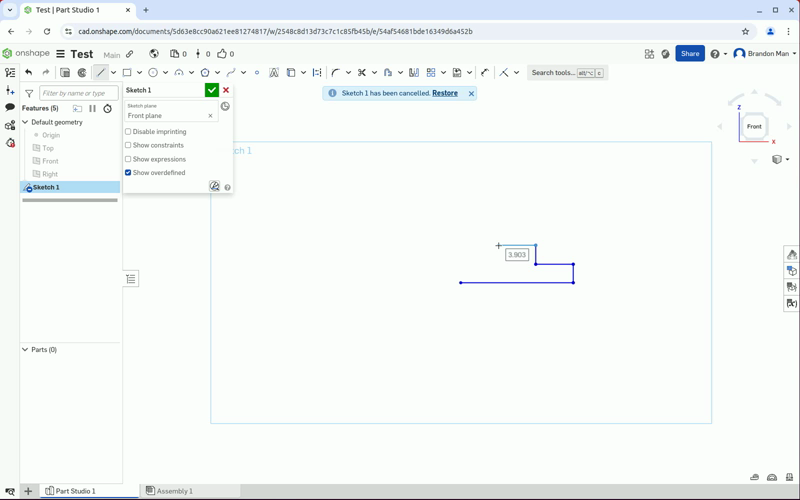
key_down(shift)
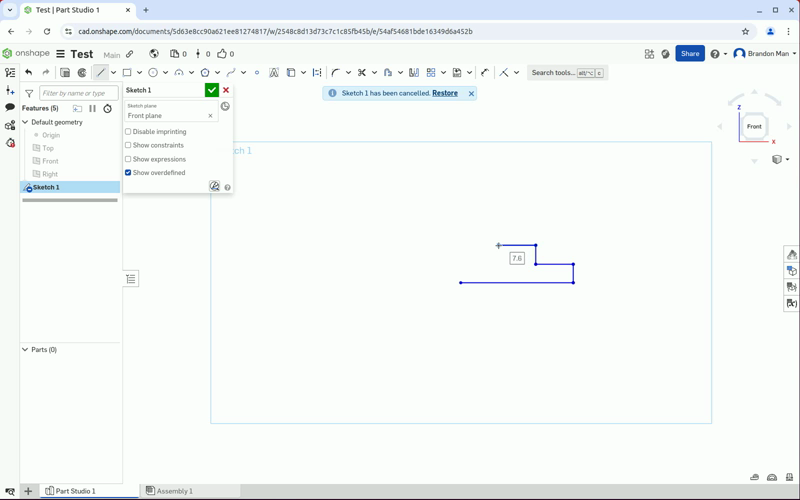
mouse_move(528, 245)
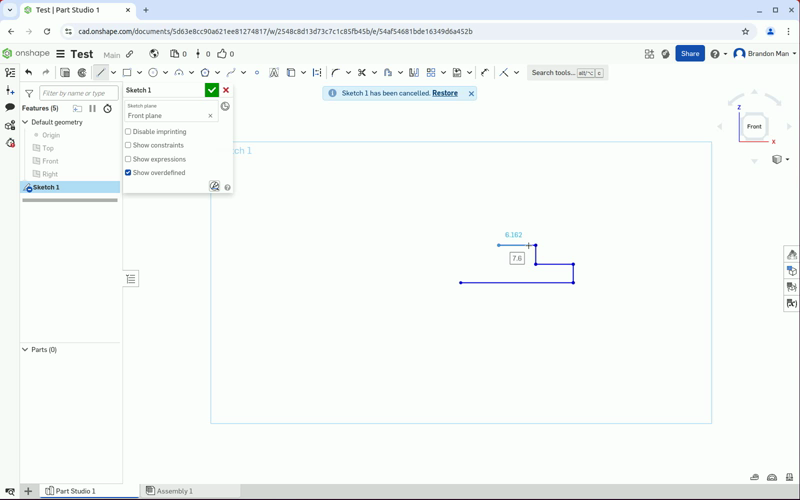
mouse_move(498, 207)
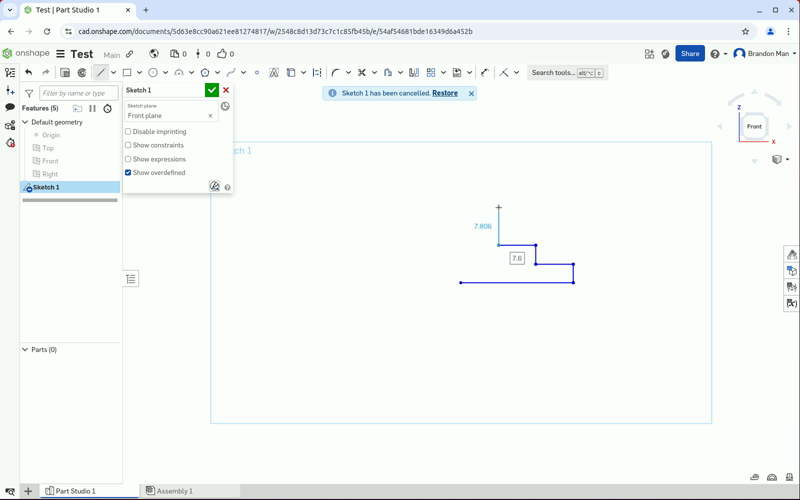
click(498, 207)
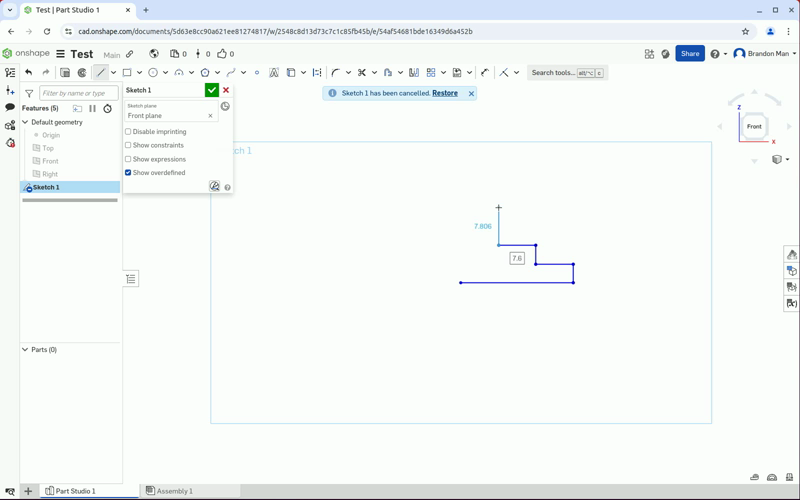
key_up(shift)
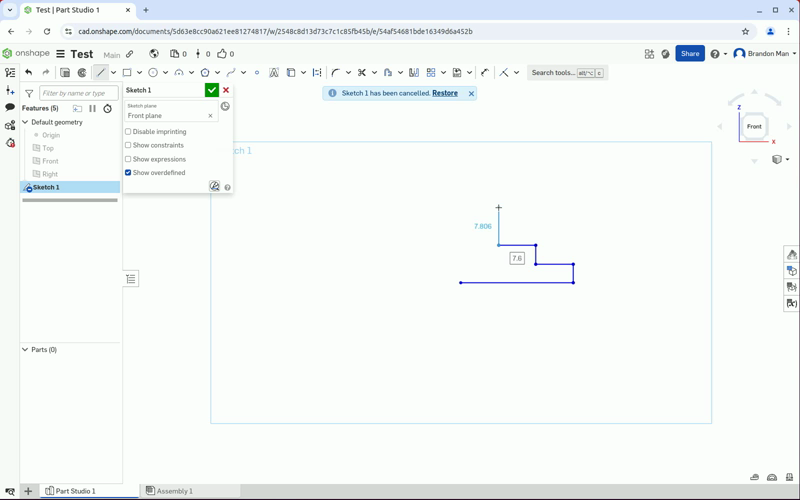
key_down(shift)
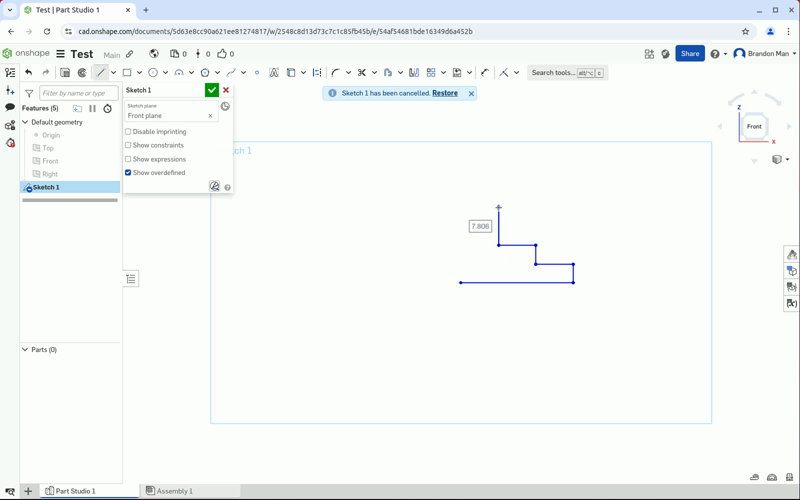
mouse_move(528, 207)
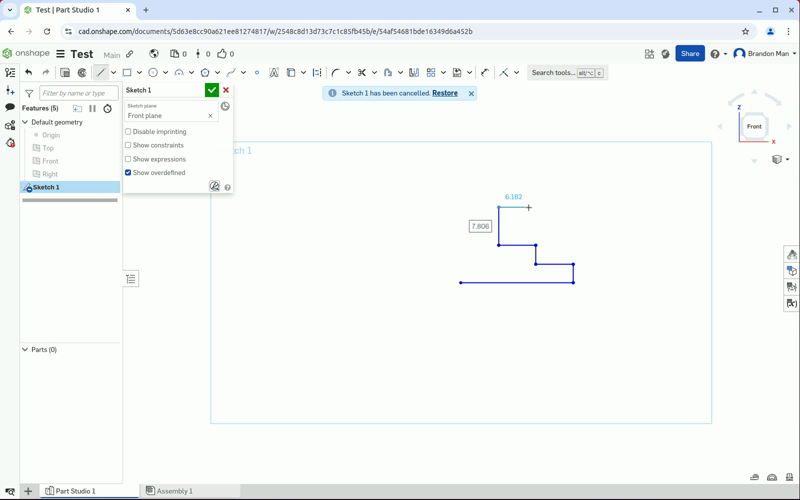
mouse_move(479, 207)
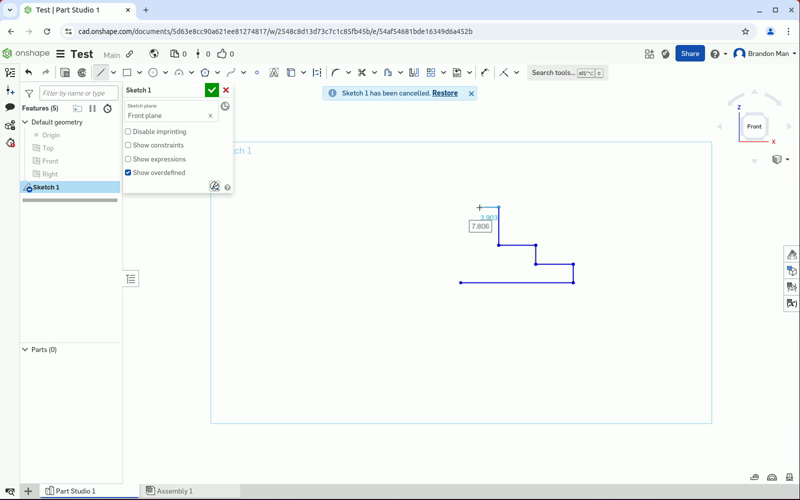
click(479, 207)
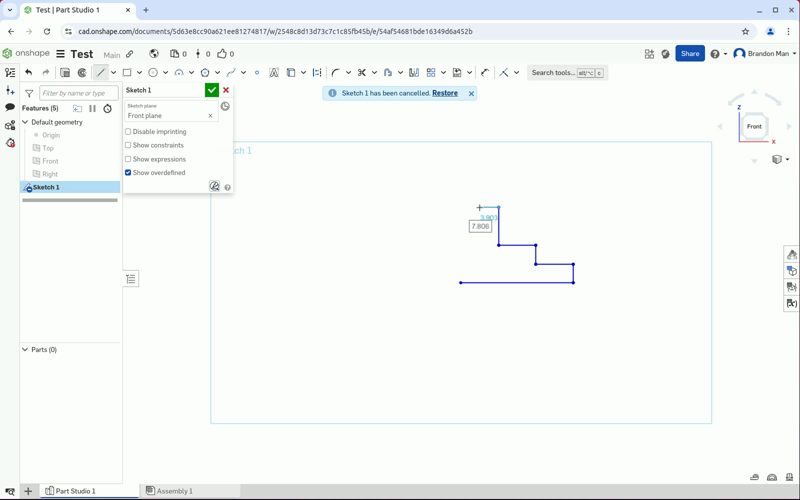
key_up(shift)
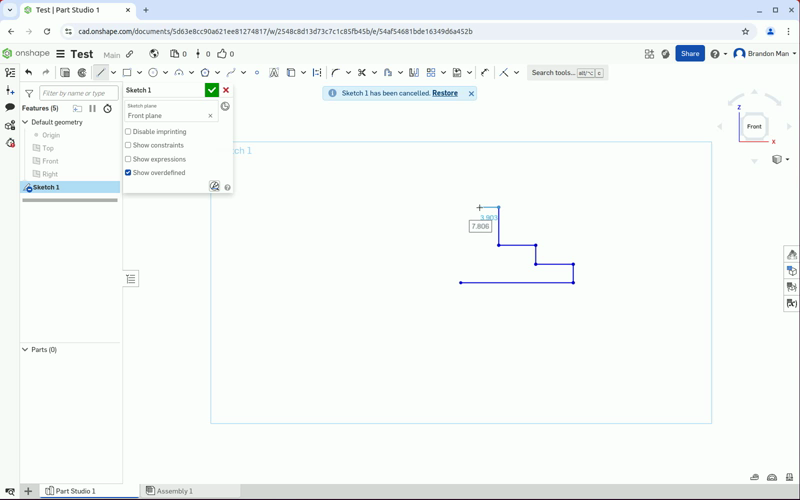
key_down(shift)
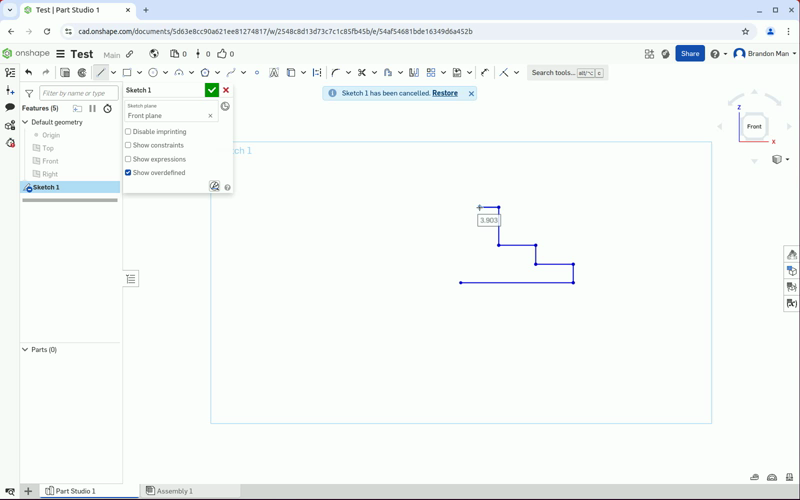
mouse_move(509, 207)
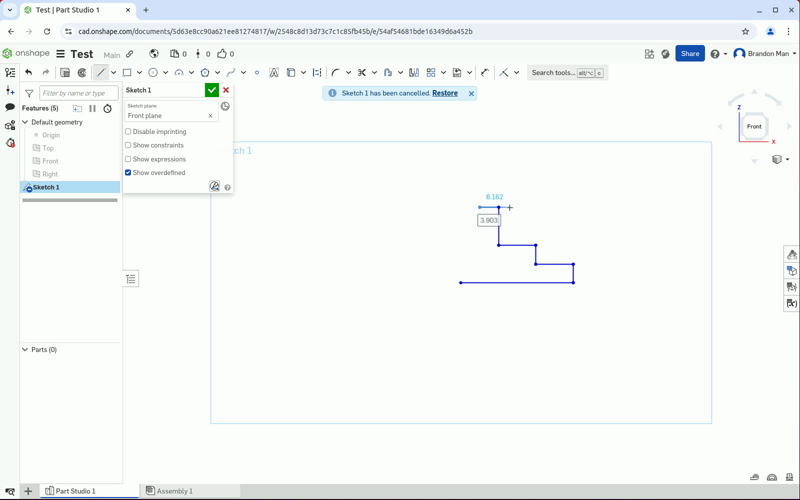
mouse_move(460, 226)
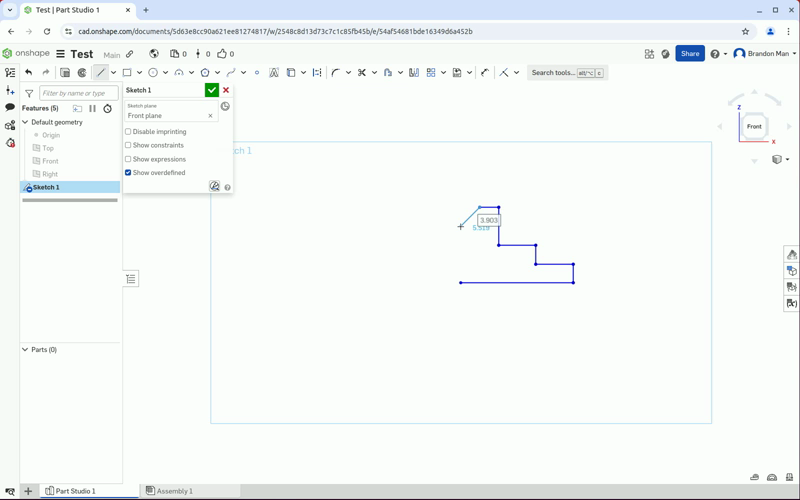
click(460, 226)
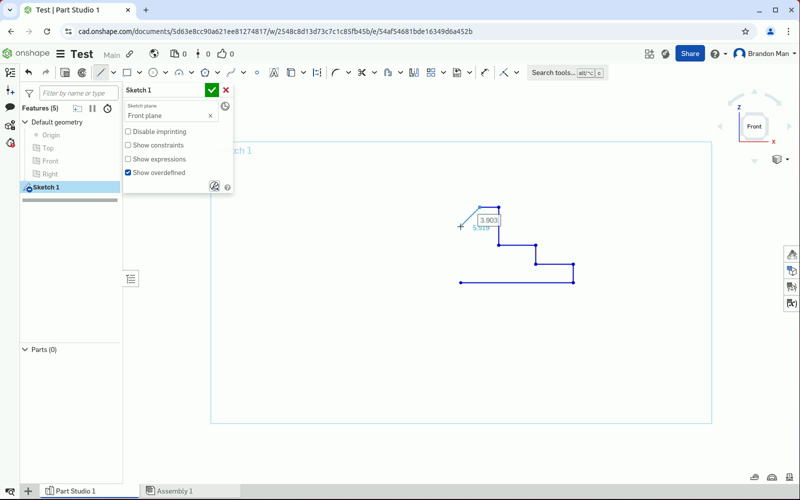
key_up(shift)
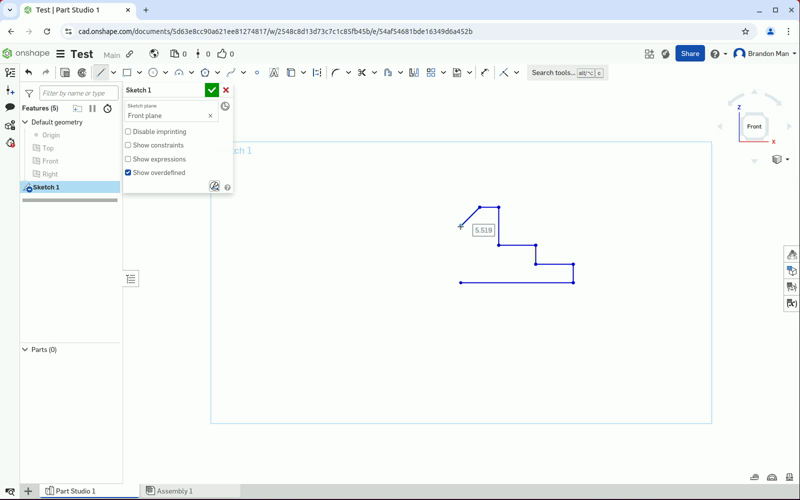
mouse_move(490, 226)
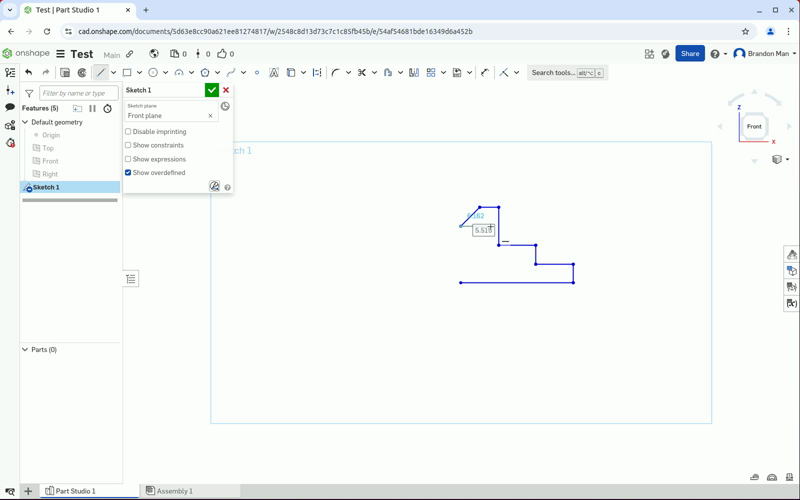
key_down(shift)
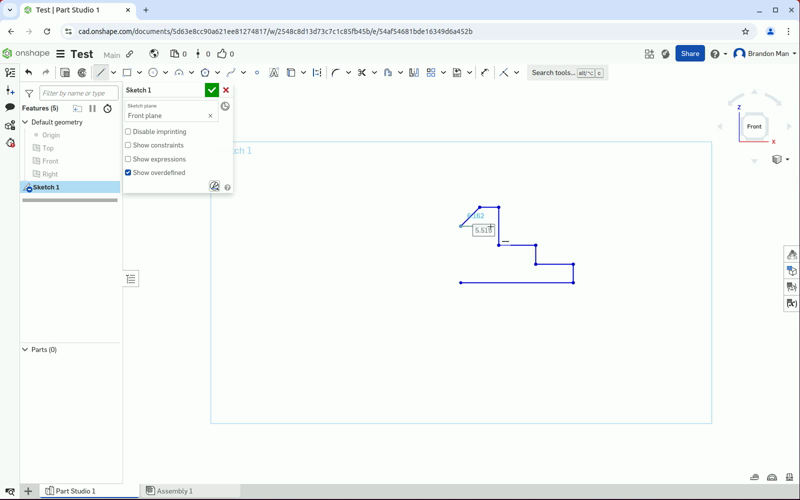
mouse_move(460, 282)
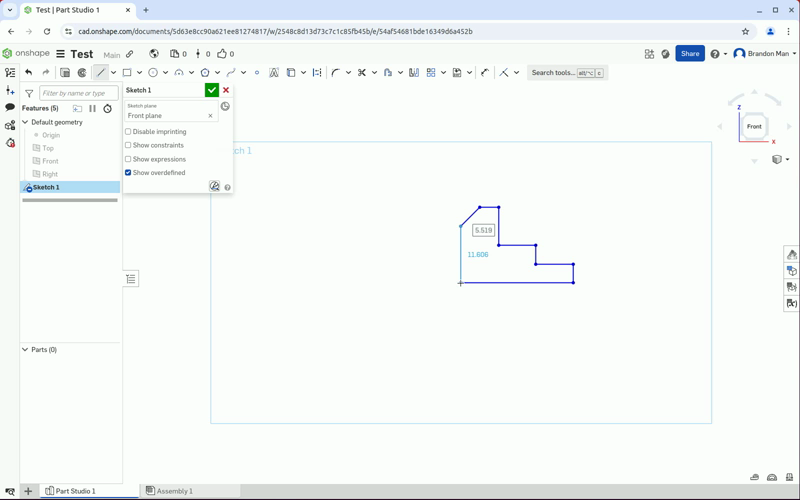
key_up(shift)
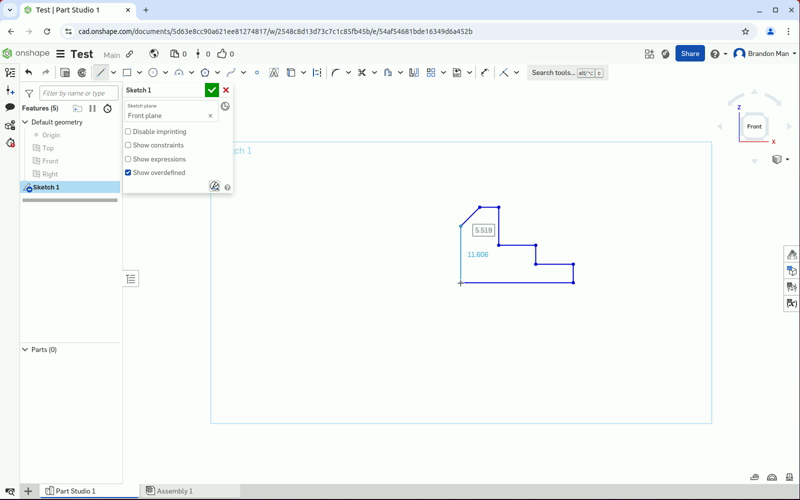
click(460, 282)
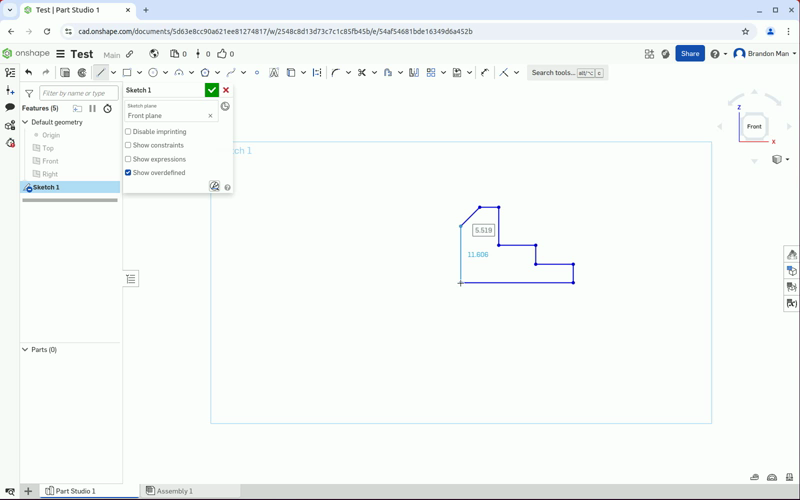
key(esc)
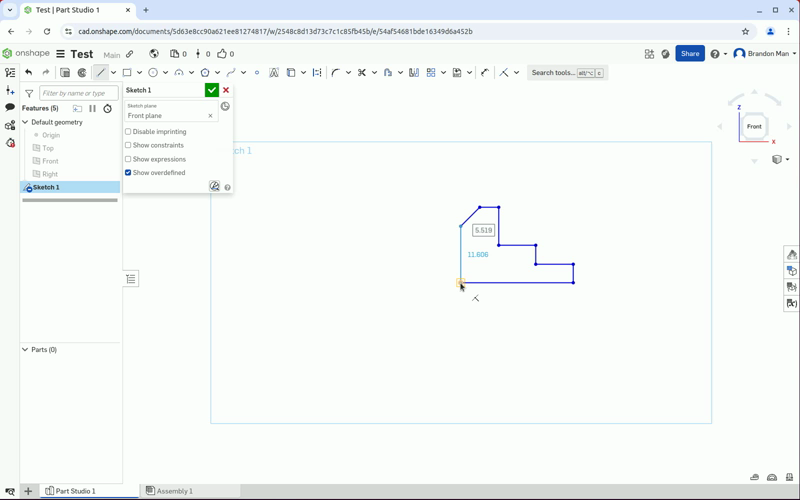
mouse_move(489, 266)
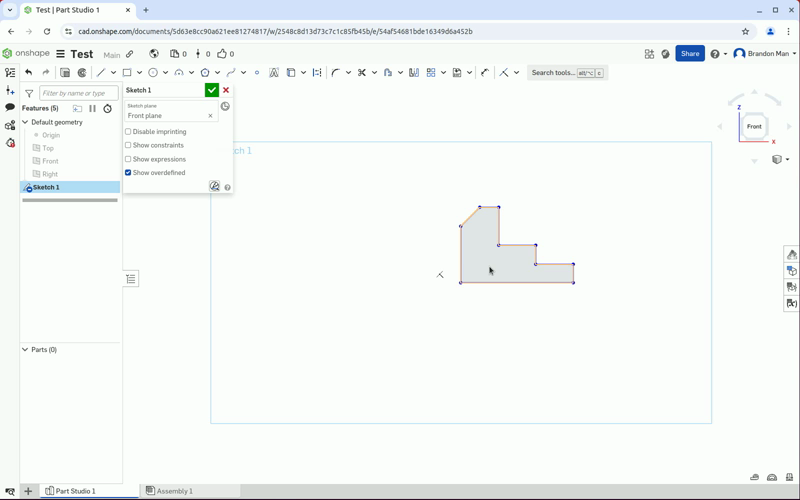
click(489, 266)
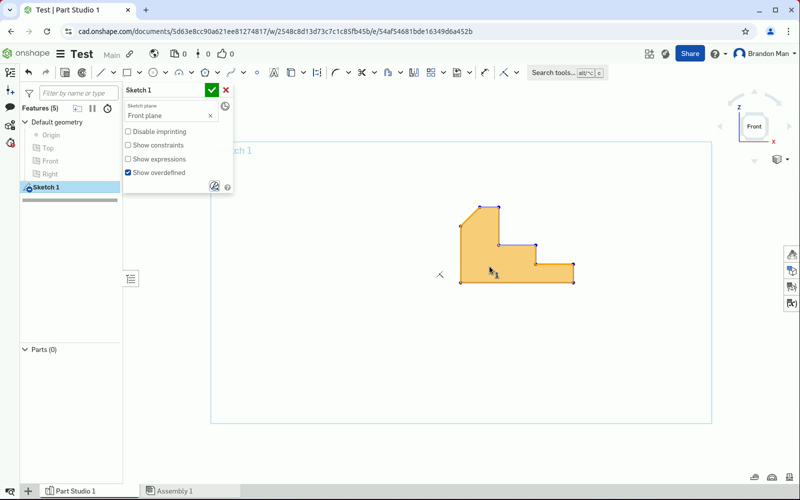
mouse_move(73, 352)
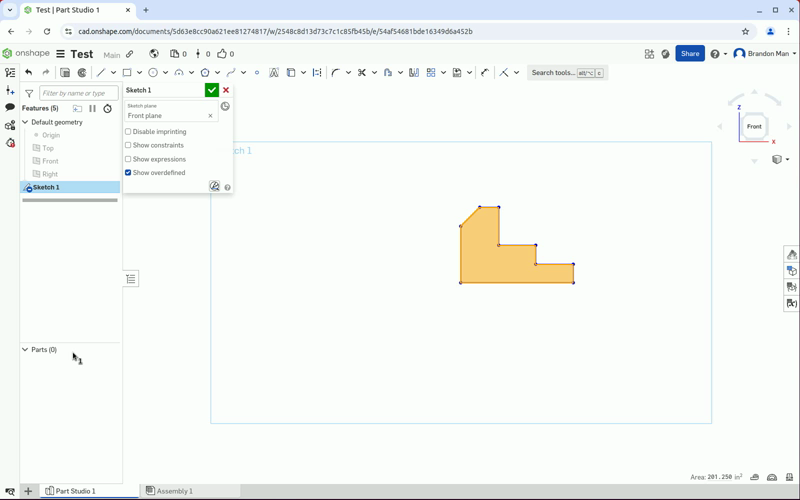
key(shift+y)
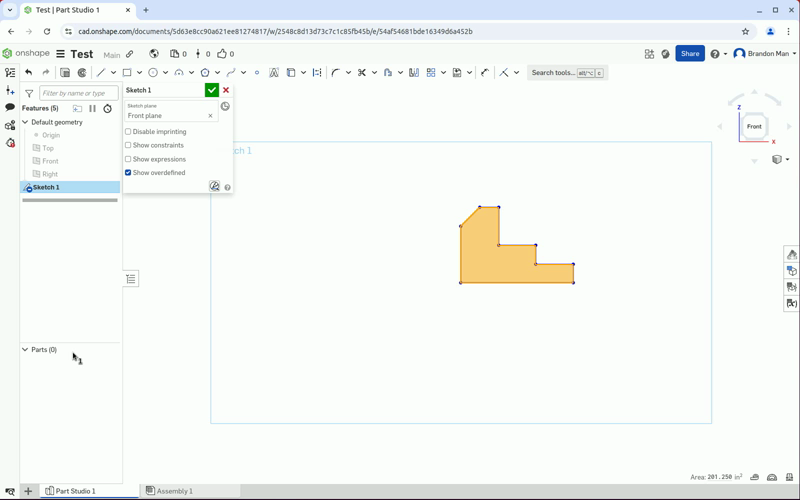
key(shift+e)
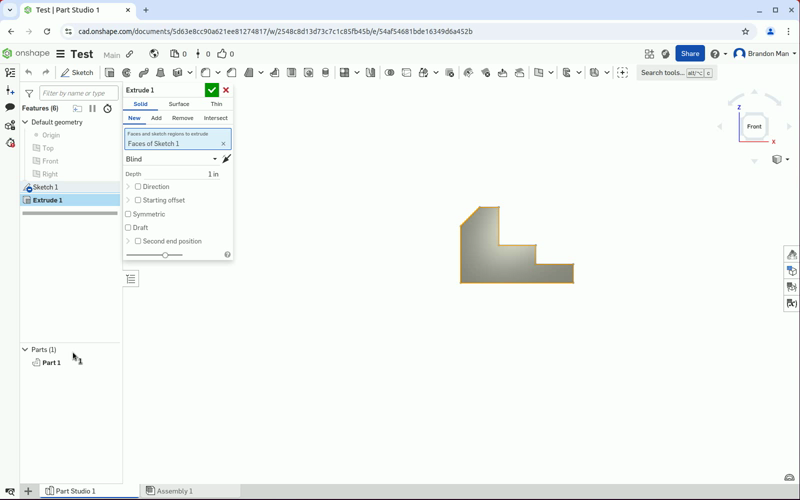
mouse_move(143, 106)
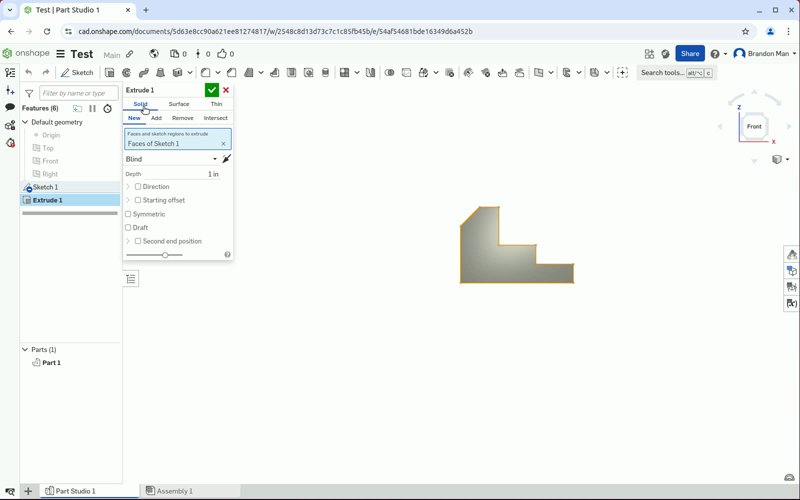
click(143, 106)
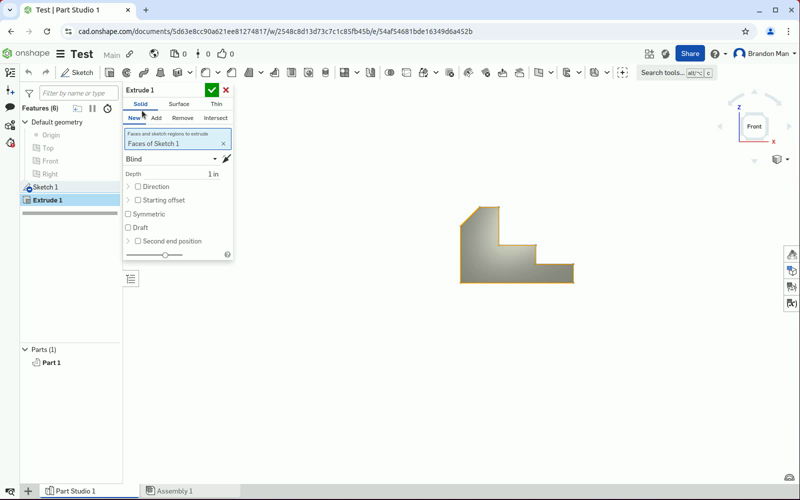
mouse_move(137, 120)
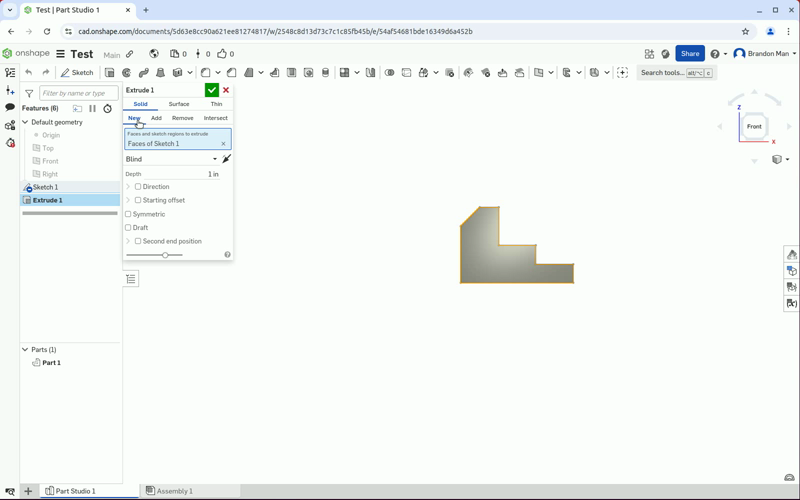
click(137, 120)
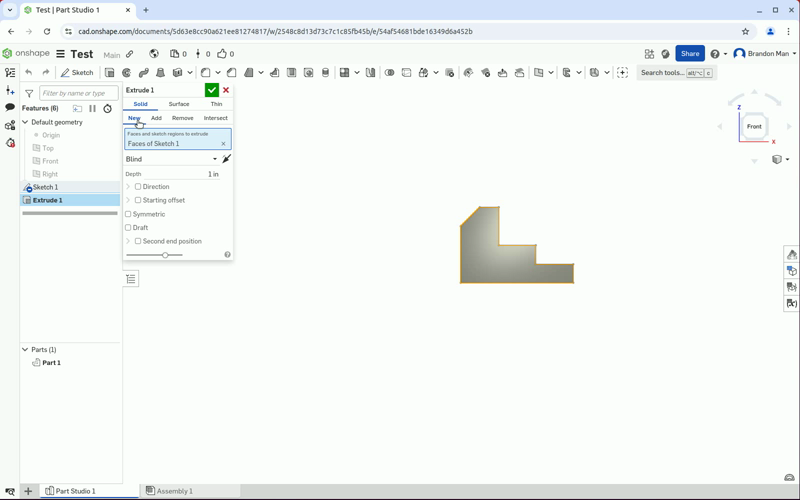
key(tab, 4)
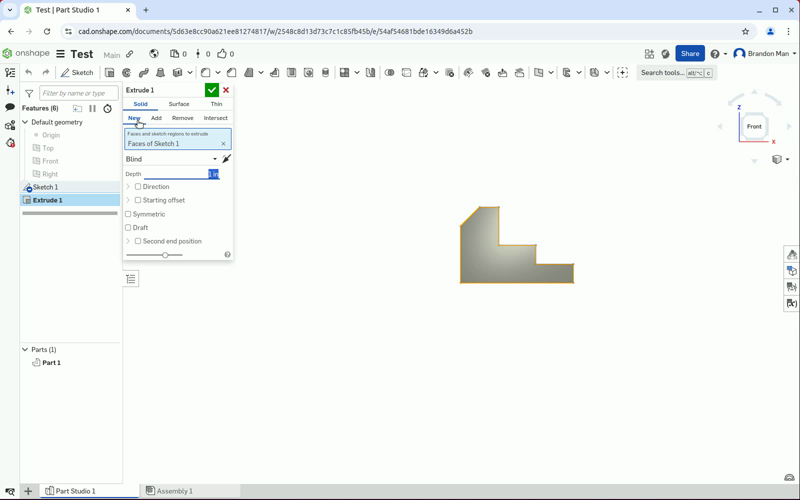
text(15.406)
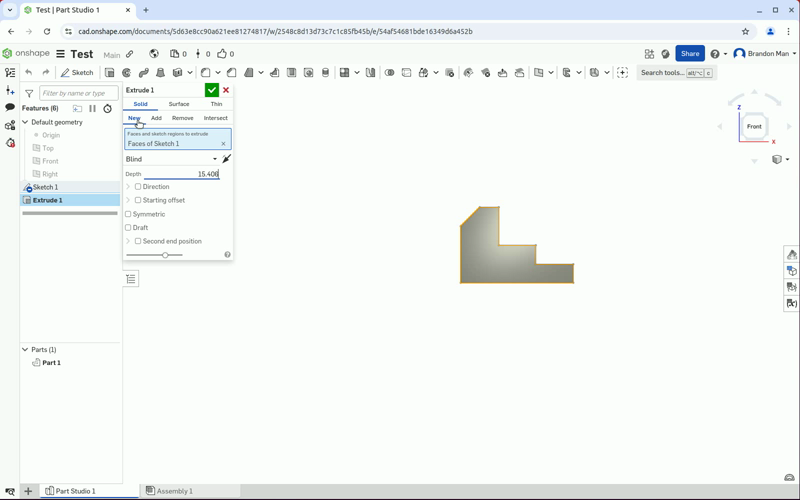
key(tab, 3)
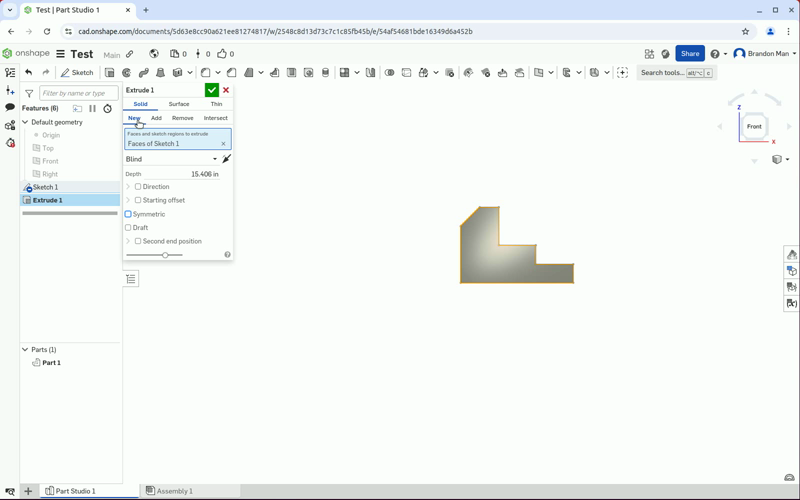
key(space)
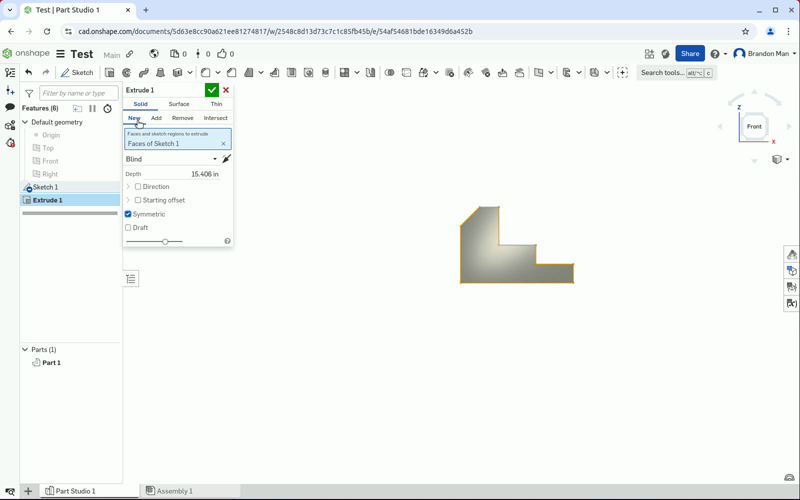
key(enter)
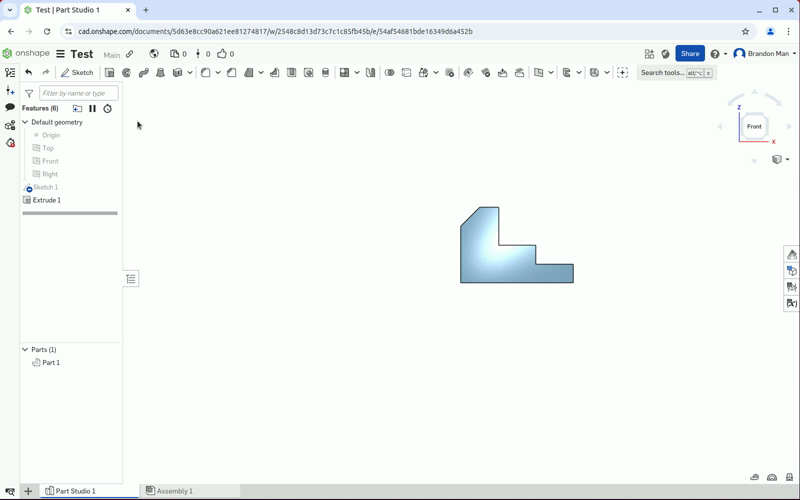
key(shift+h)
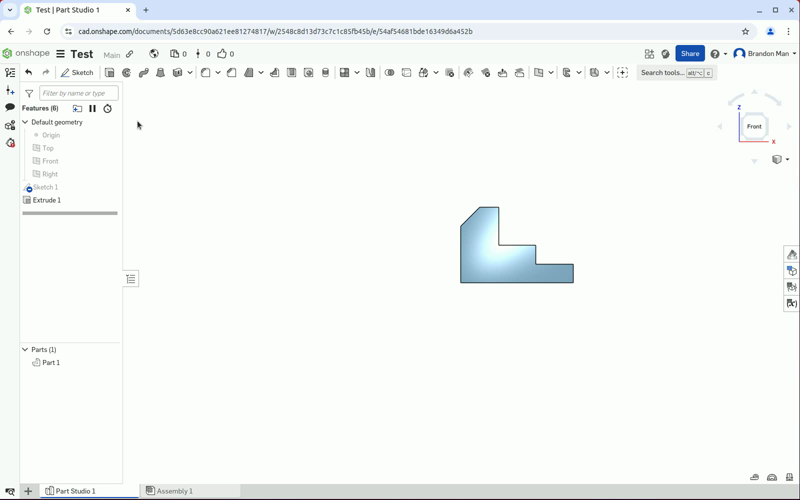
key(shift+h)
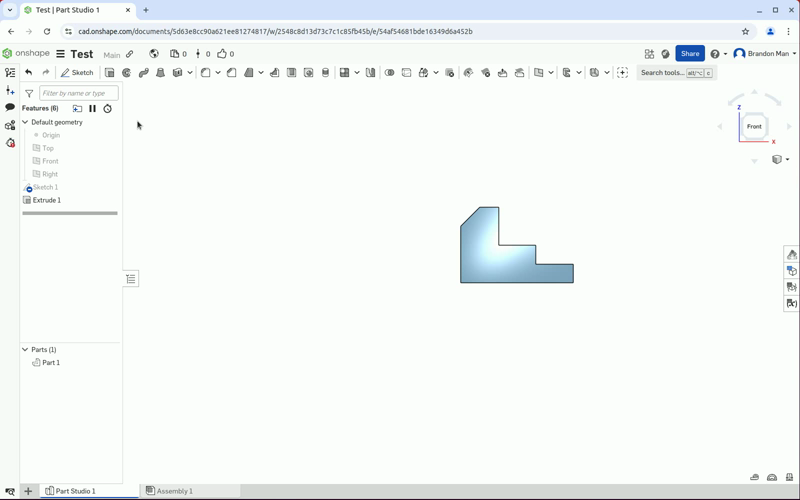
mouse_move(73, 189)
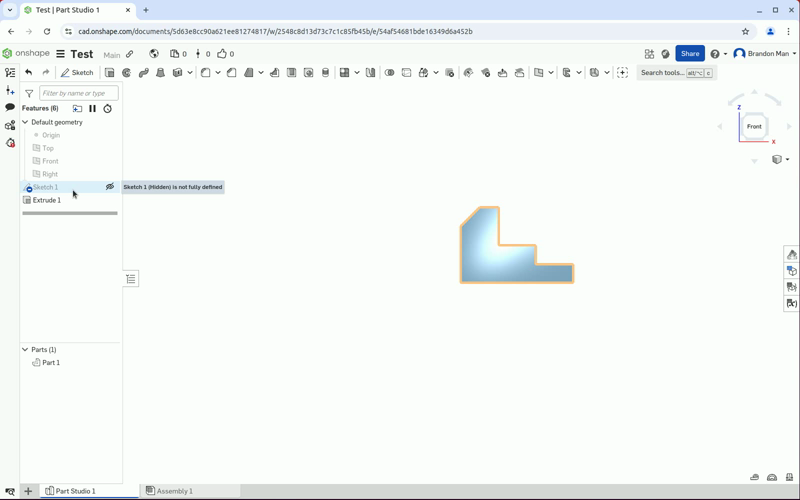
click(73, 189)
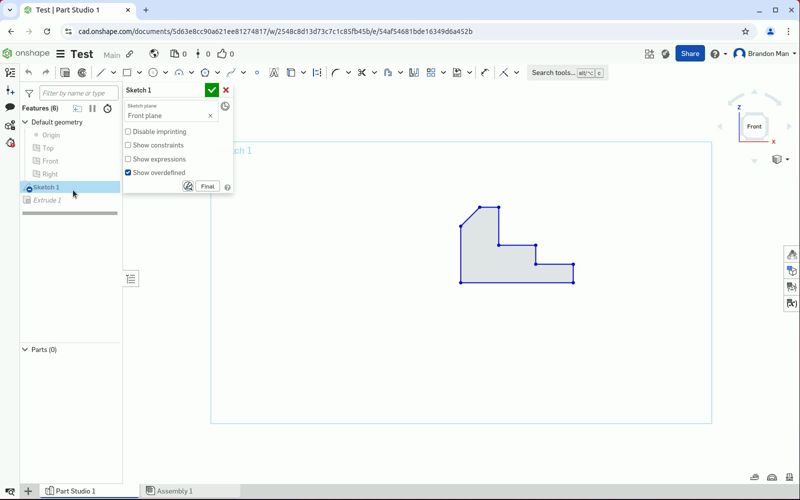
mouse_move(229, 92)
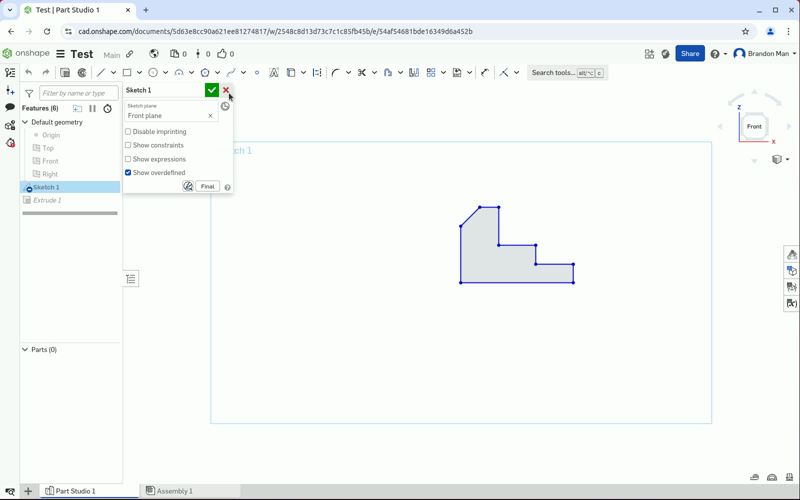
click(229, 92)
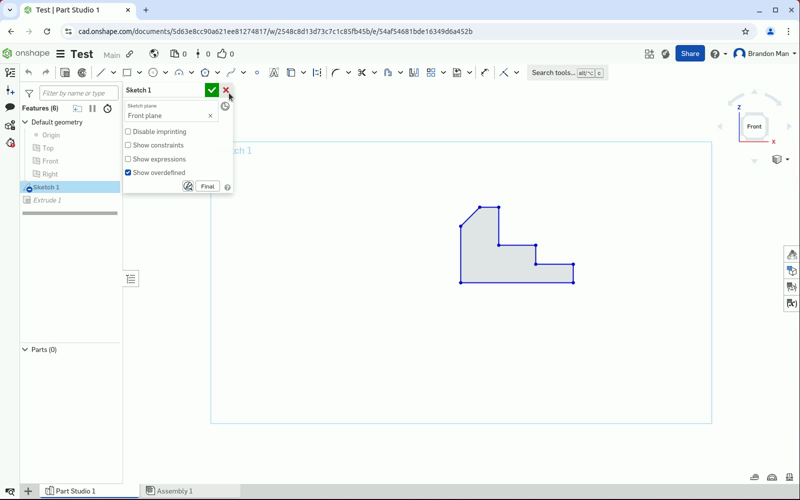
key(shift+s)
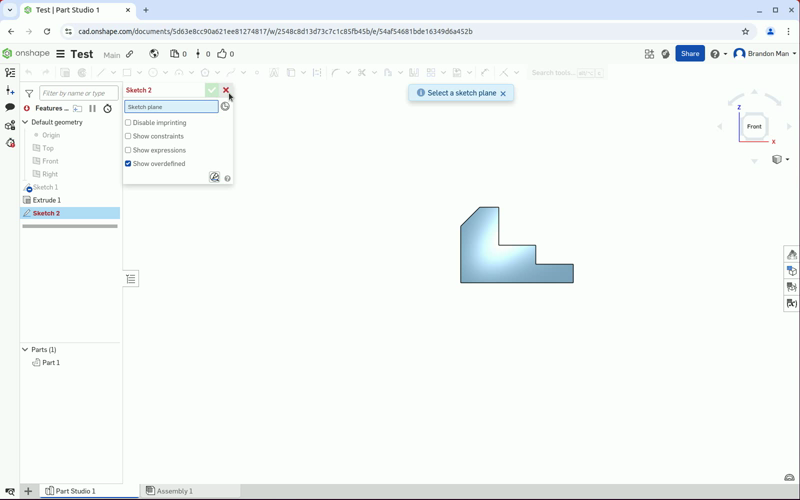
mouse_move(73, 163)
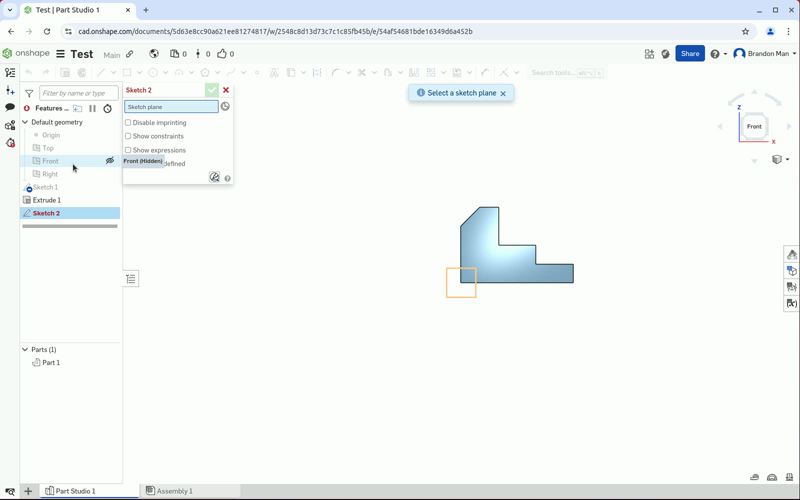
click(73, 163)
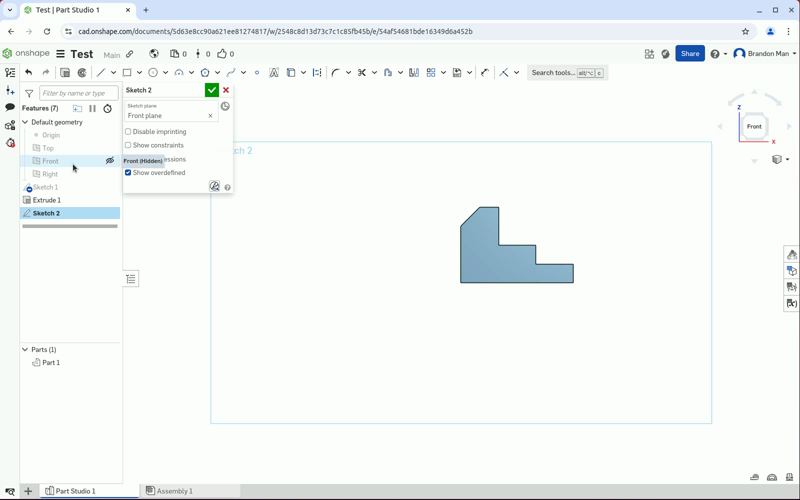
mouse_move(73, 352)
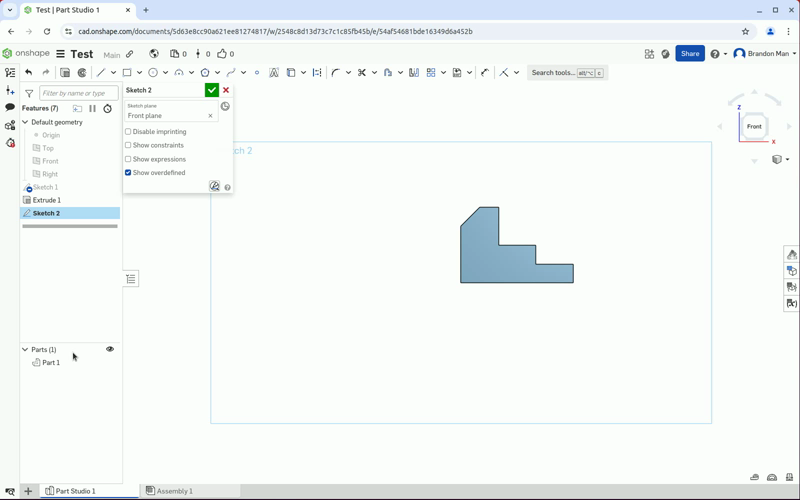
key(y)
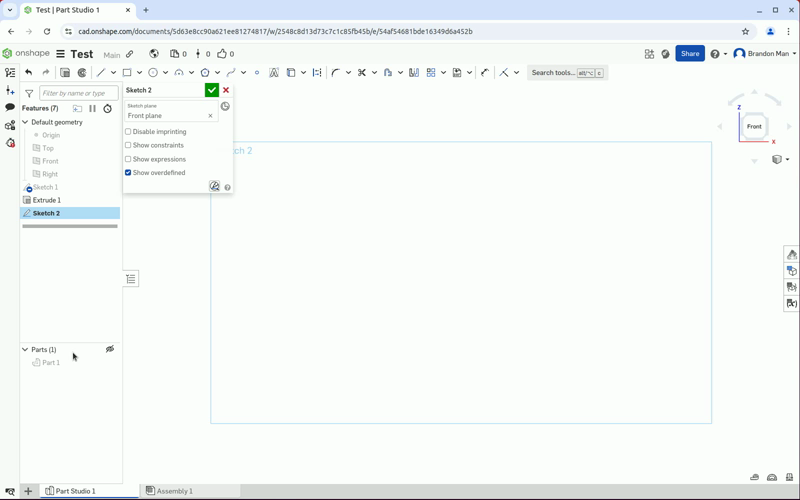
key(l)
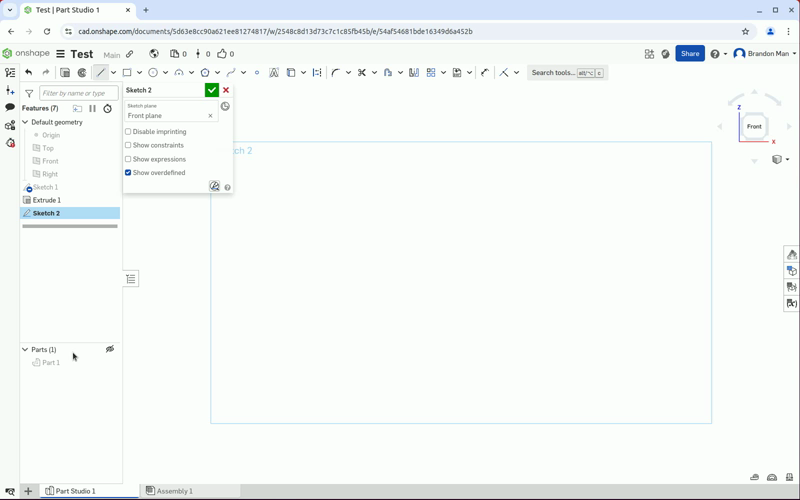
key_down(shift)
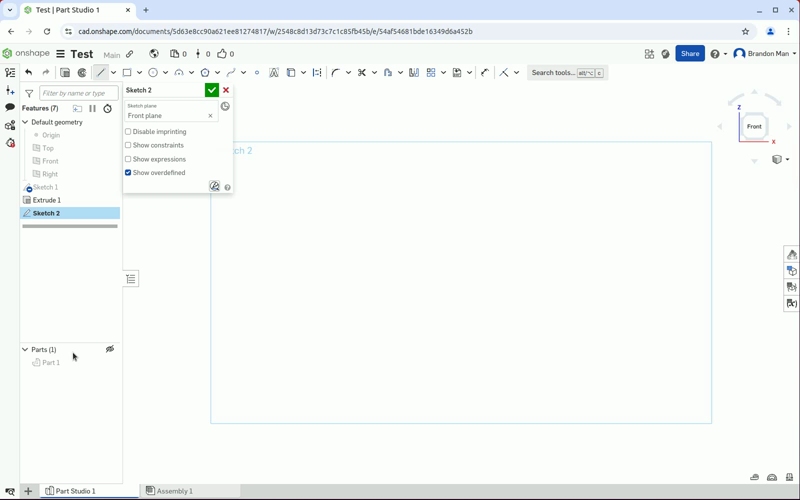
mouse_move(498, 244)
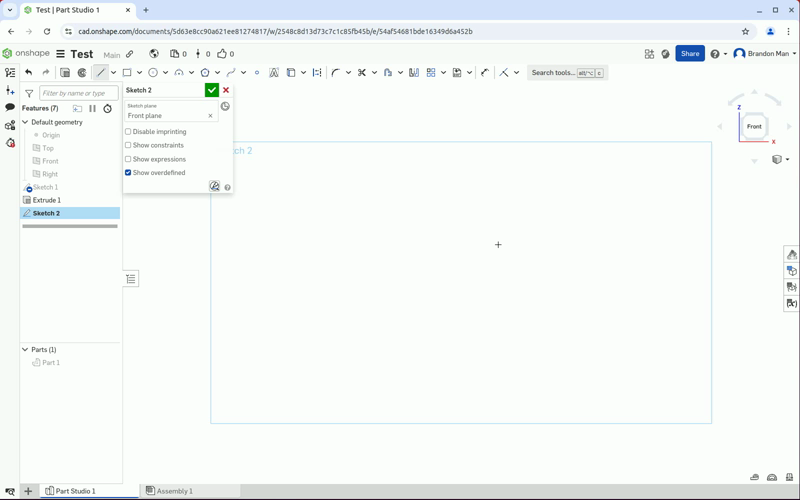
click(498, 244)
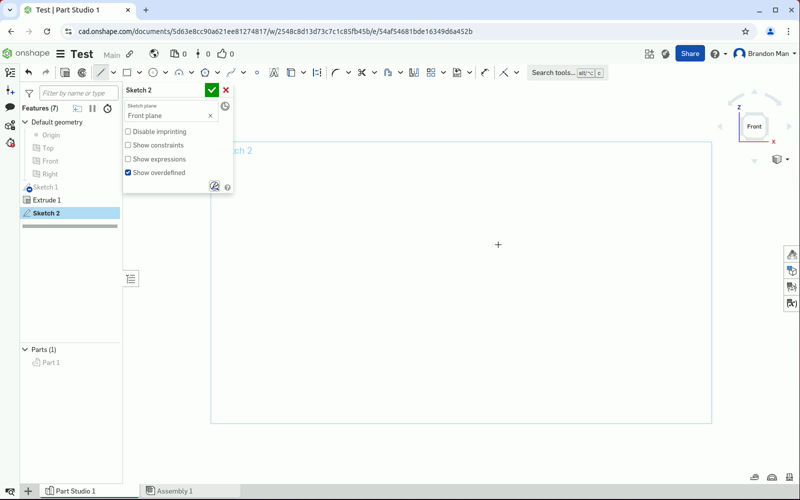
key_up(shift)
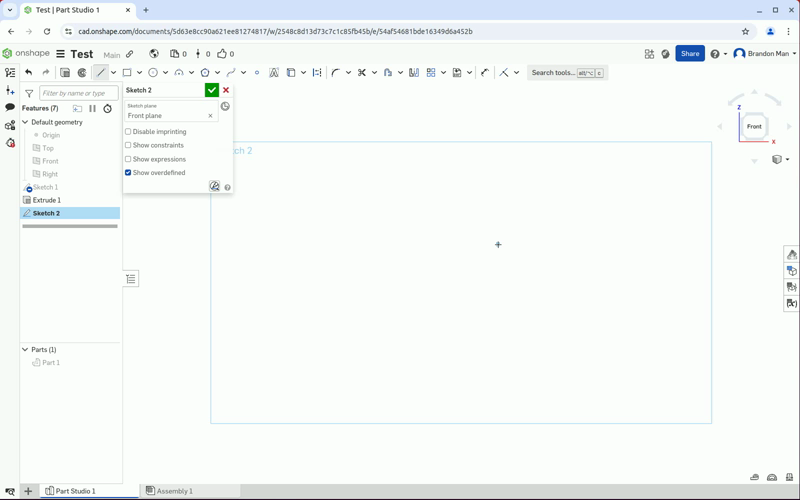
key_down(shift)
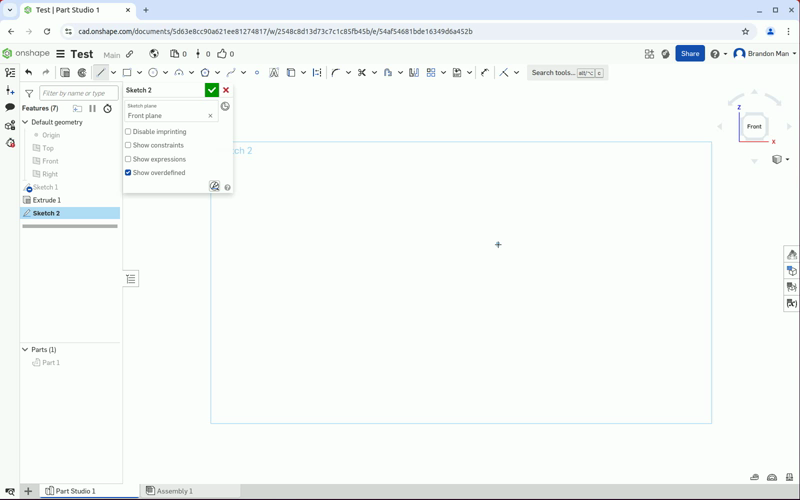
mouse_move(528, 244)
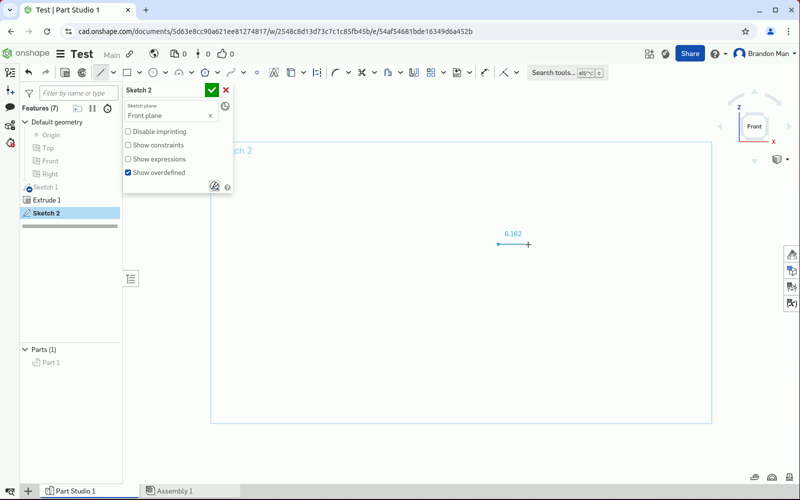
mouse_move(536, 244)
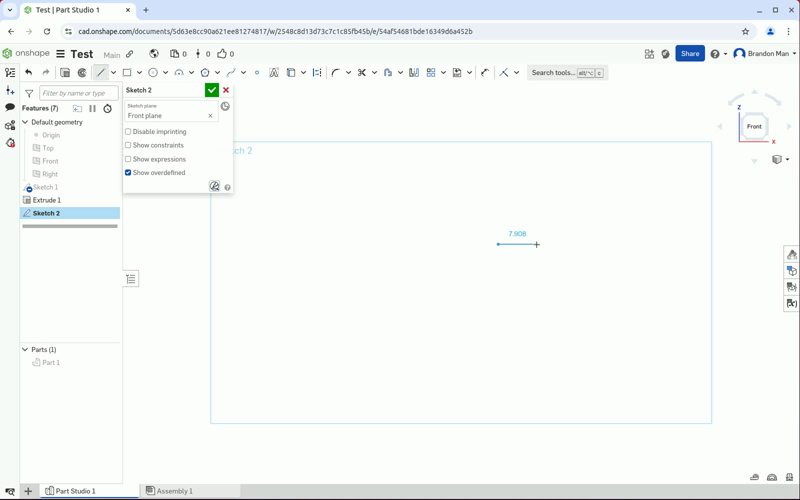
click(536, 244)
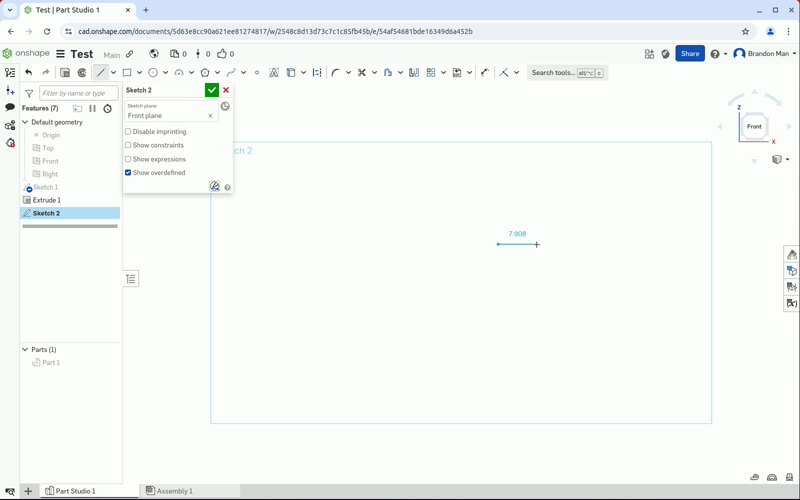
key_up(shift)
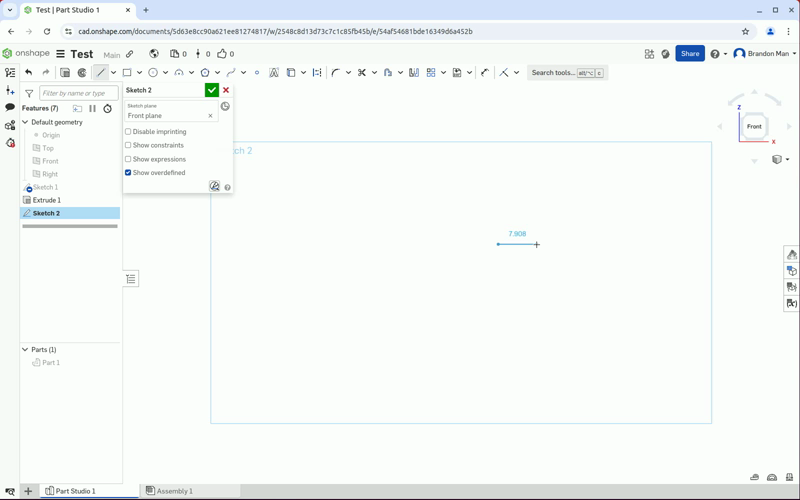
key_down(shift)
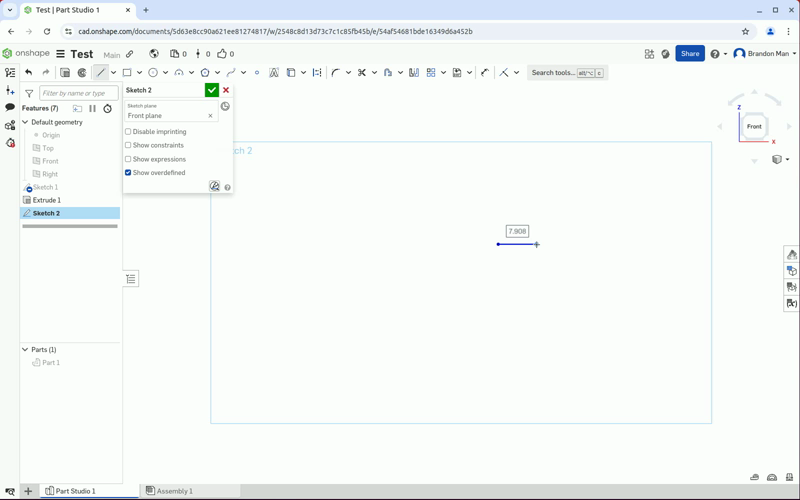
mouse_move(566, 244)
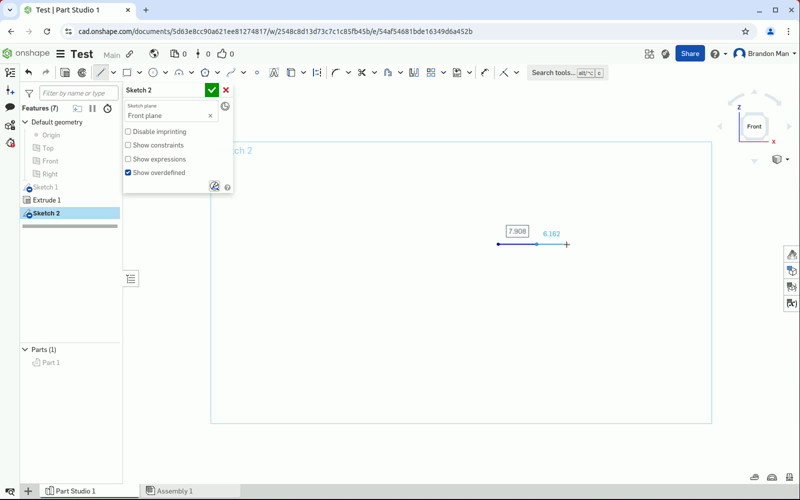
mouse_move(536, 225)
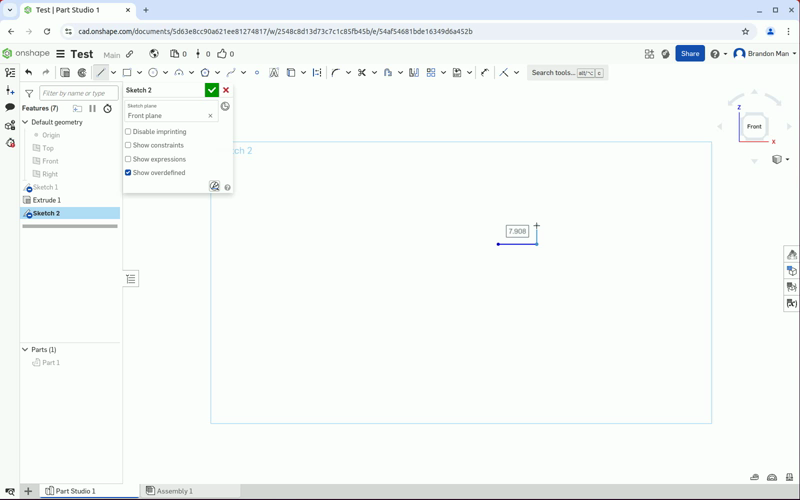
click(536, 225)
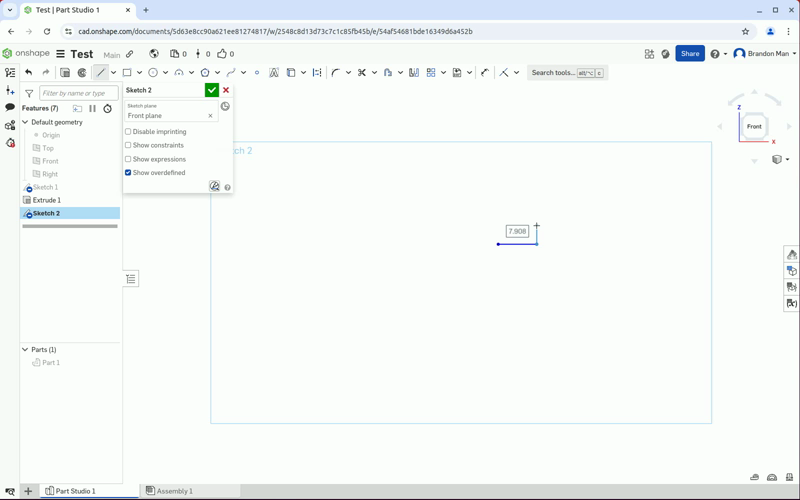
key_up(shift)
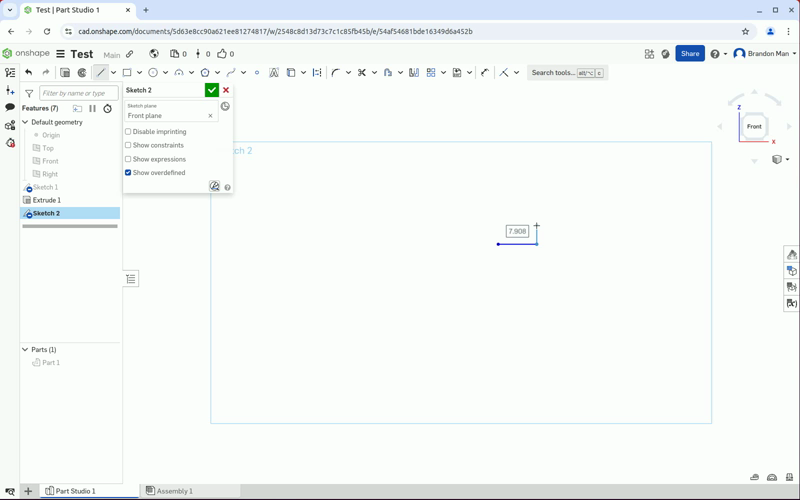
key_down(shift)
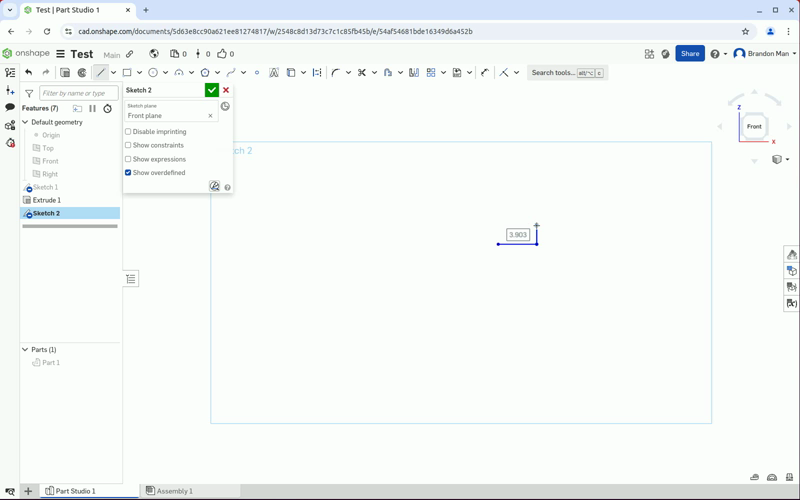
mouse_move(566, 225)
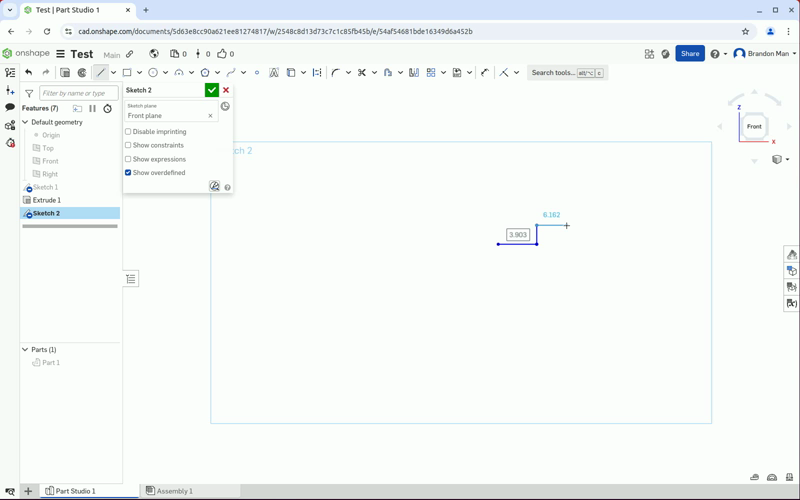
mouse_move(517, 225)
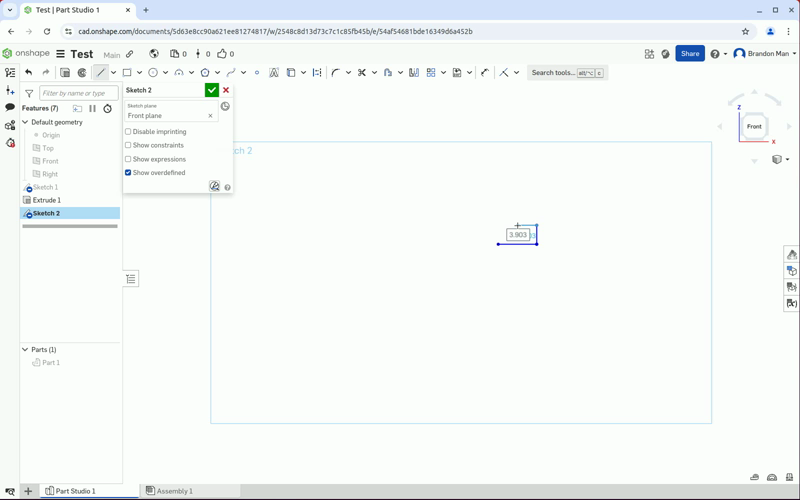
click(517, 225)
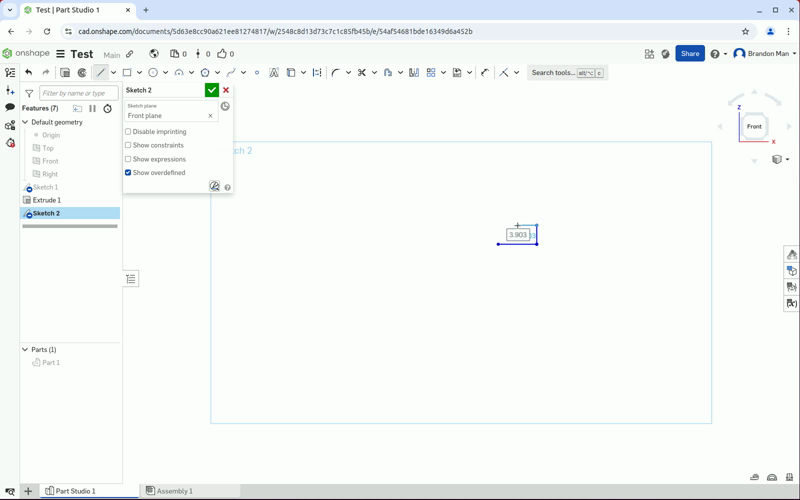
key_up(shift)
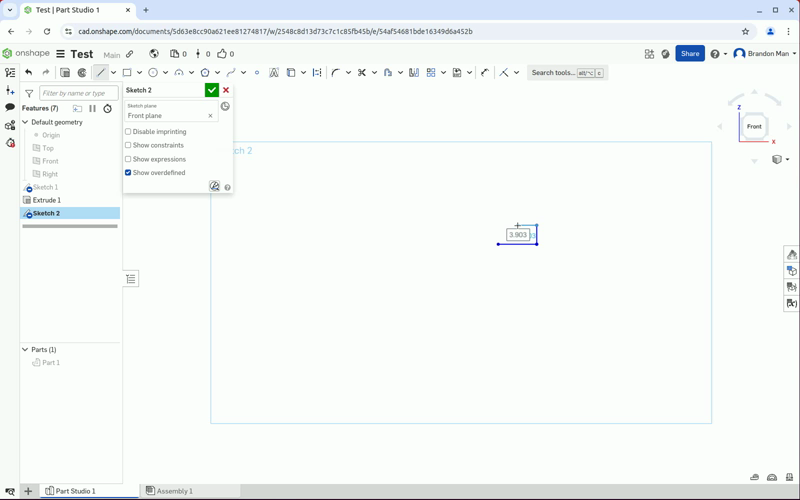
key_down(shift)
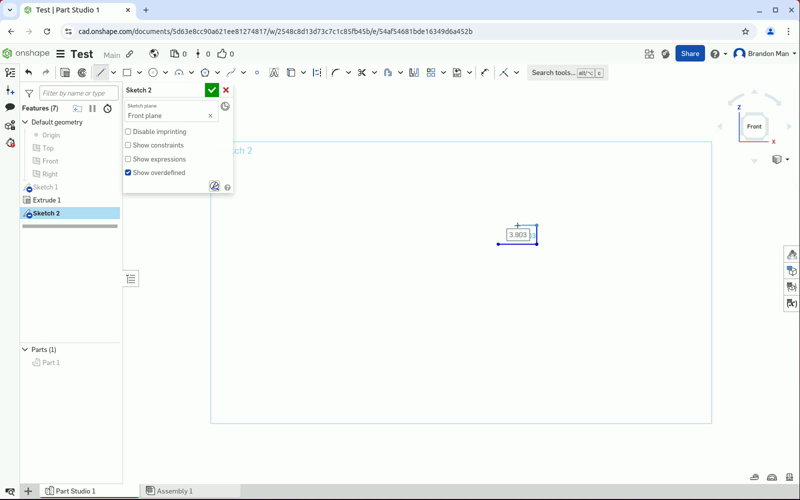
mouse_move(547, 225)
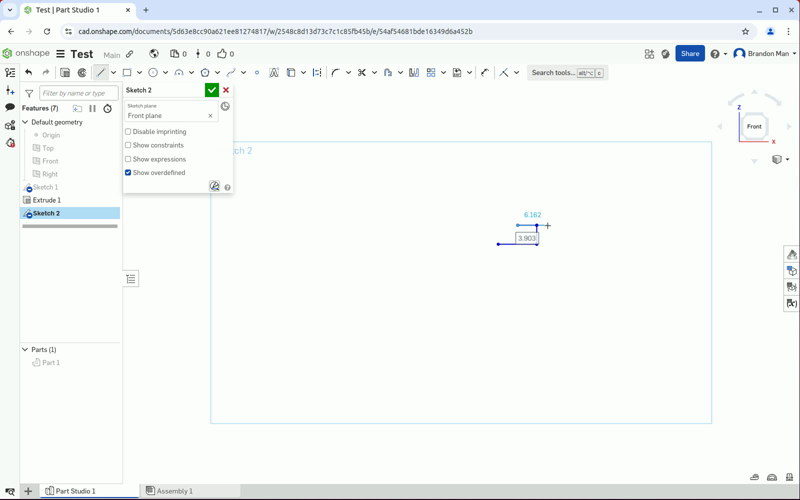
mouse_move(517, 205)
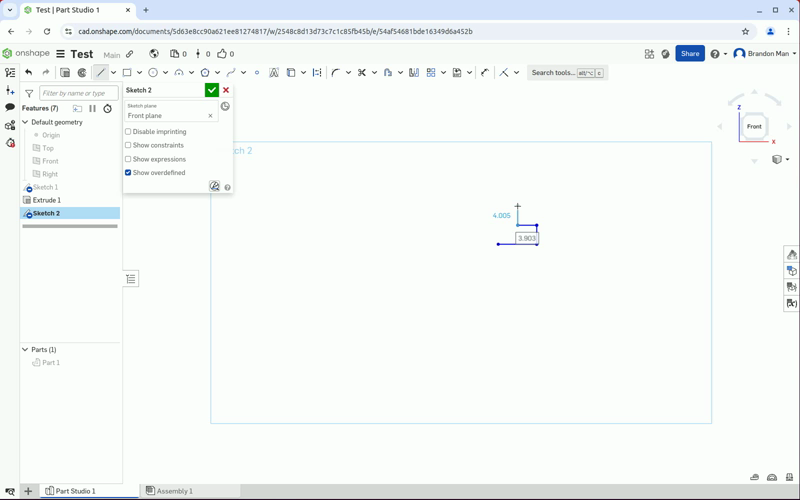
click(517, 205)
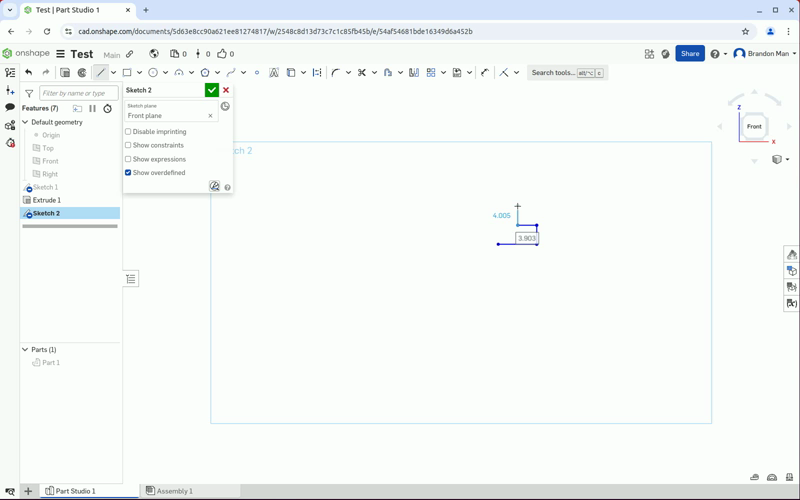
key_up(shift)
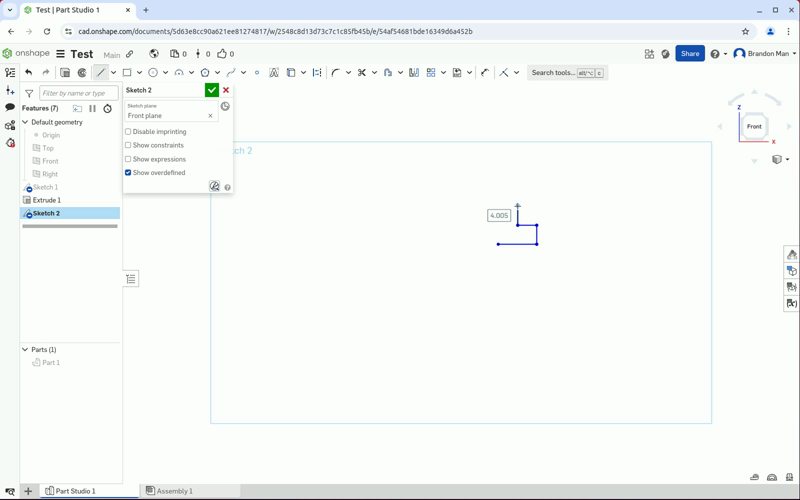
key_down(shift)
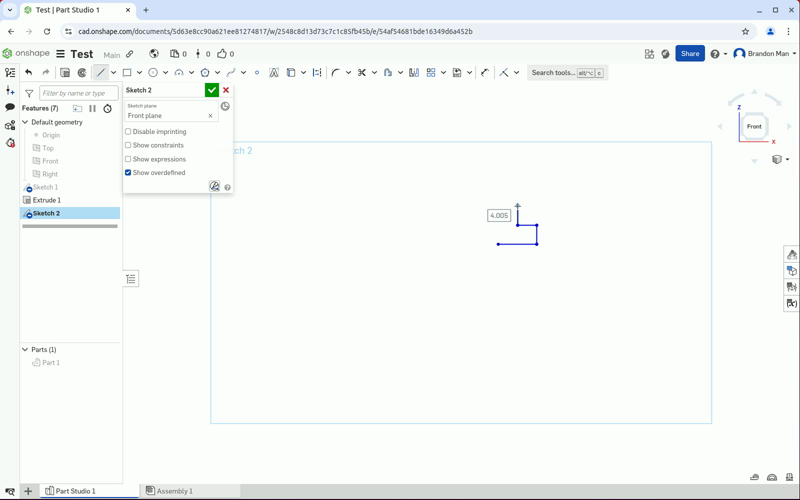
mouse_move(547, 205)
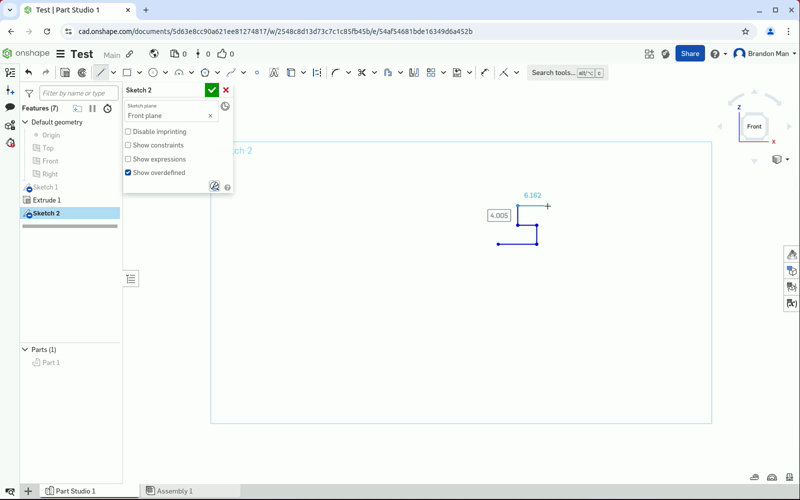
mouse_move(498, 205)
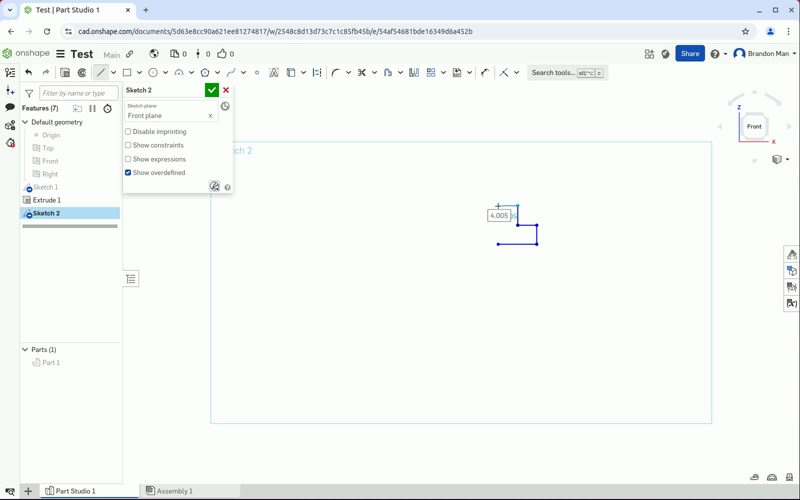
click(498, 205)
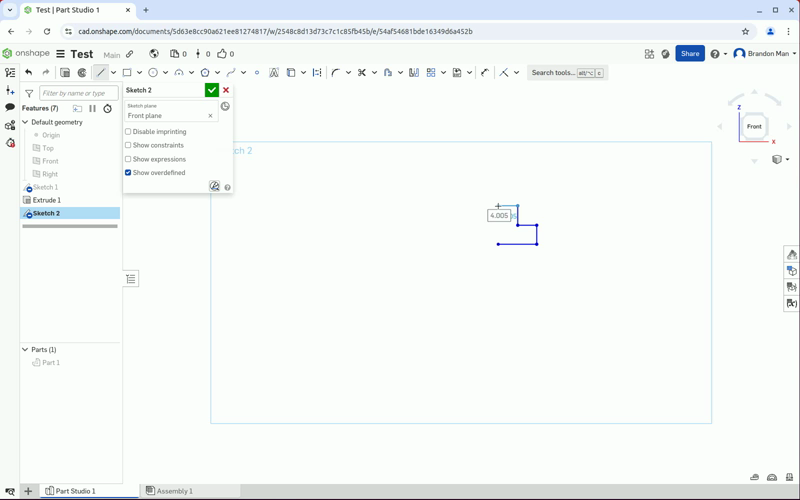
key_up(shift)
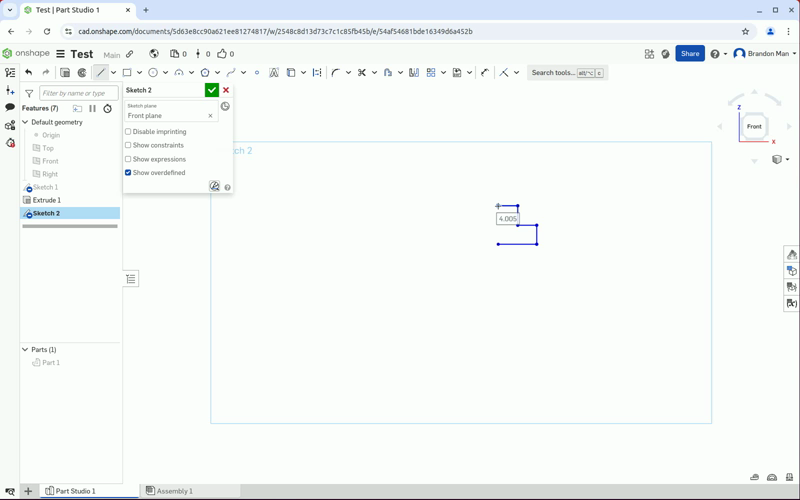
mouse_move(528, 205)
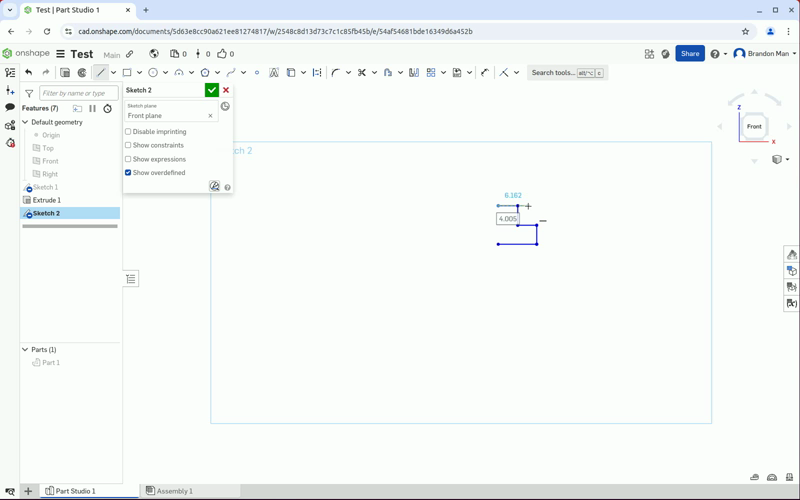
key_down(shift)
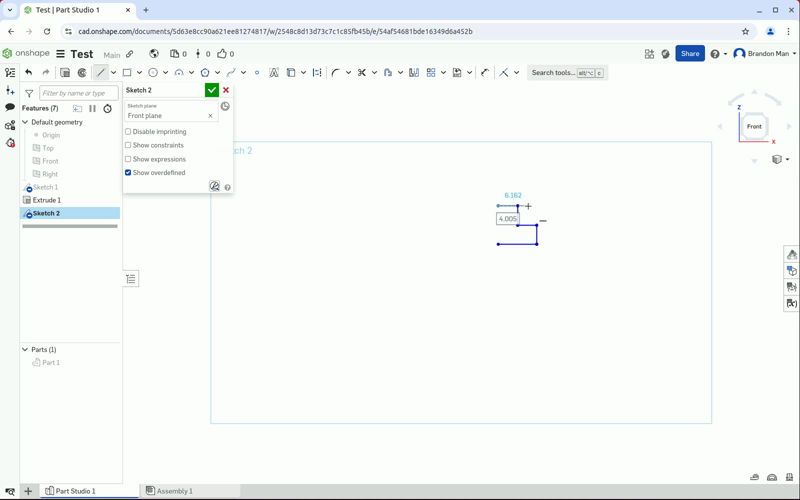
mouse_move(498, 244)
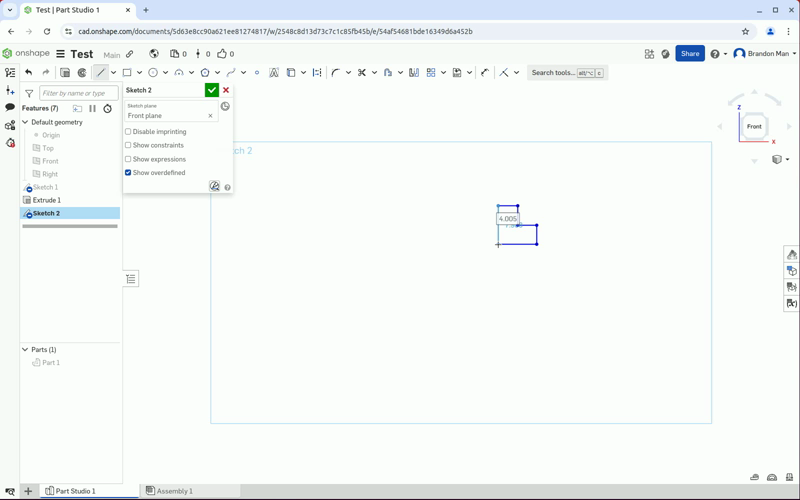
key_up(shift)
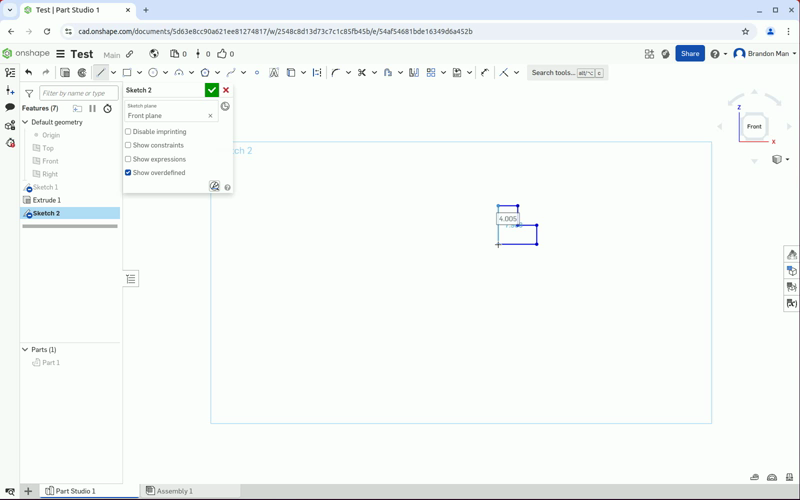
click(498, 244)
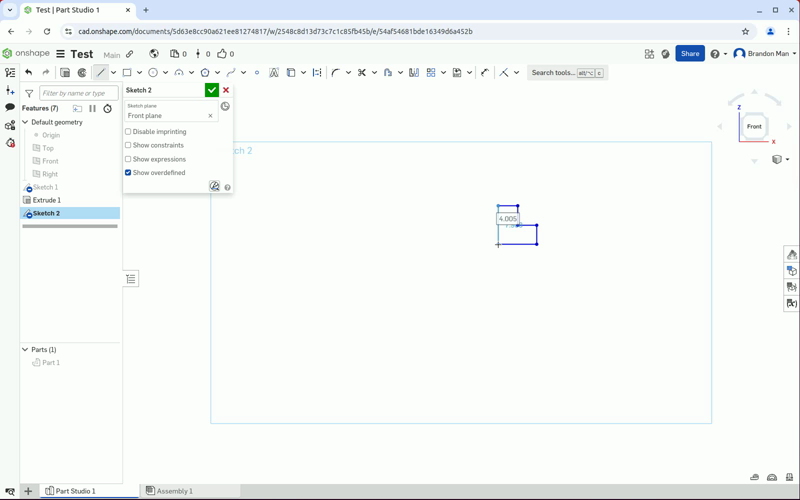
key(esc)
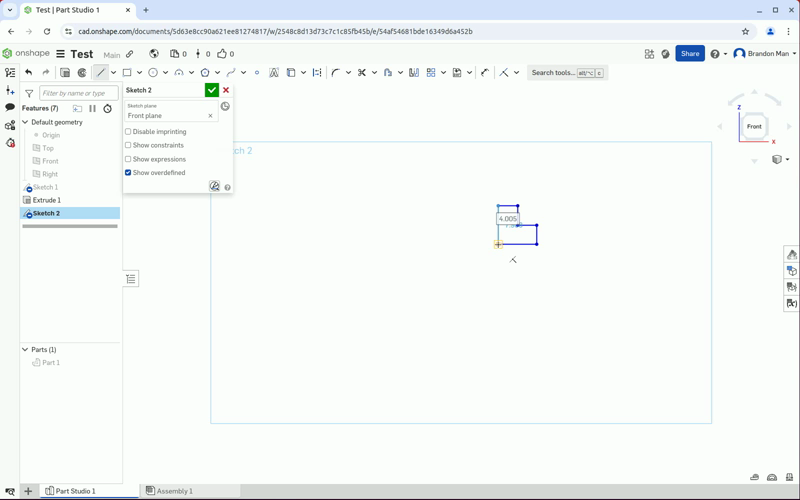
mouse_move(513, 217)
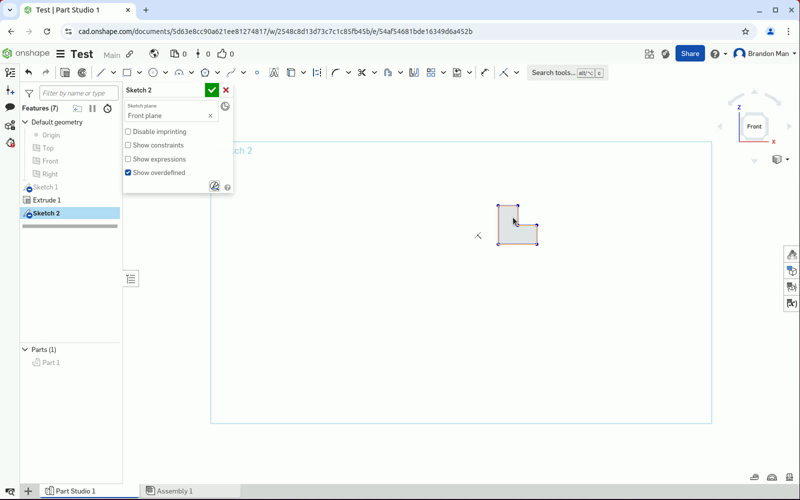
scroll(6)
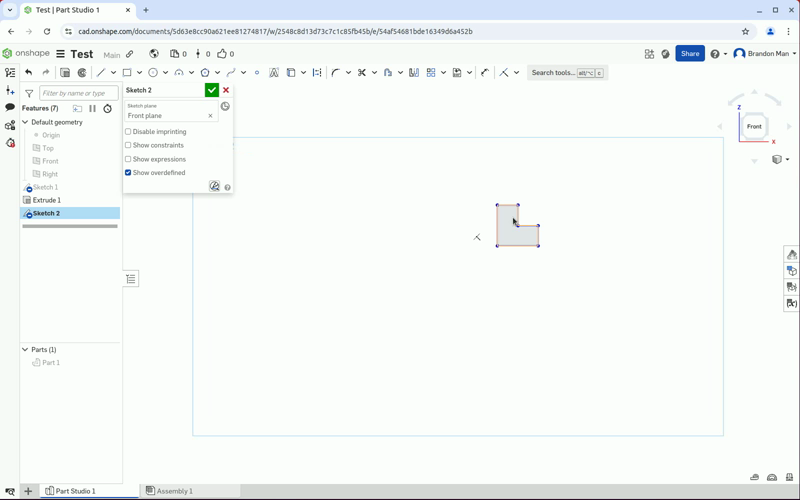
scroll(6)
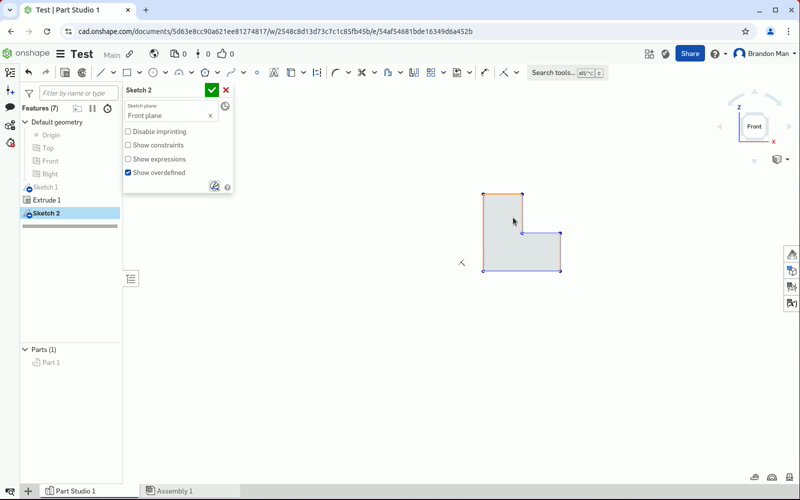
scroll(6)
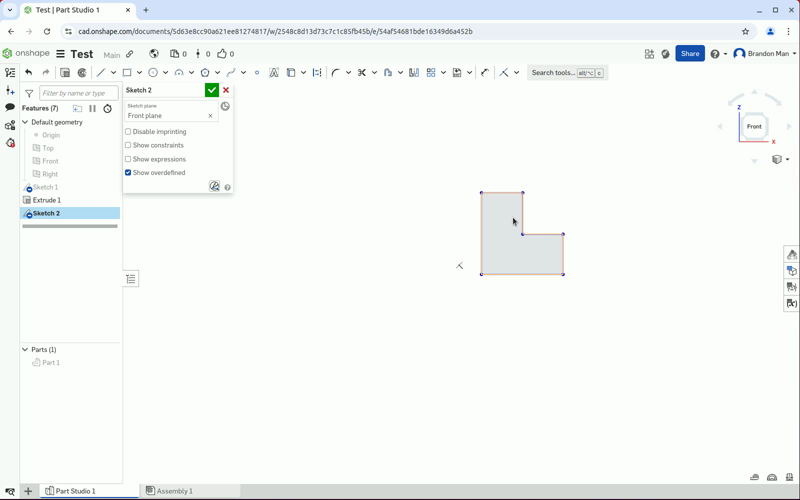
scroll(6)
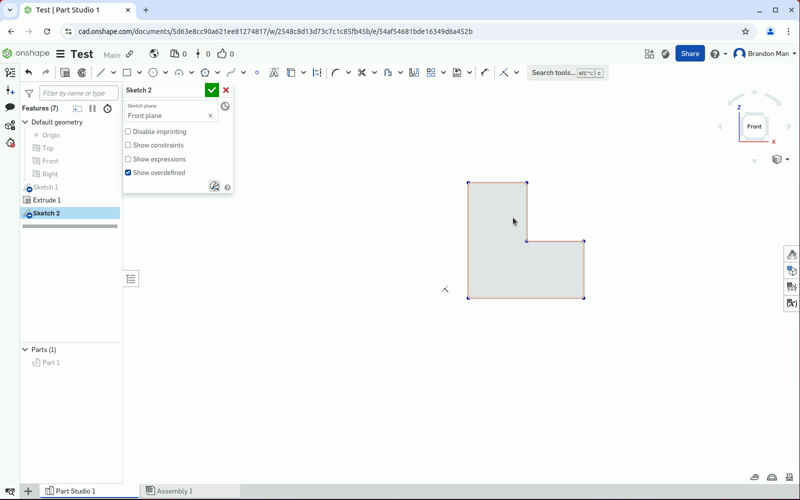
scroll(6)
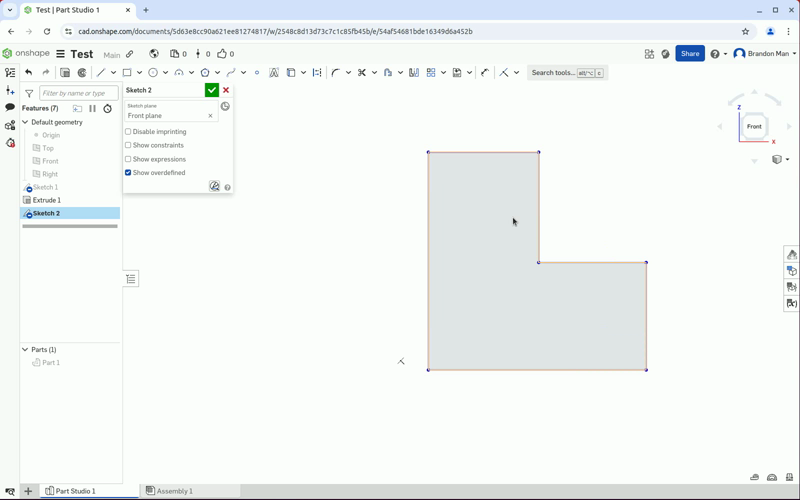
scroll(6)
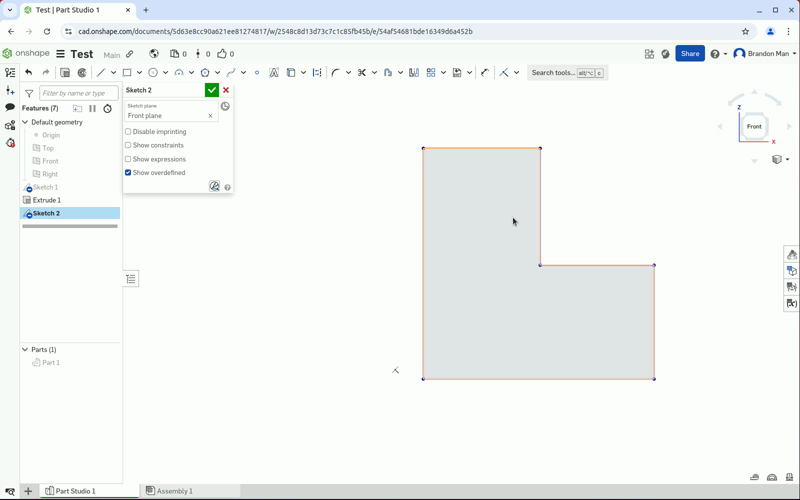
scroll(6)
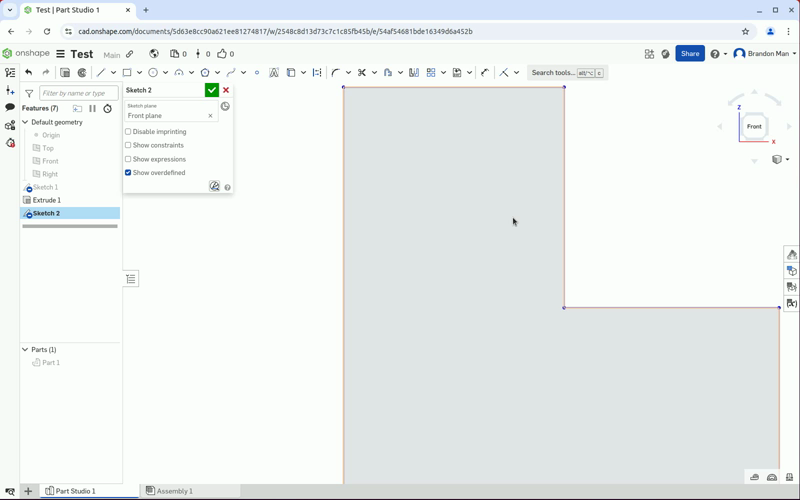
click(513, 217)
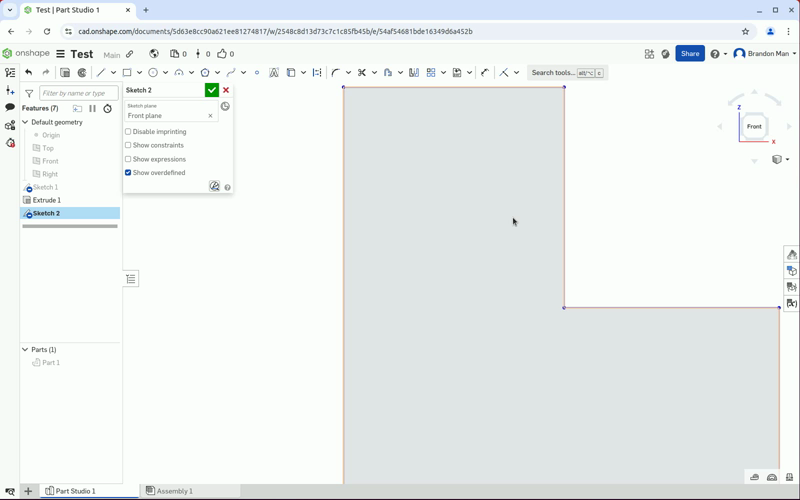
scroll(-6)
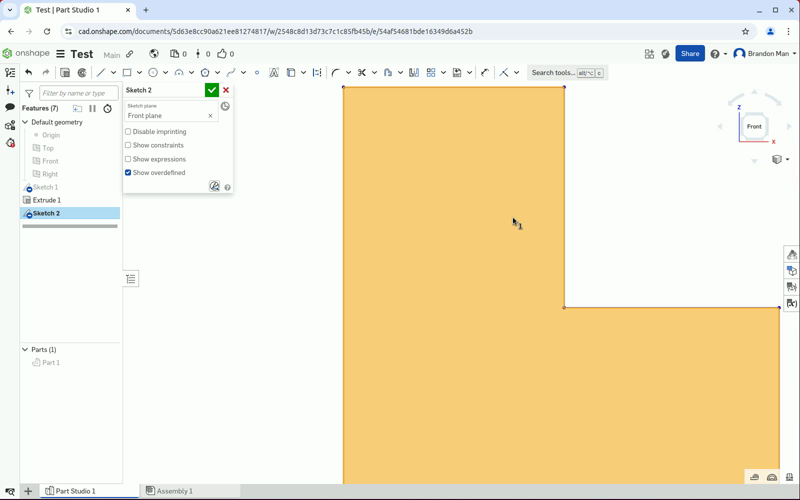
scroll(-6)
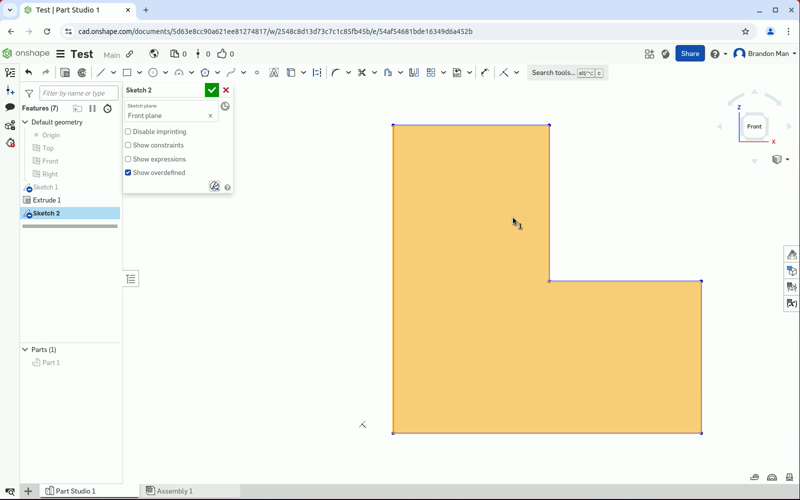
scroll(-6)
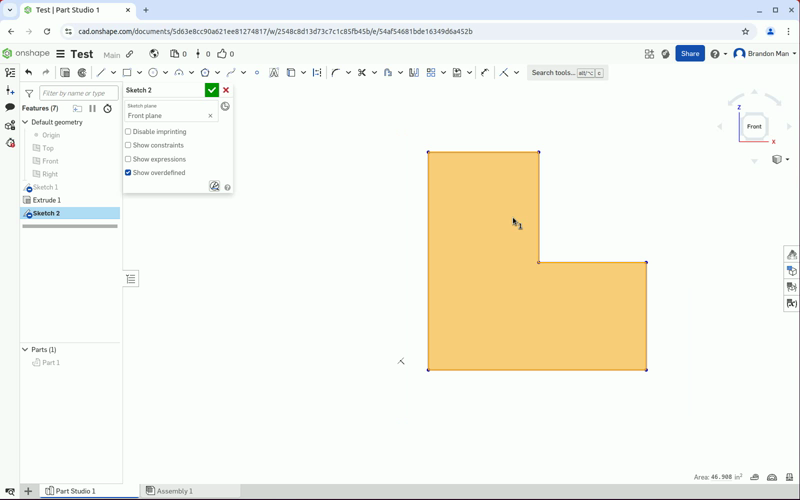
scroll(-6)
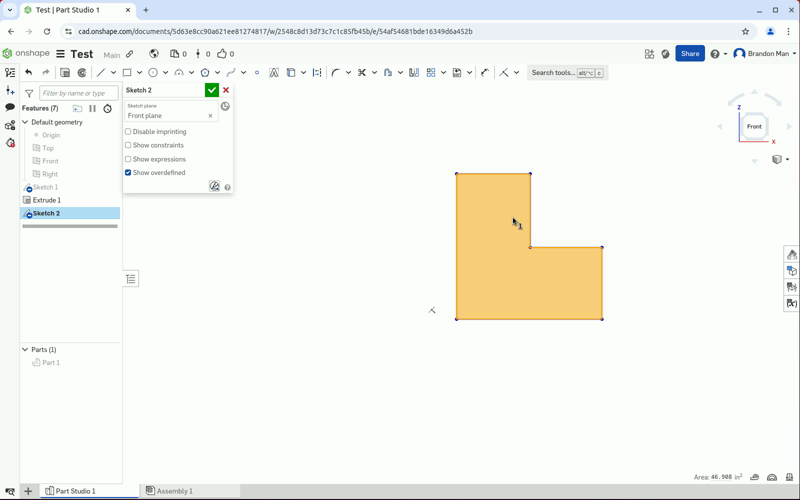
scroll(-6)
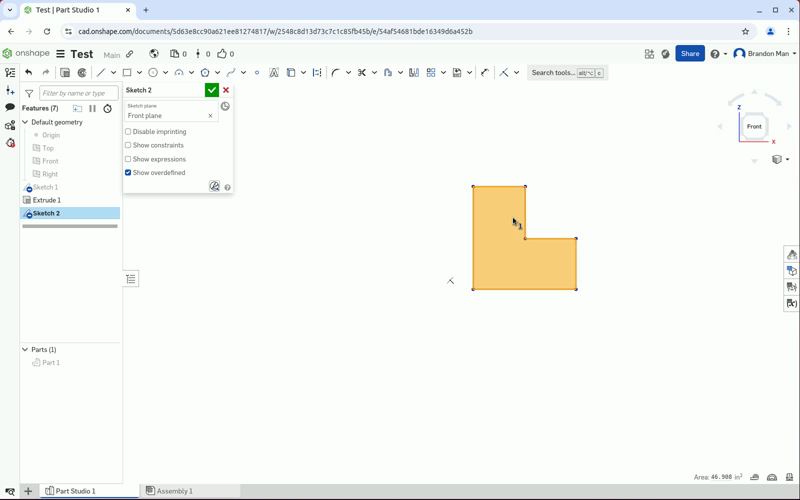
scroll(-6)
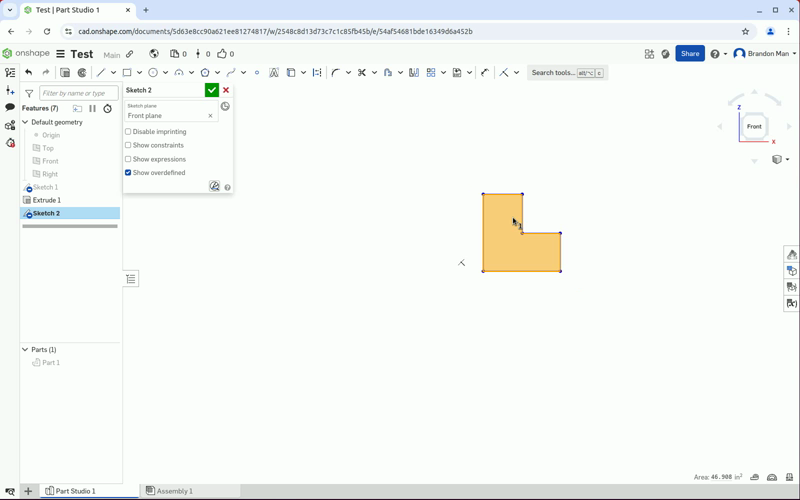
scroll(-6)
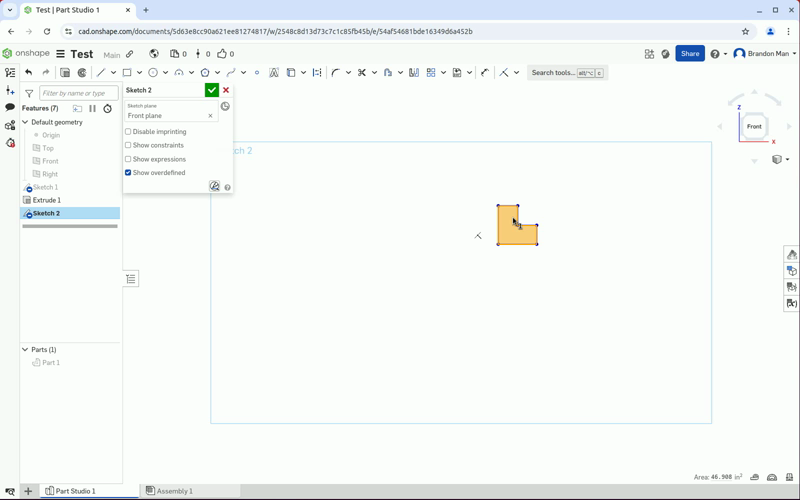
mouse_move(73, 352)
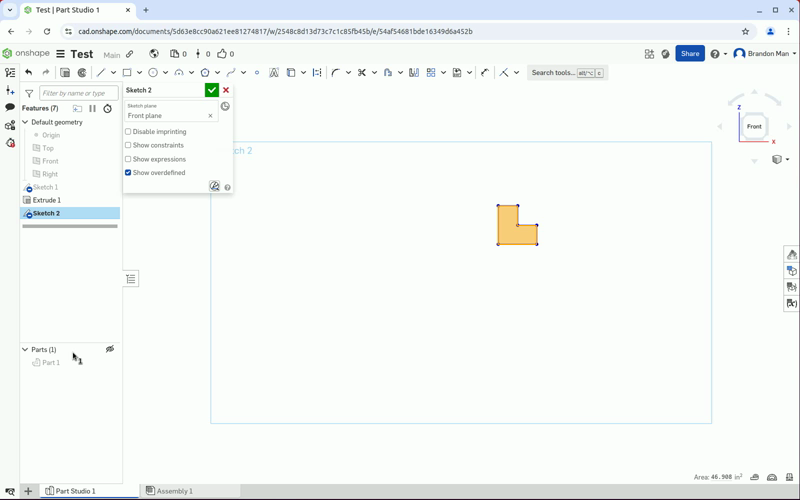
key(shift+y)
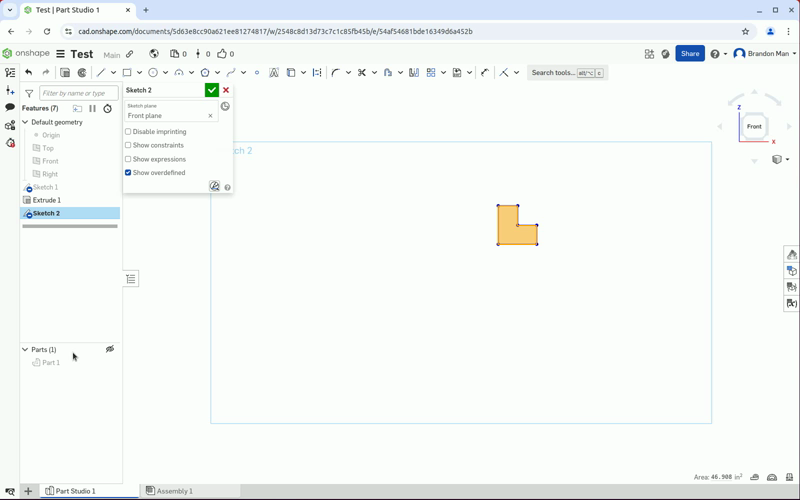
key(shift+e)
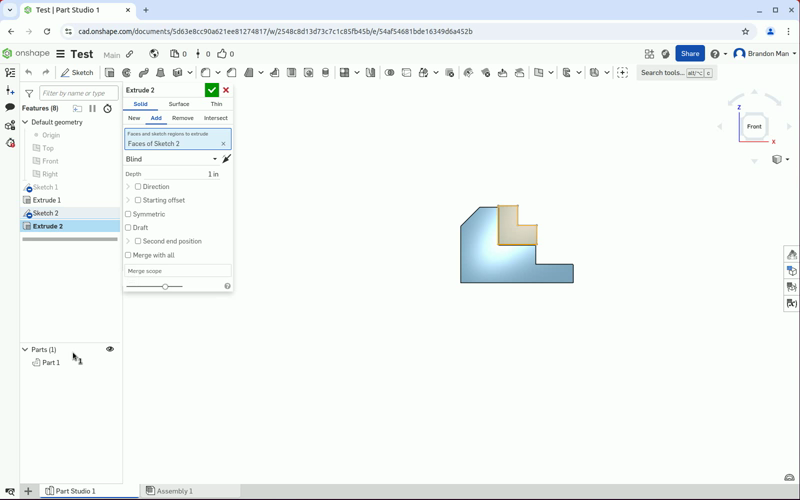
mouse_move(143, 106)
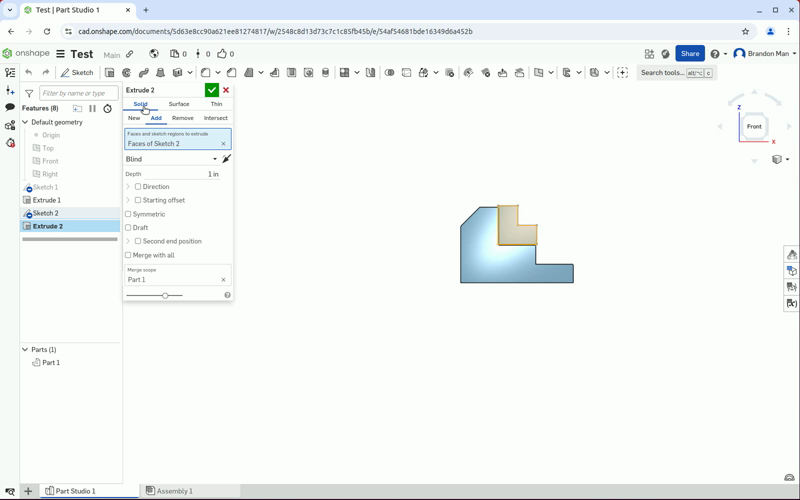
click(143, 106)
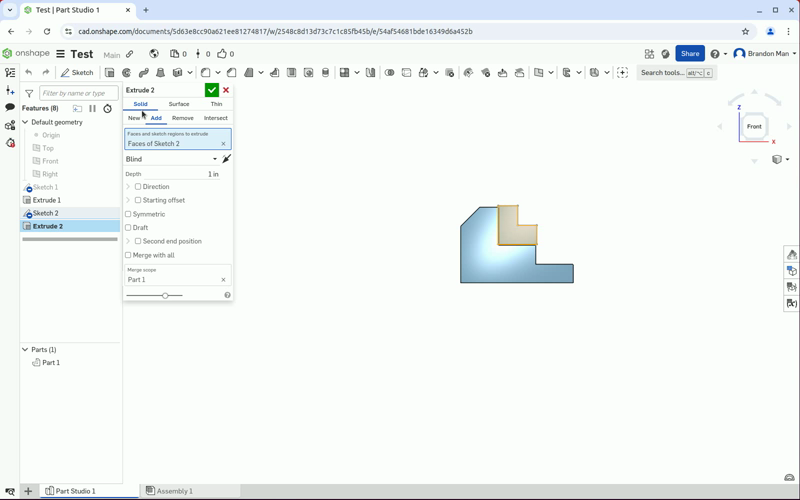
mouse_move(137, 120)
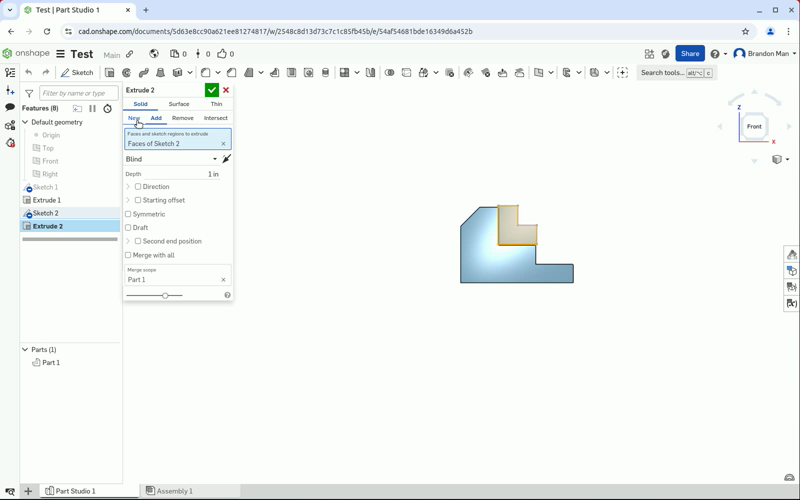
click(137, 120)
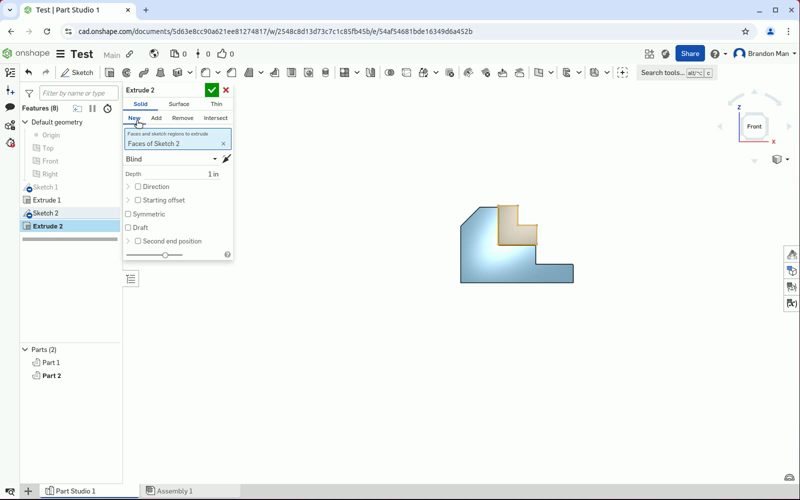
key(tab, 4)
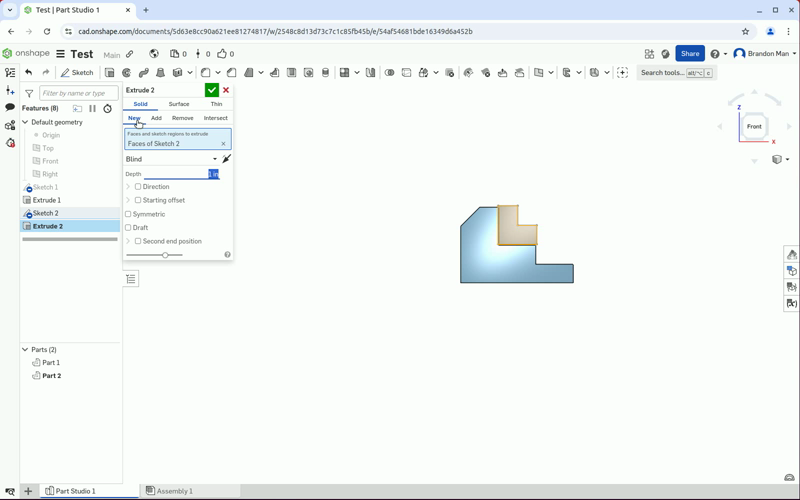
text(7.702)
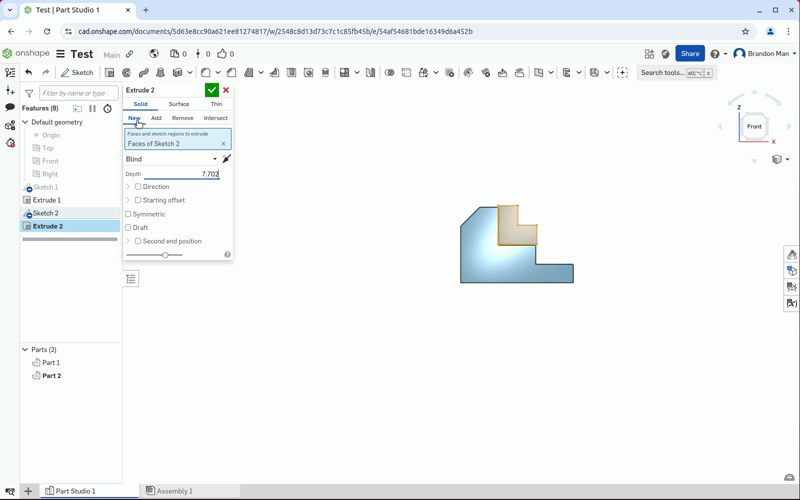
key(tab, 3)
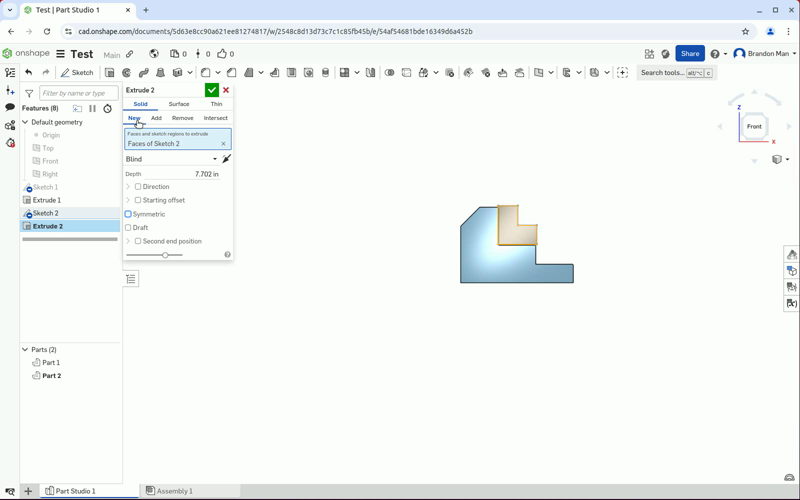
key(space)
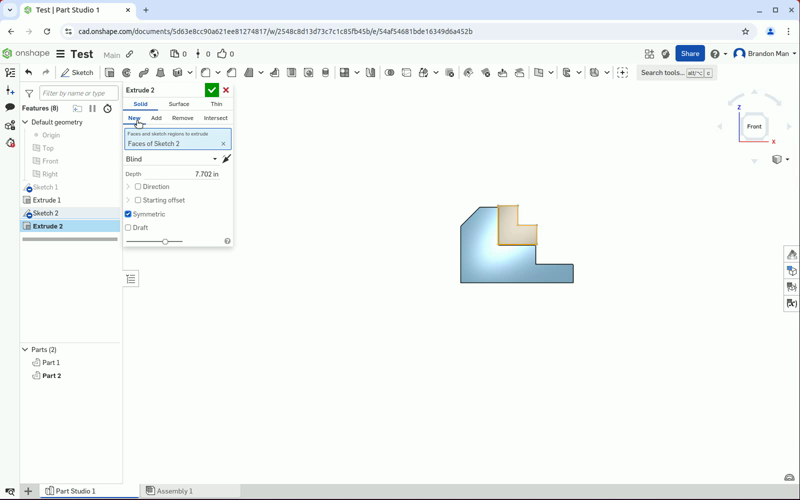
key(enter)
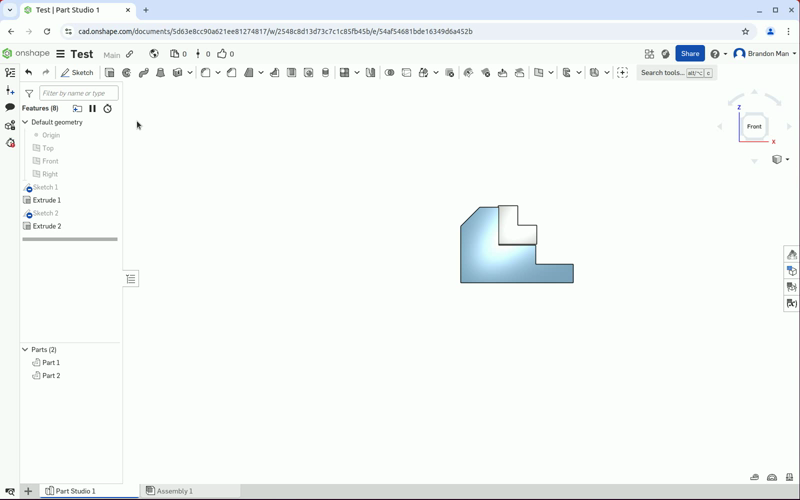
key(shift+h)
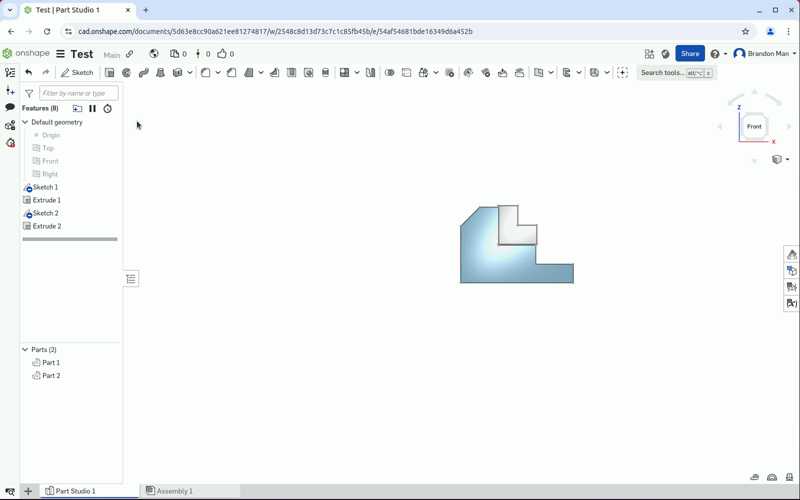
key(shift+h)
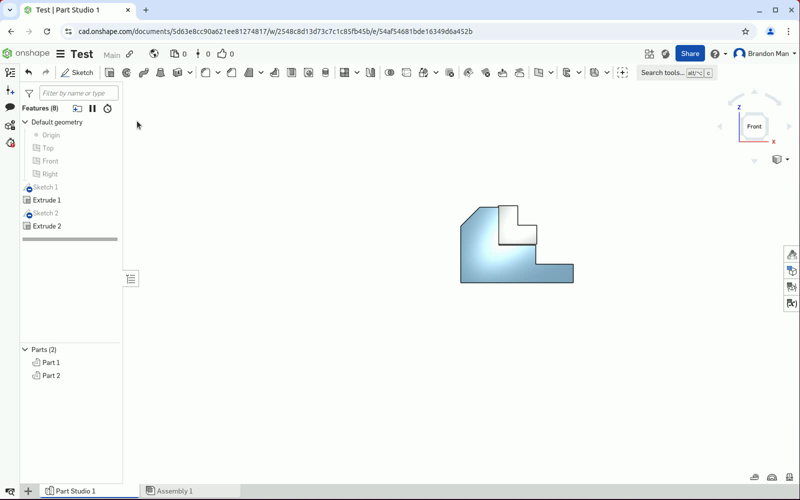
mouse_move(73, 189)
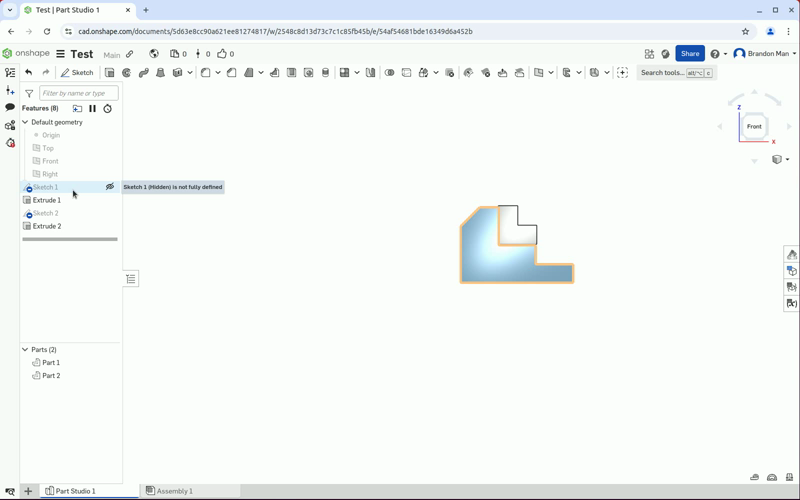
click(73, 189)
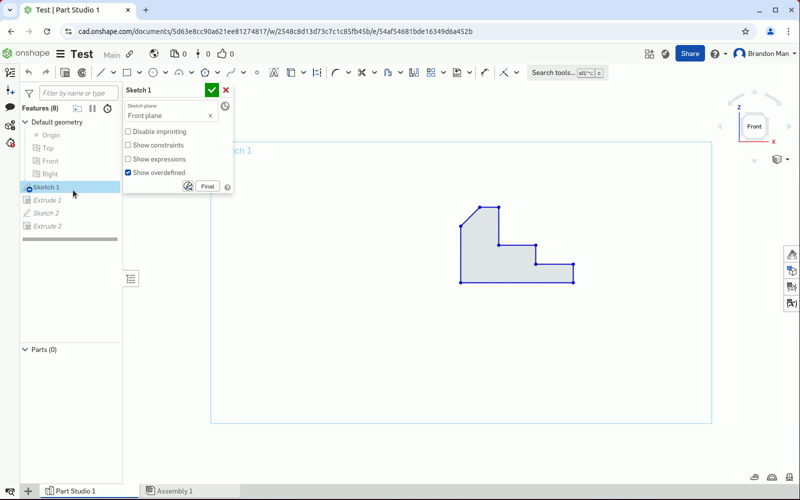
mouse_move(229, 92)
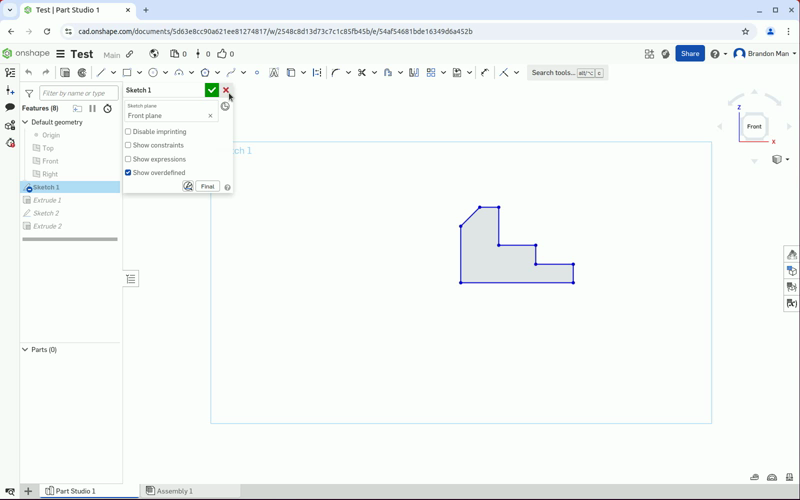
click(229, 92)
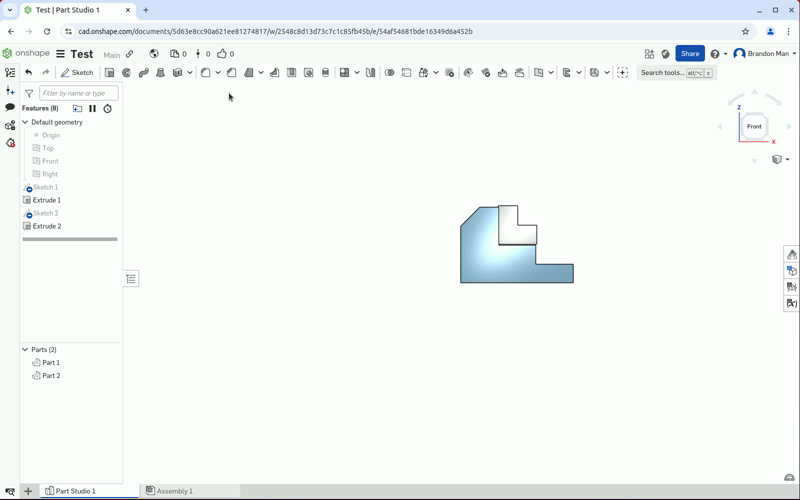
mouse_move(73, 352)
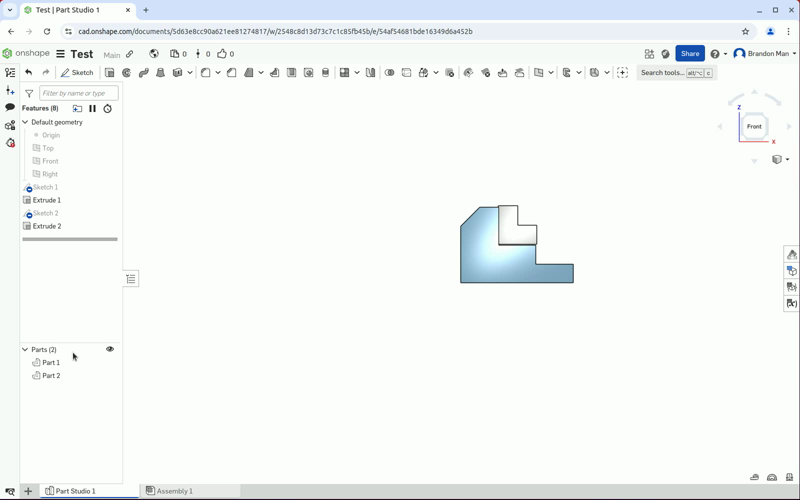
key(y)
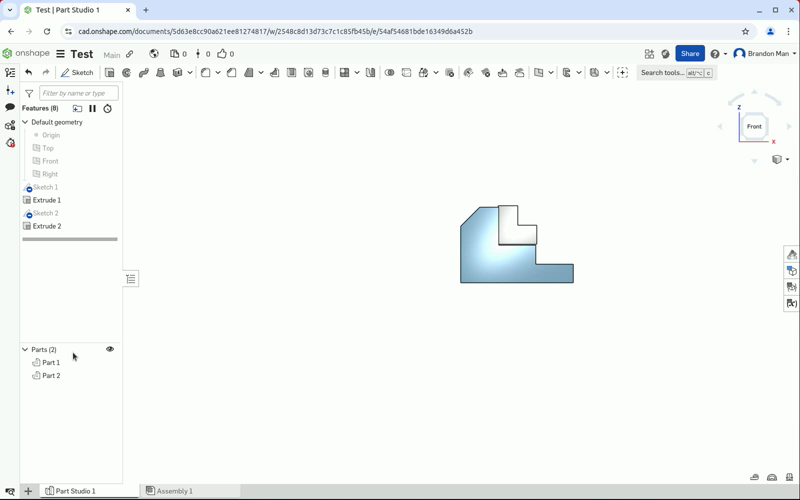
key(shift+p)
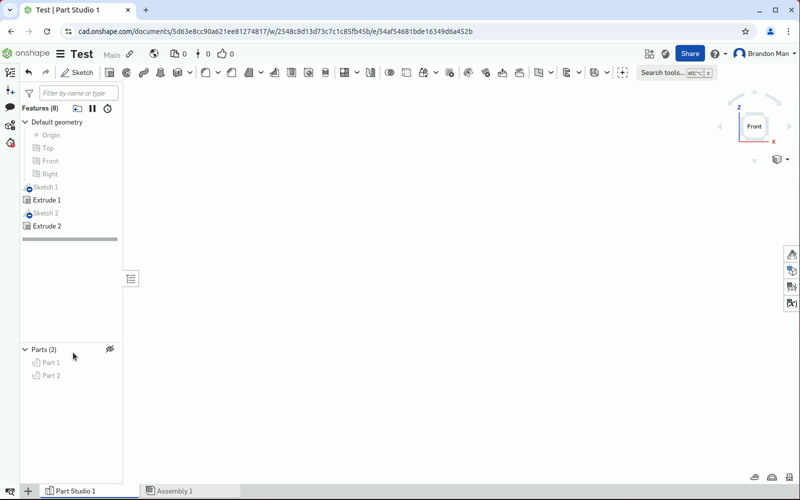
key(space)
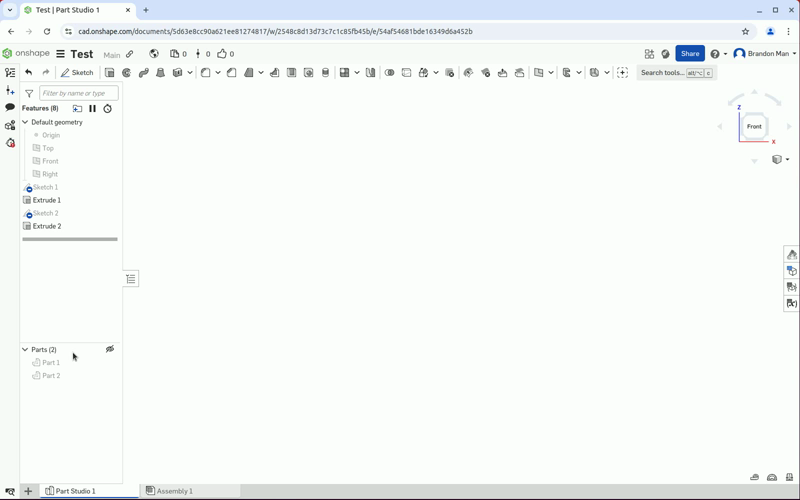
key_down(shift)
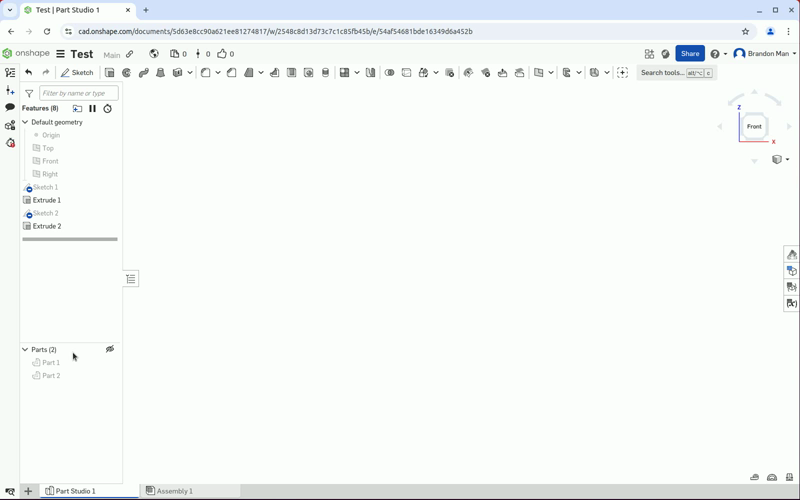
key(left)
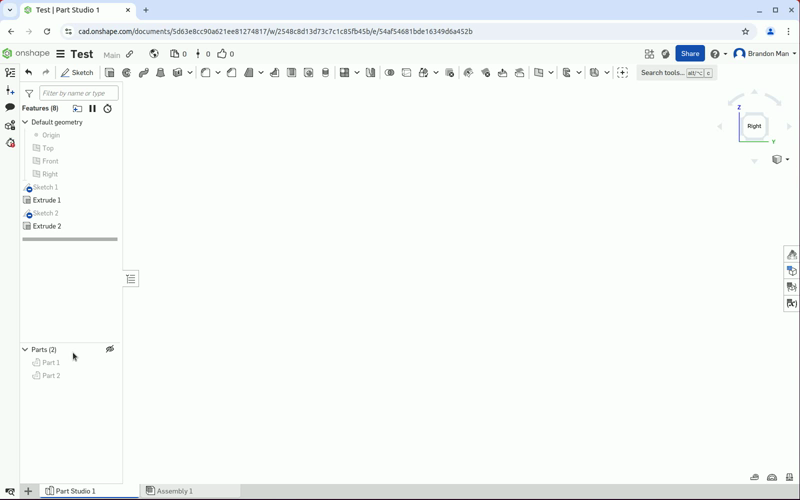
key_up(shift)
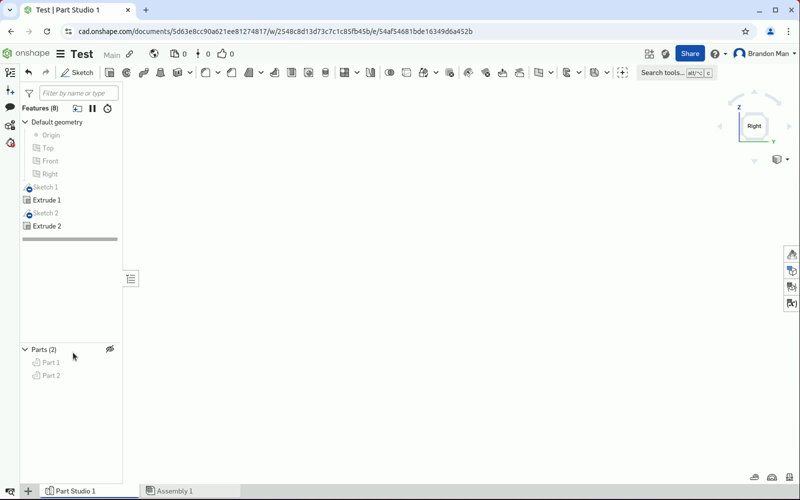
mouse_move(73, 352)
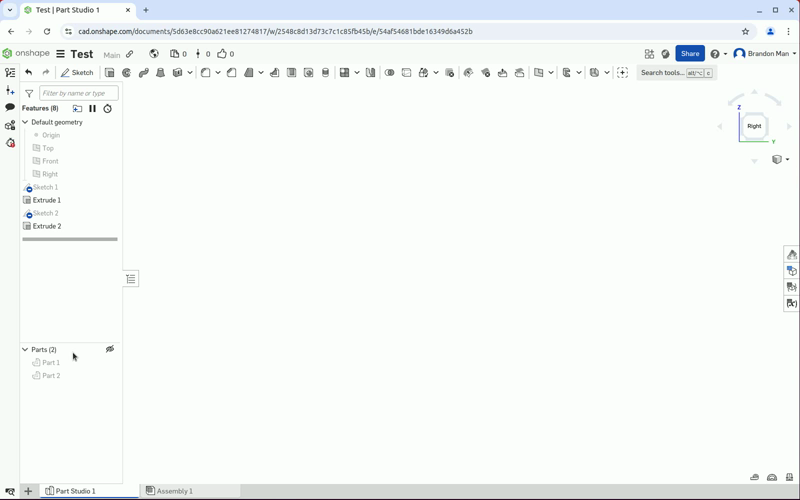
key(shift+y)
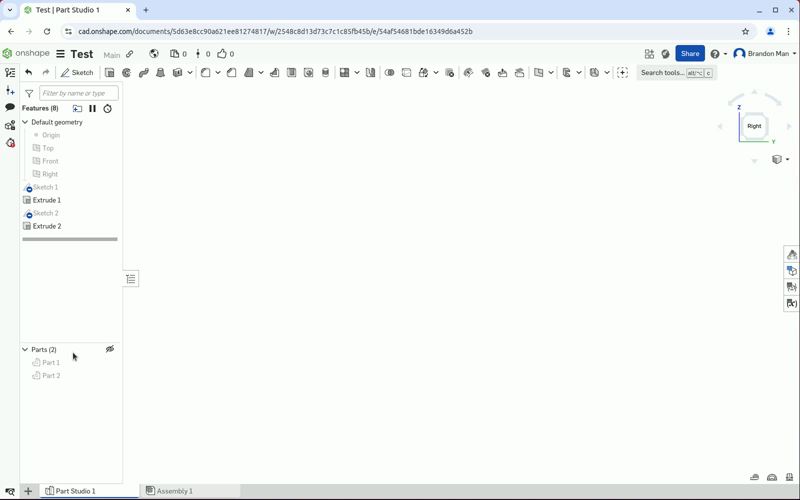
key(shift+s)
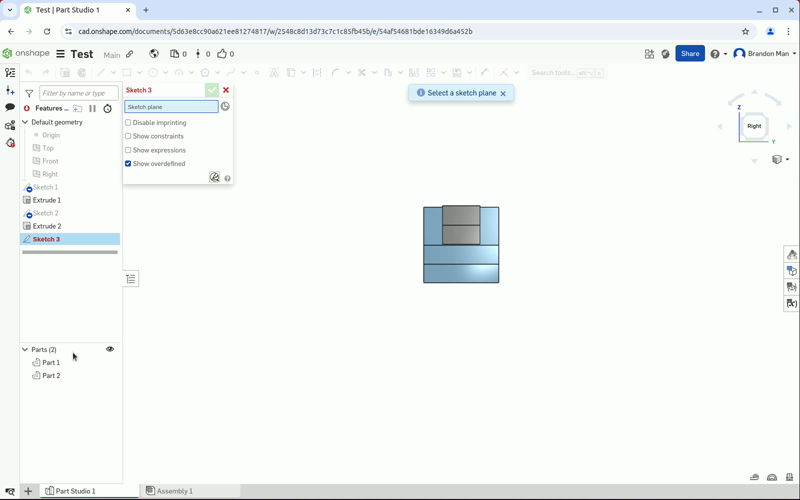
mouse_move(73, 176)
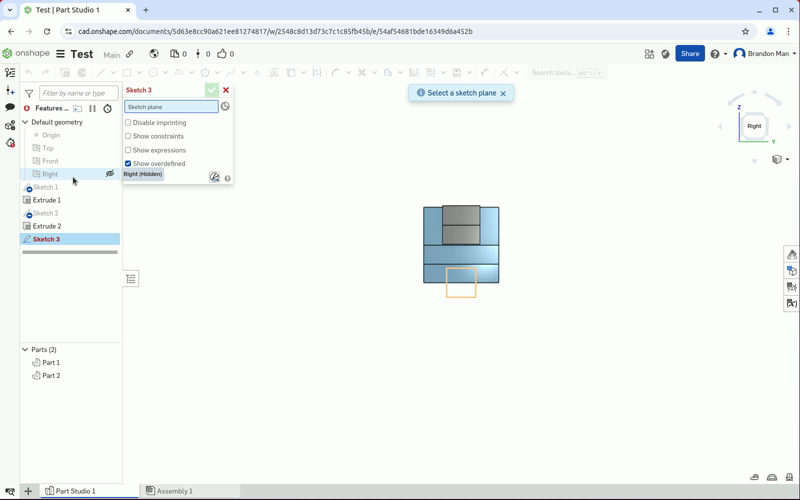
click(73, 176)
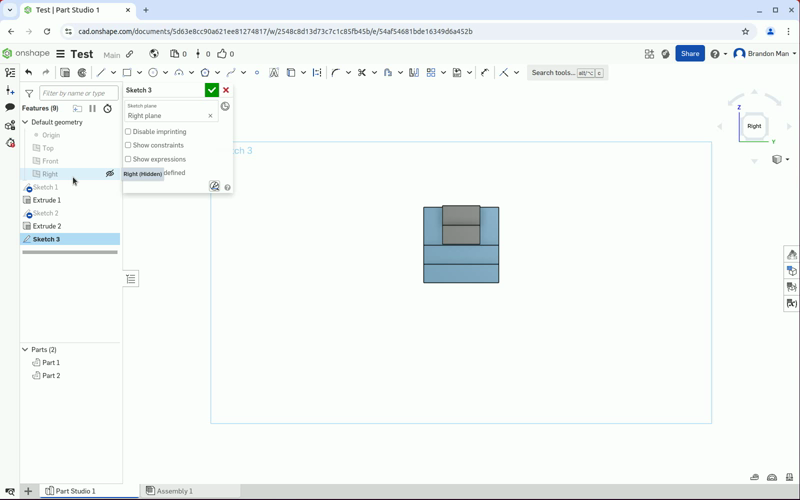
mouse_move(73, 352)
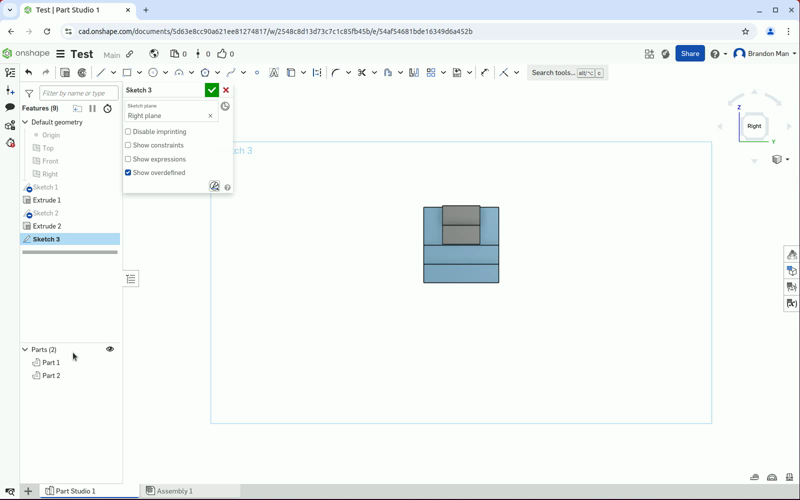
key(y)
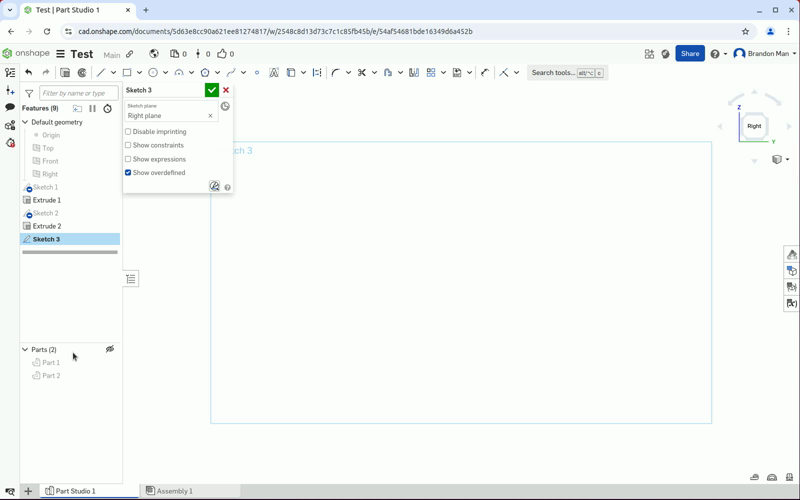
key(c)
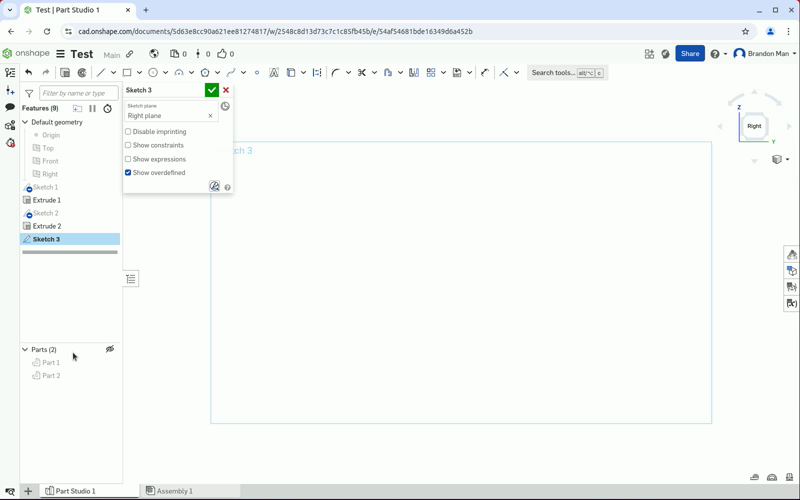
key_down(shift)
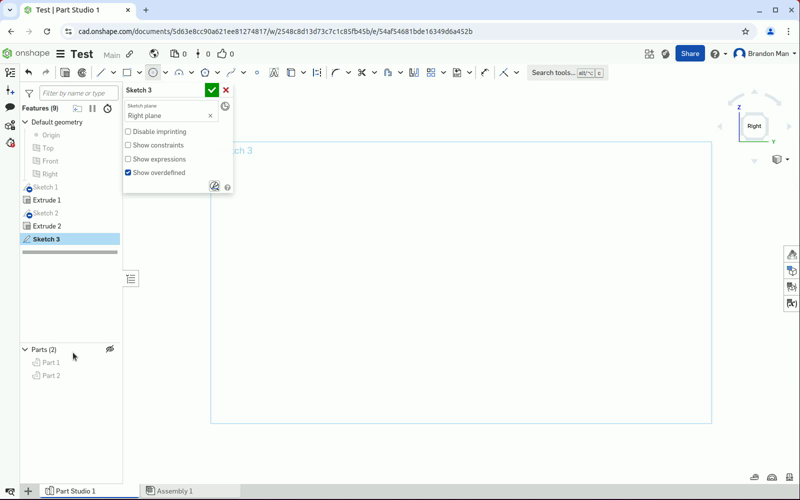
mouse_move(461, 264)
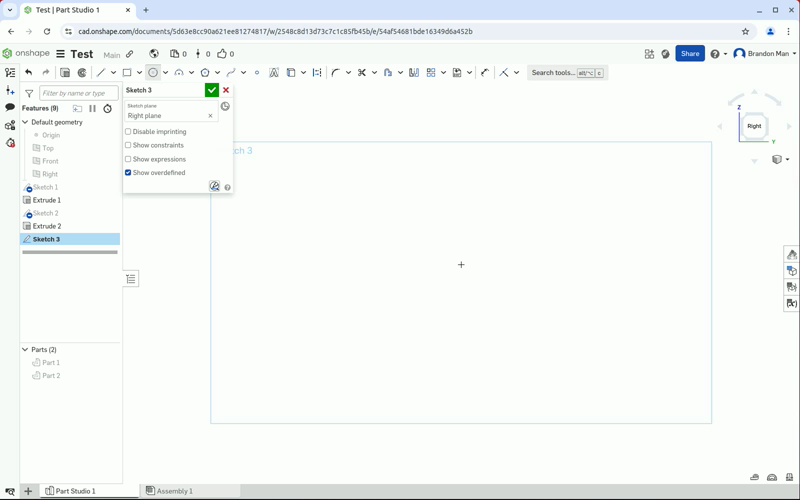
click(461, 264)
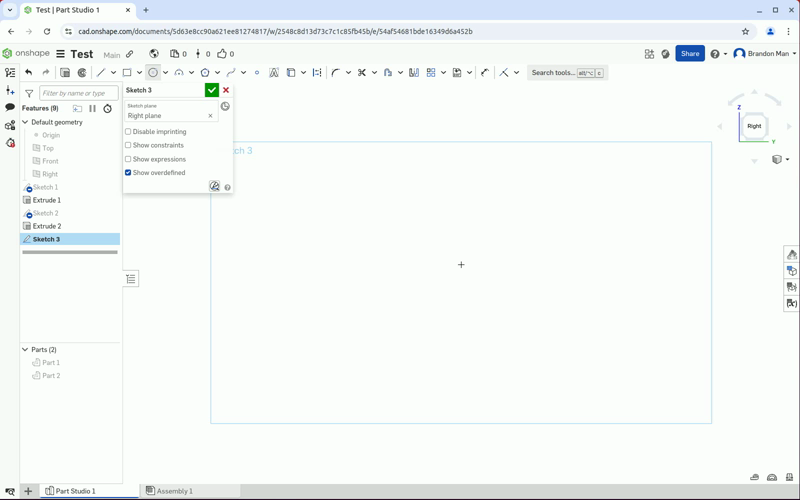
key_up(shift)
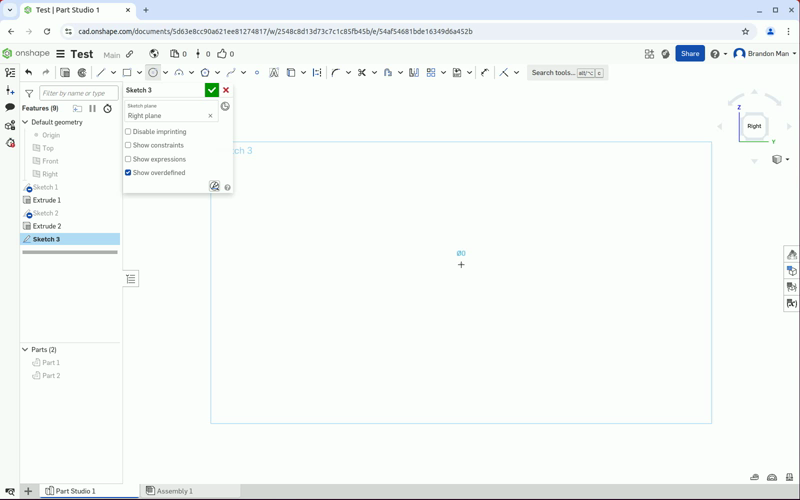
mouse_move(472, 264)
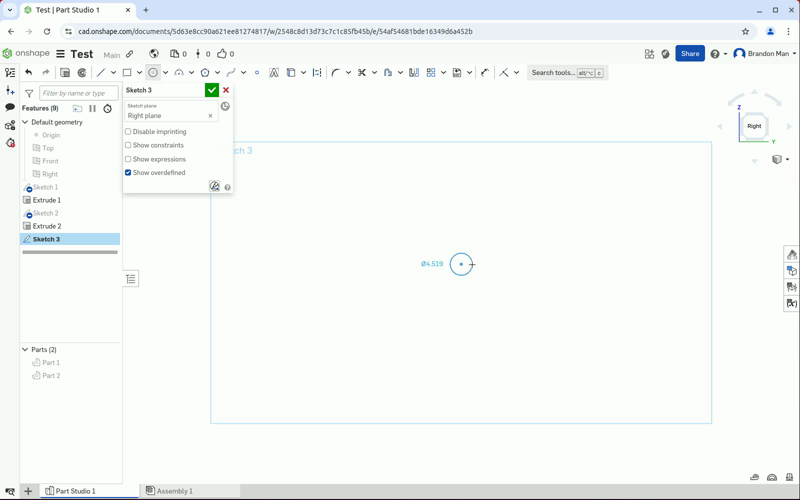
click(472, 264)
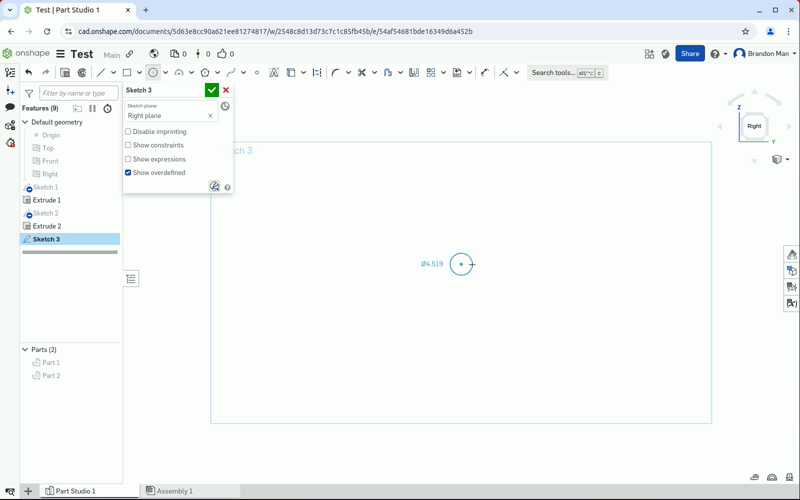
key(esc)
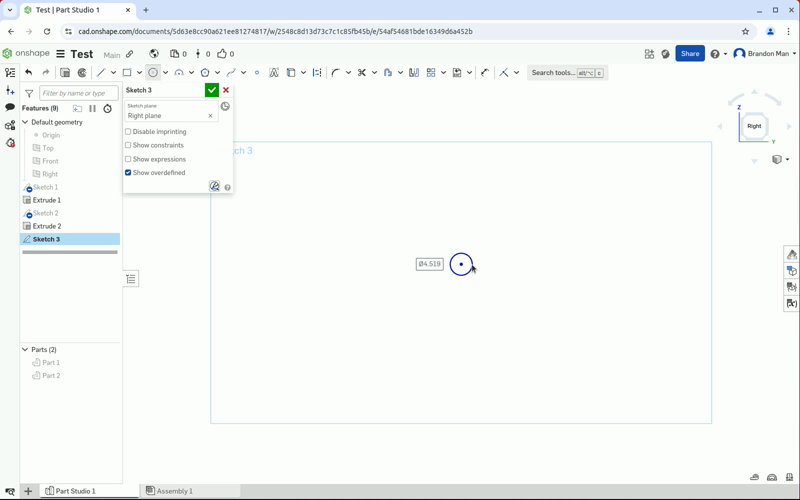
mouse_move(466, 271)
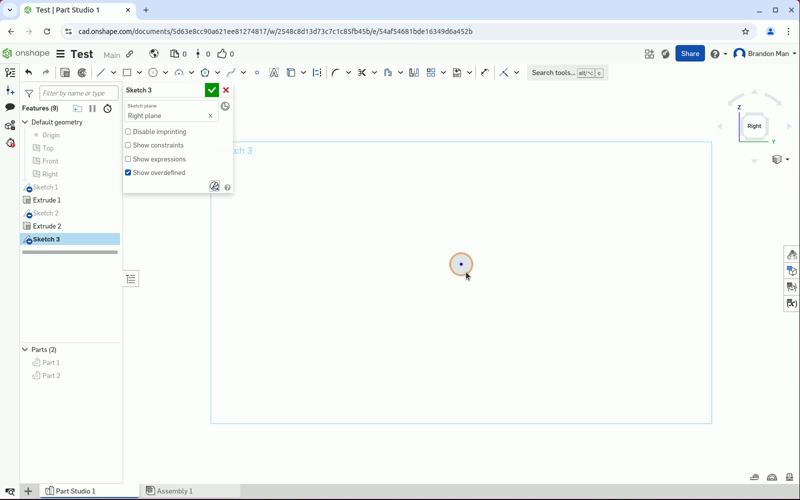
scroll(6)
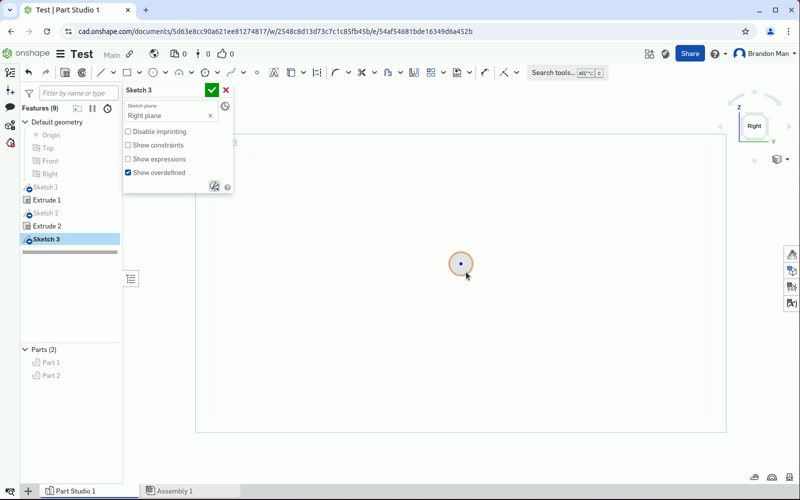
scroll(6)
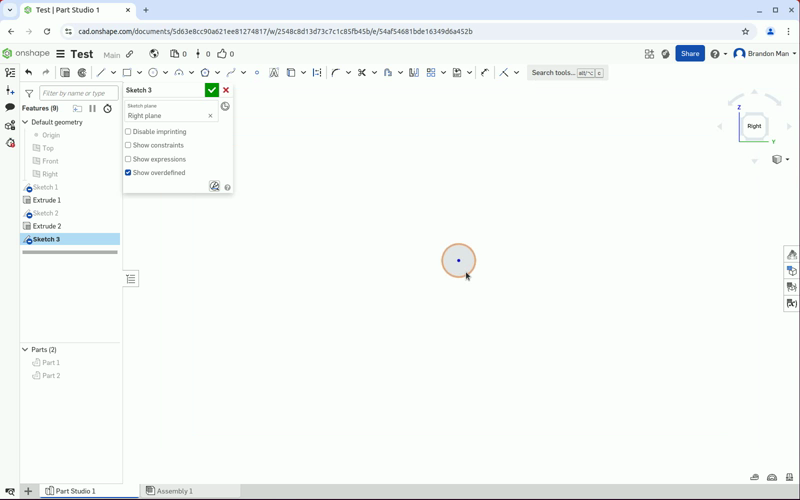
scroll(6)
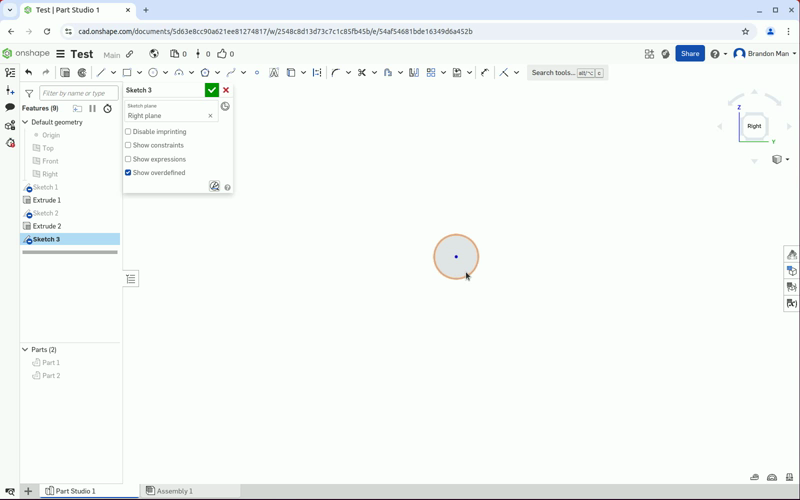
scroll(6)
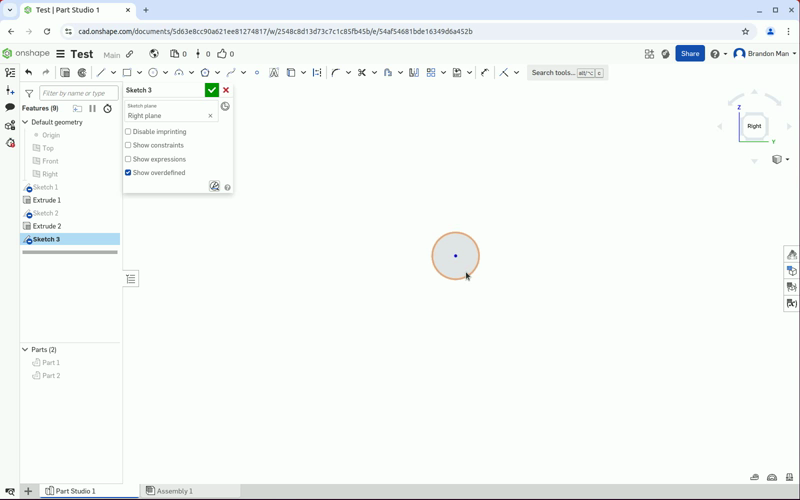
scroll(6)
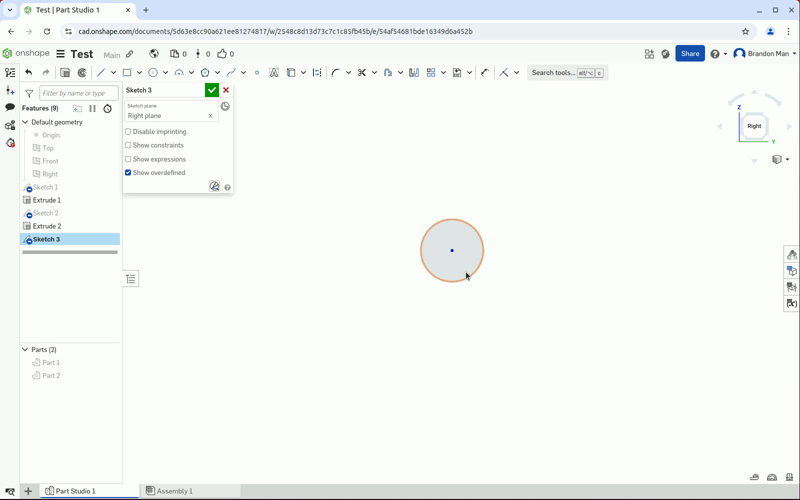
scroll(6)
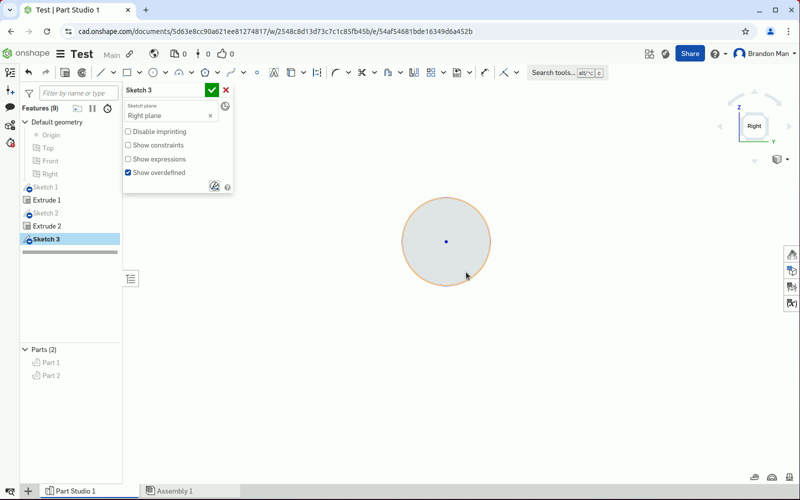
scroll(6)
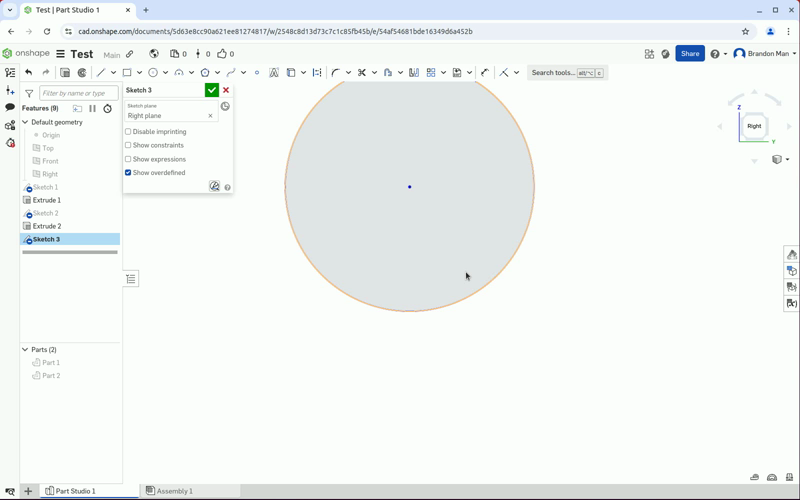
click(466, 271)
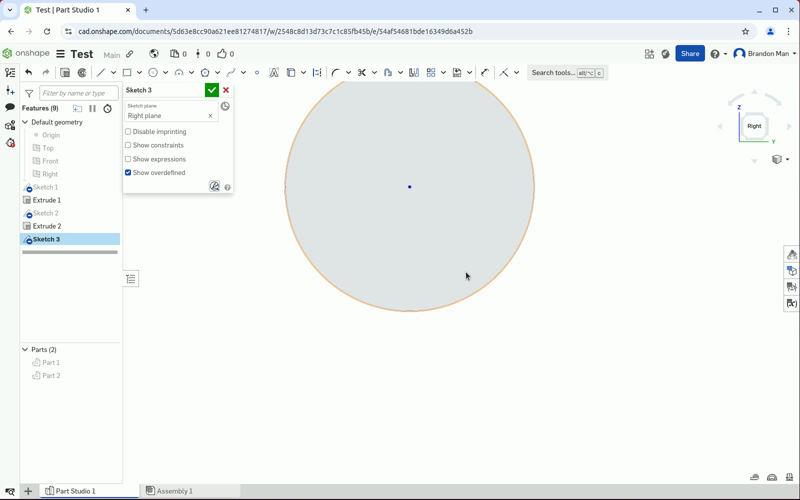
scroll(-6)
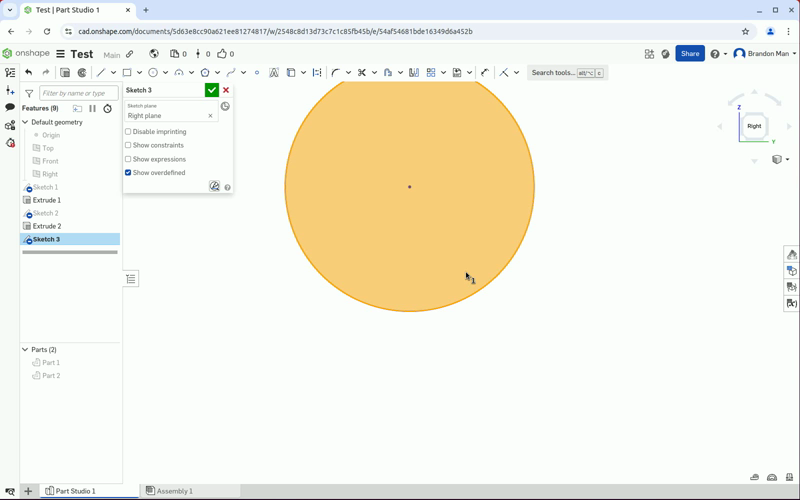
scroll(-6)
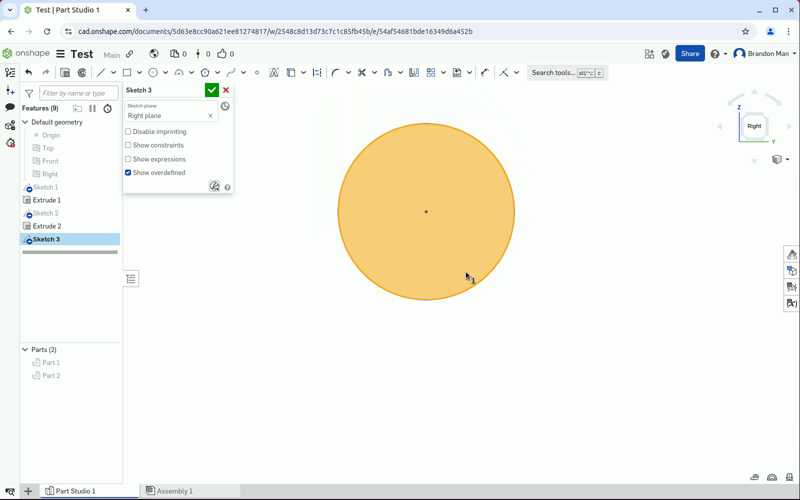
scroll(-6)
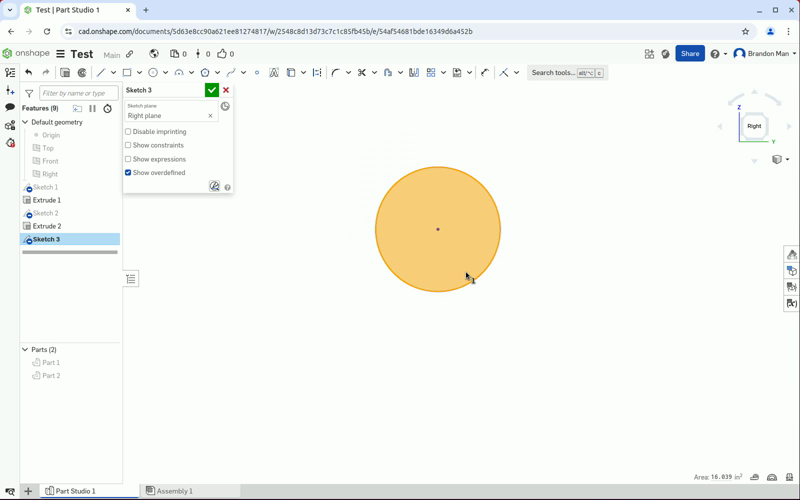
scroll(-6)
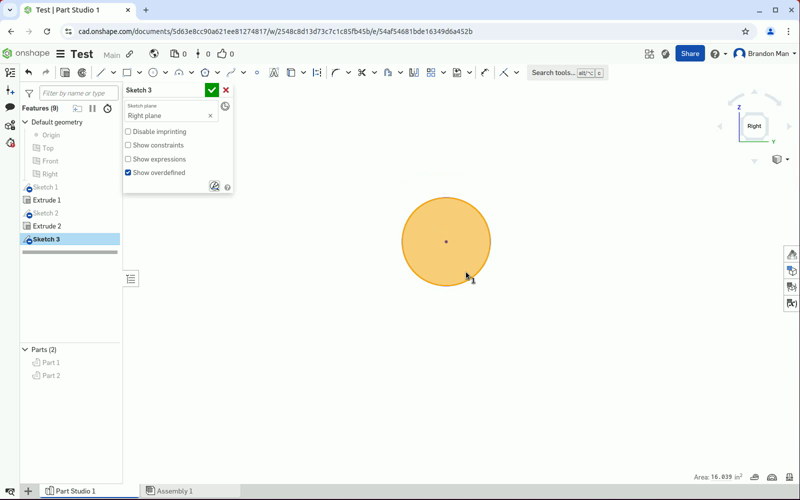
scroll(-6)
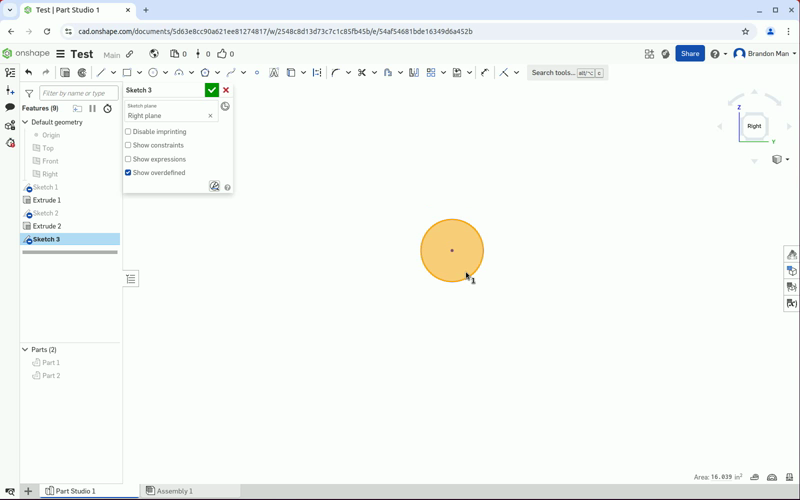
scroll(-6)
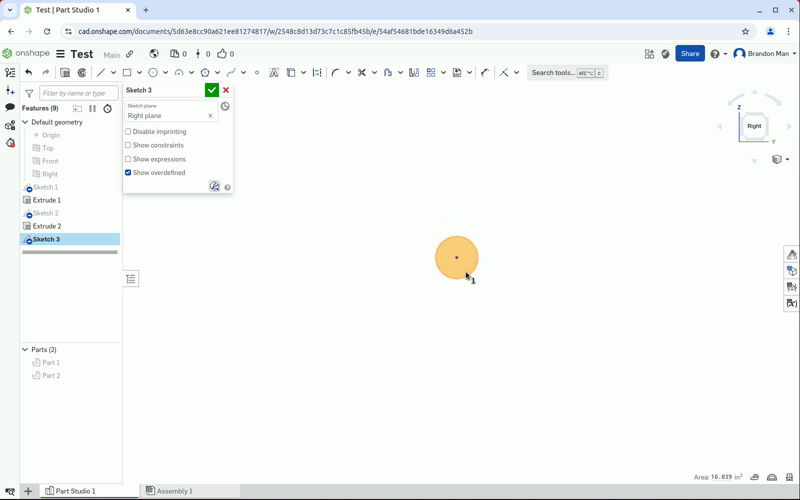
scroll(-6)
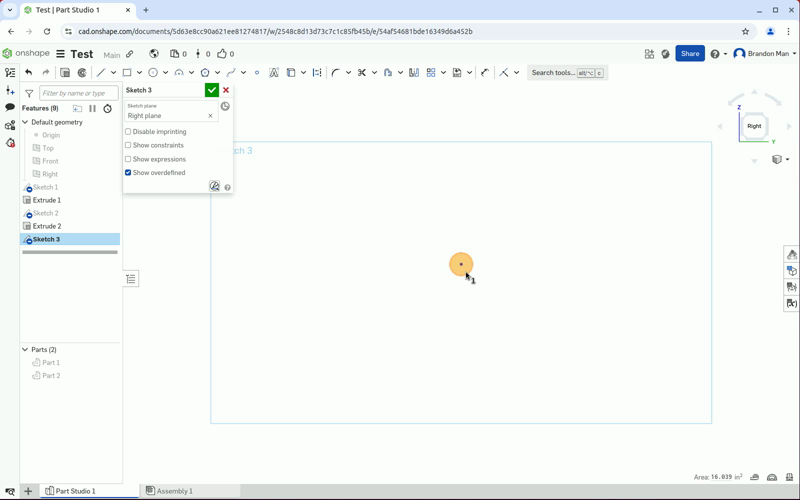
mouse_move(73, 352)
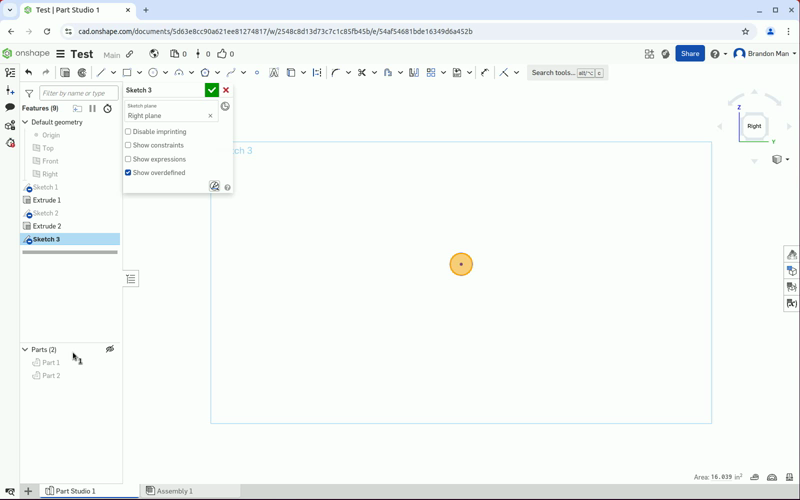
key(shift+y)
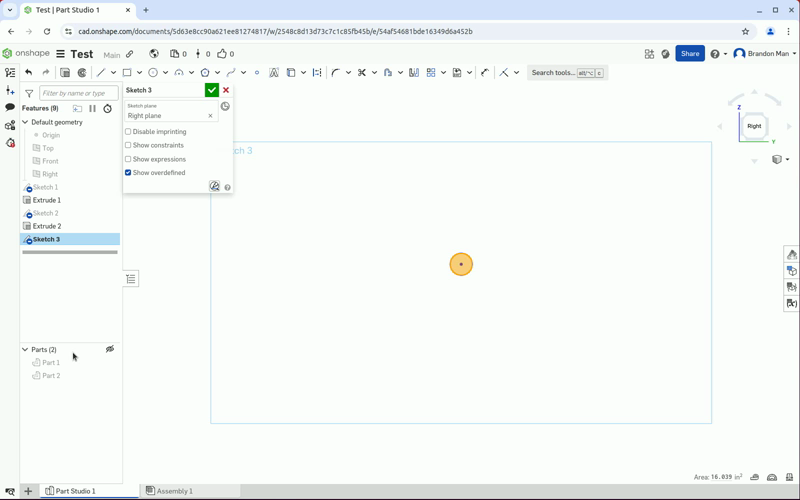
key(shift+e)
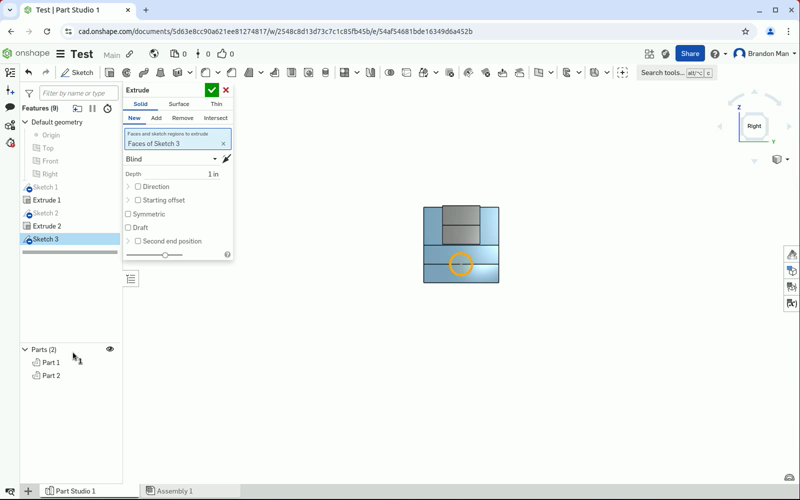
mouse_move(143, 106)
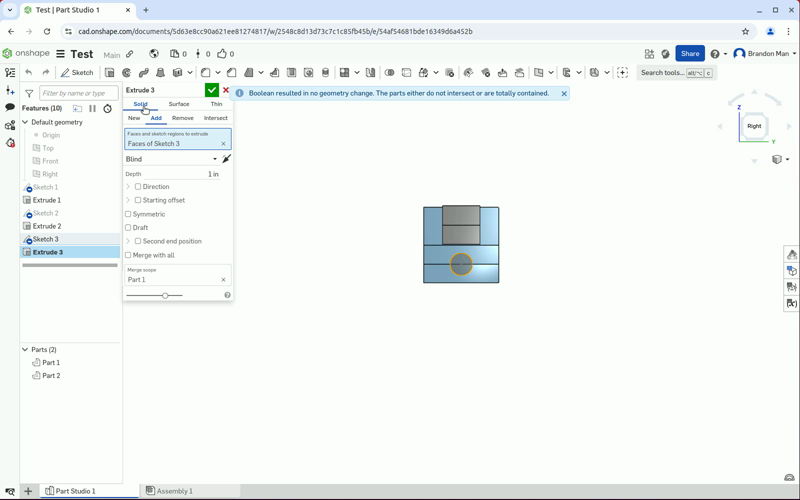
click(143, 106)
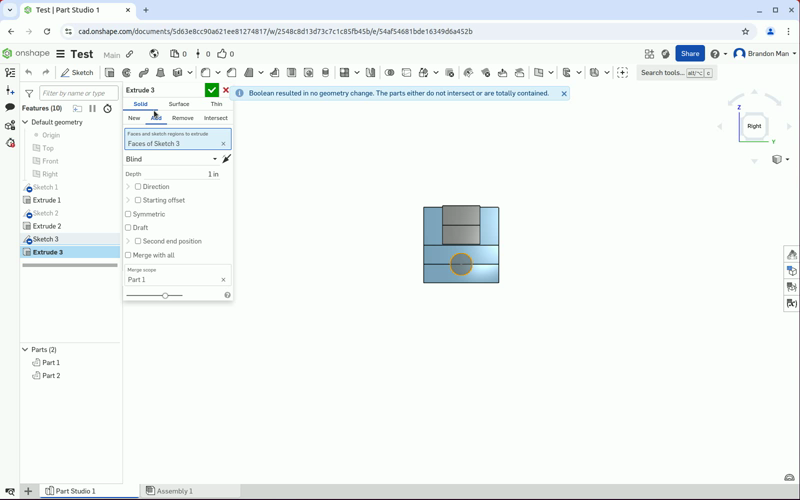
mouse_move(186, 120)
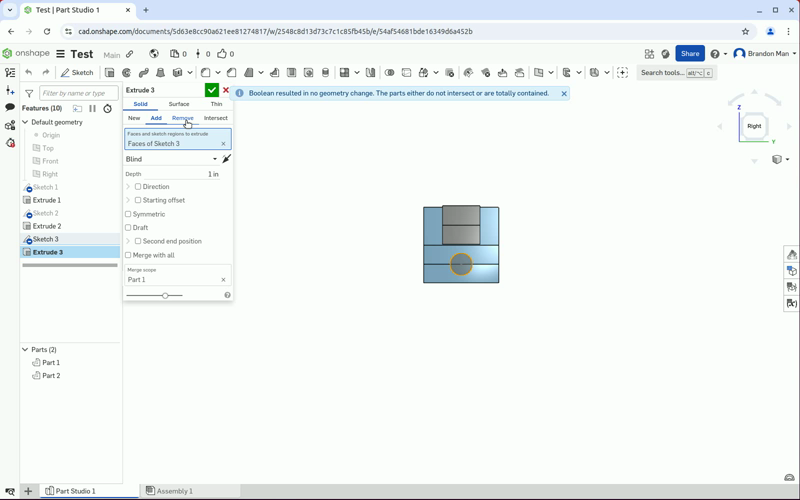
click(186, 120)
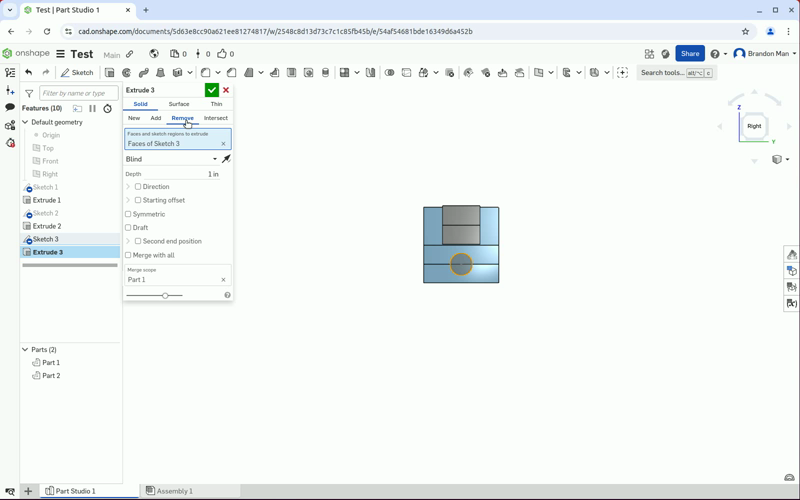
key(tab, 4)
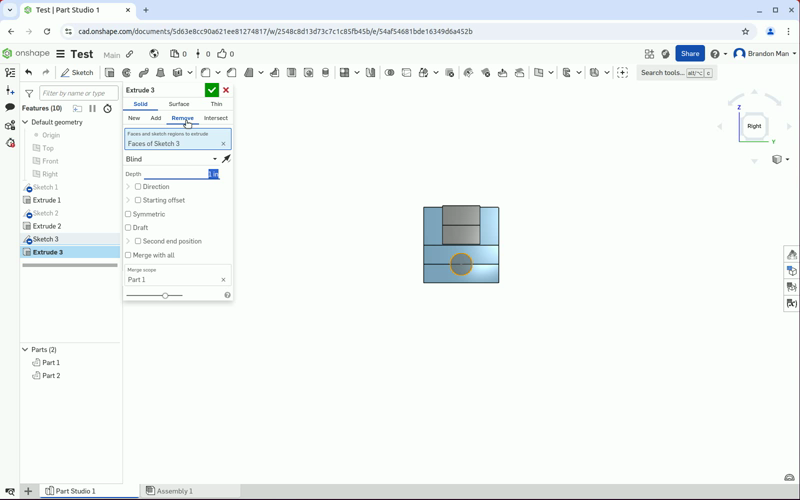
text(-23.108)
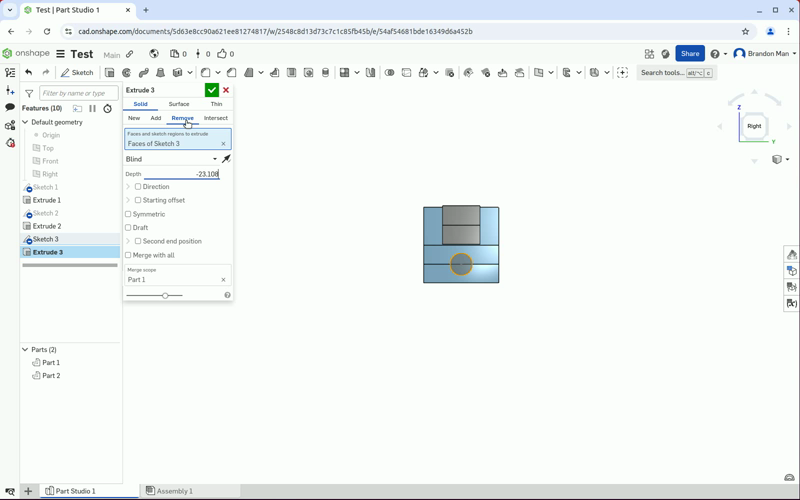
key(tab, 6)
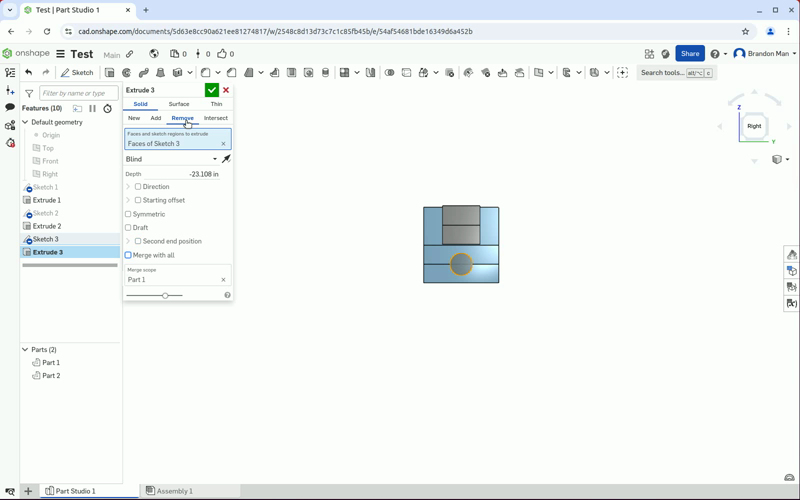
key(space)
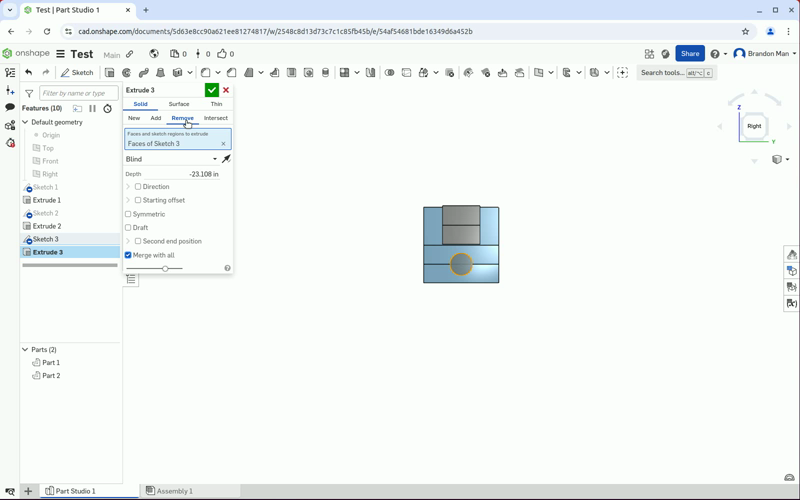
key(enter)
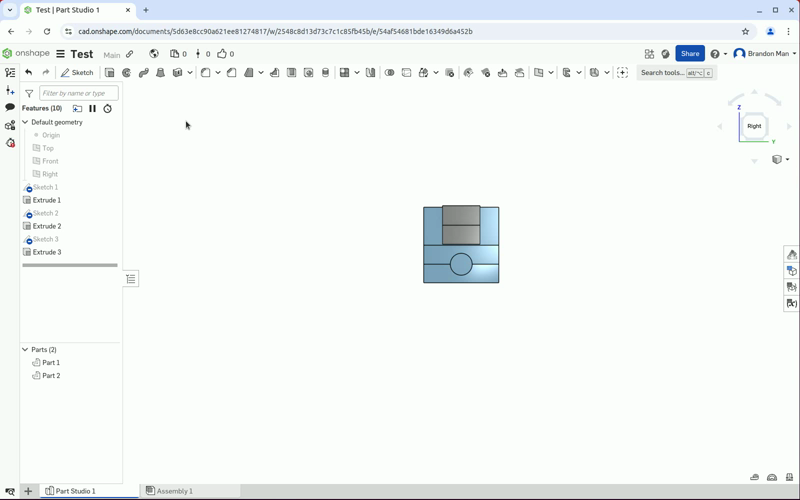
key(shift+h)
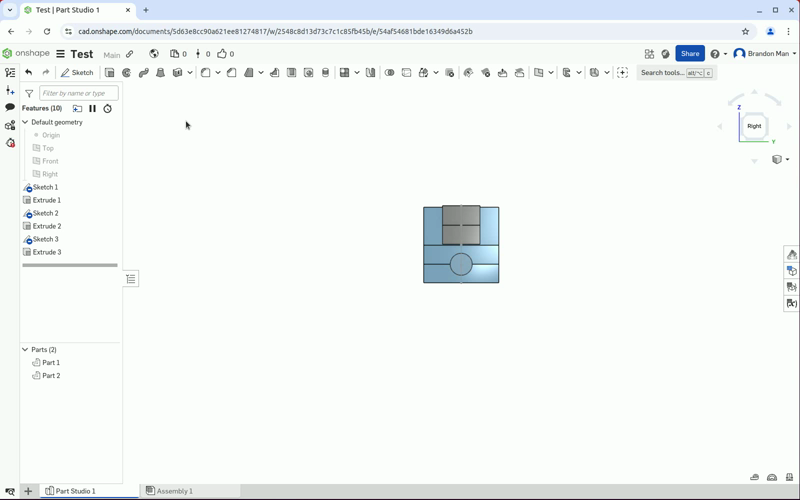
key(shift+h)
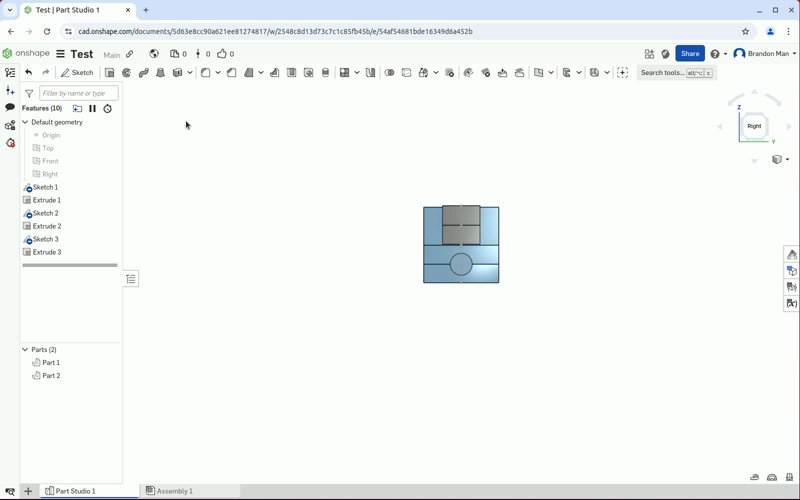
key(shift+7)
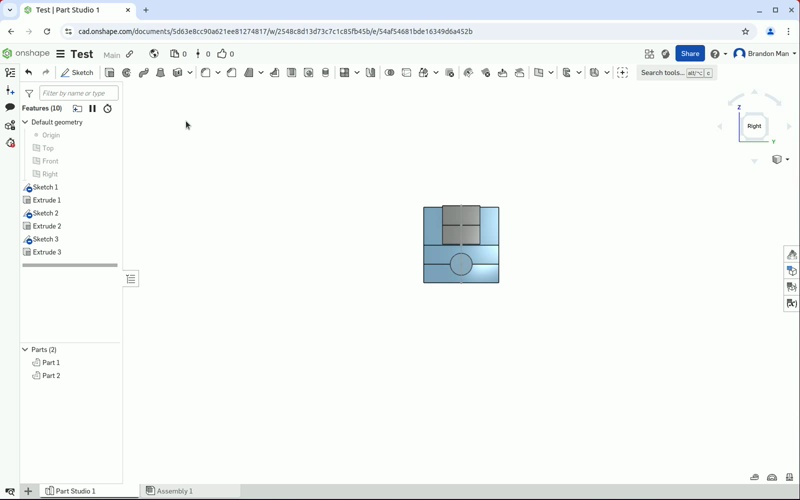
key(right, 2)
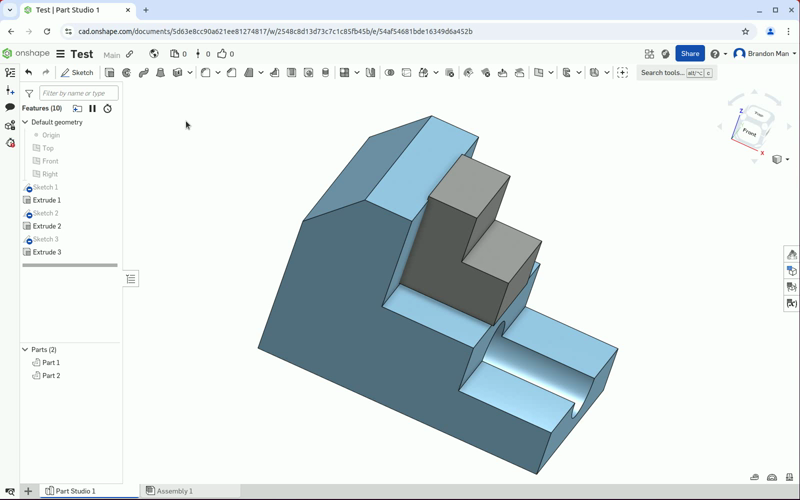
key(down, 2)
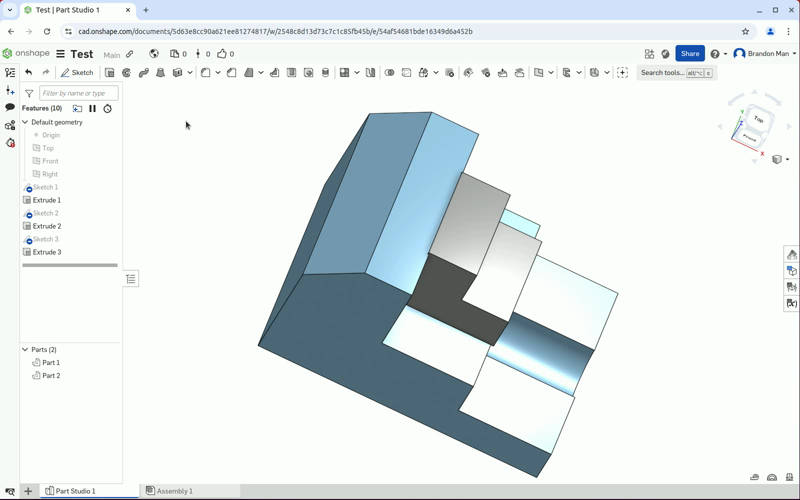
key(up, 2)
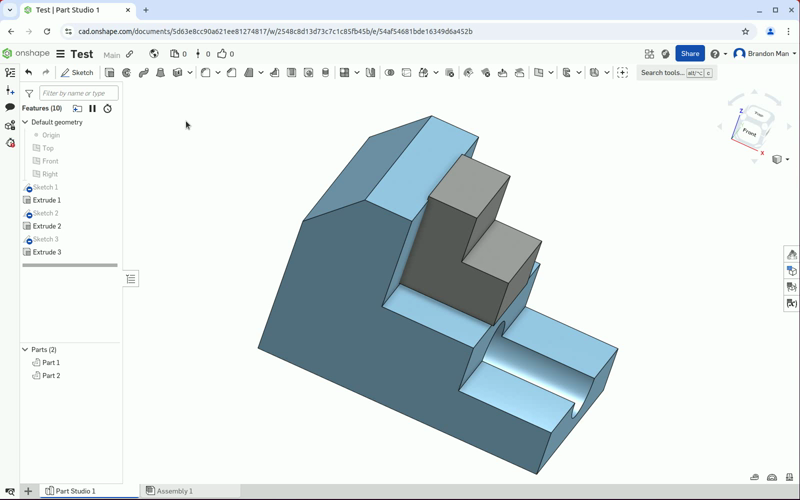
key(left, 2)
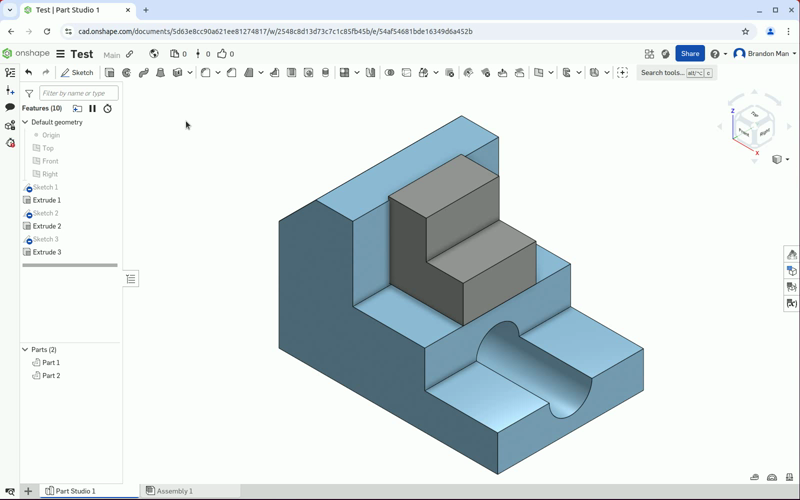
mouse_move(73, 189)
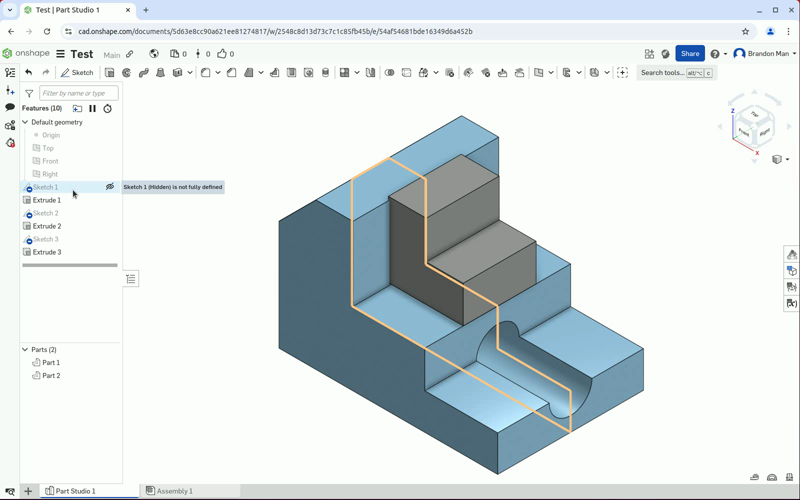
click(73, 189)